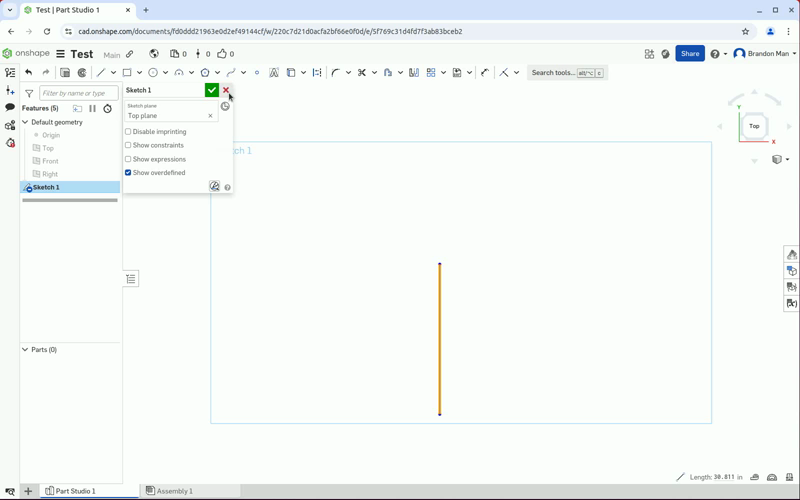
key(shift+h)
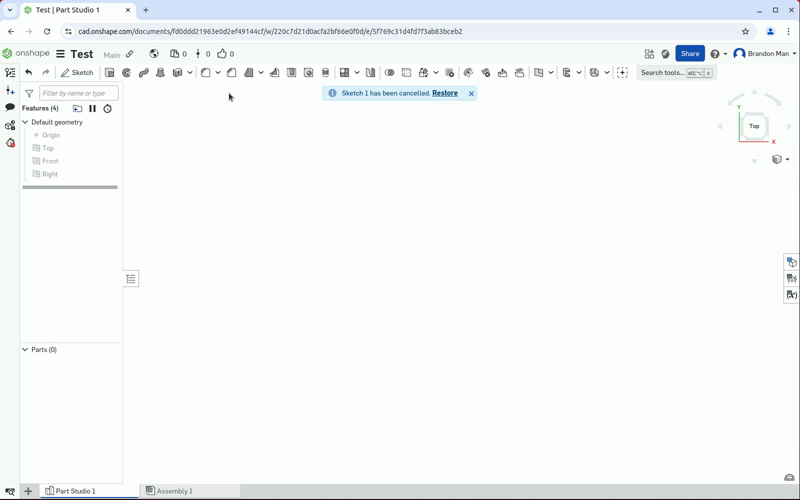
mouse_move(73, 352)
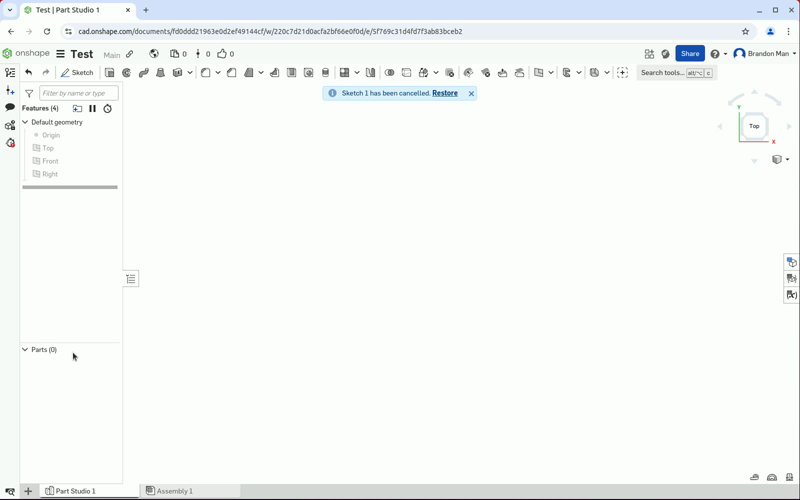
key(y)
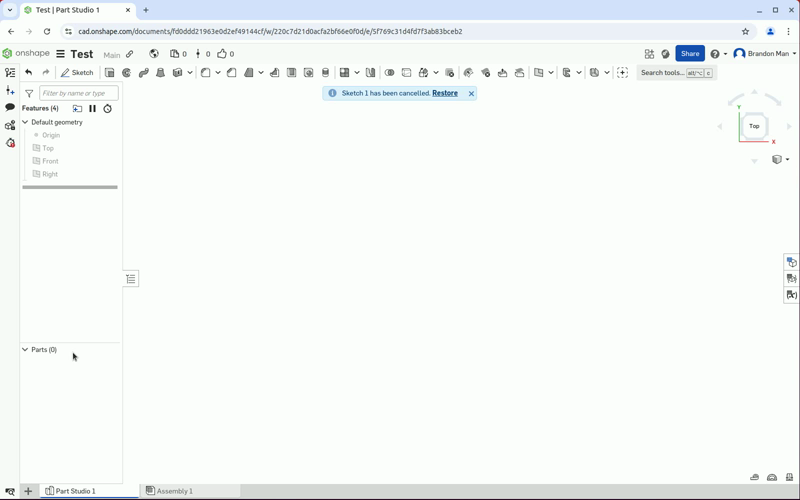
key(shift+p)
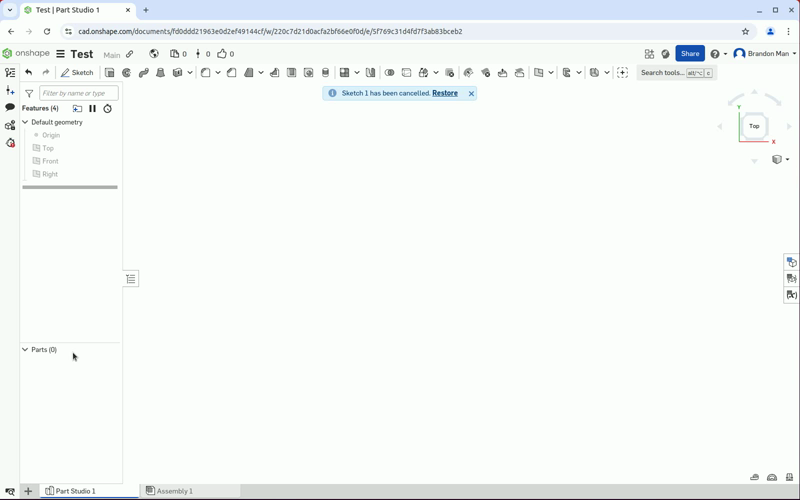
key(space)
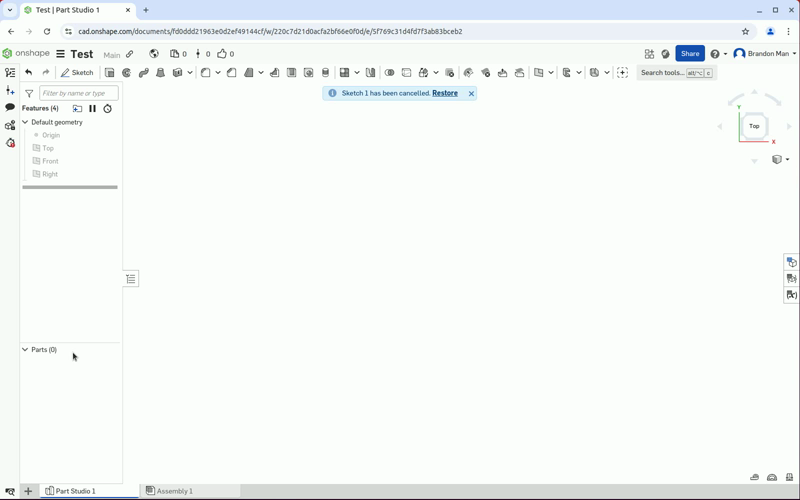
key_down(shift)
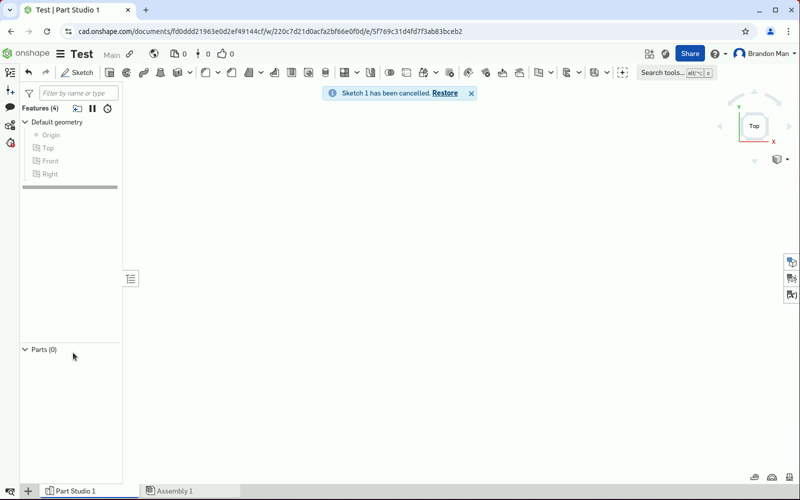
key(up)
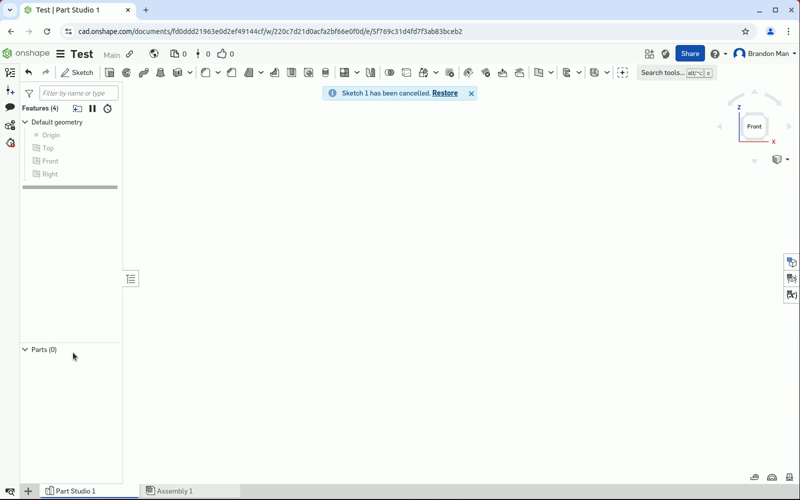
key_up(shift)
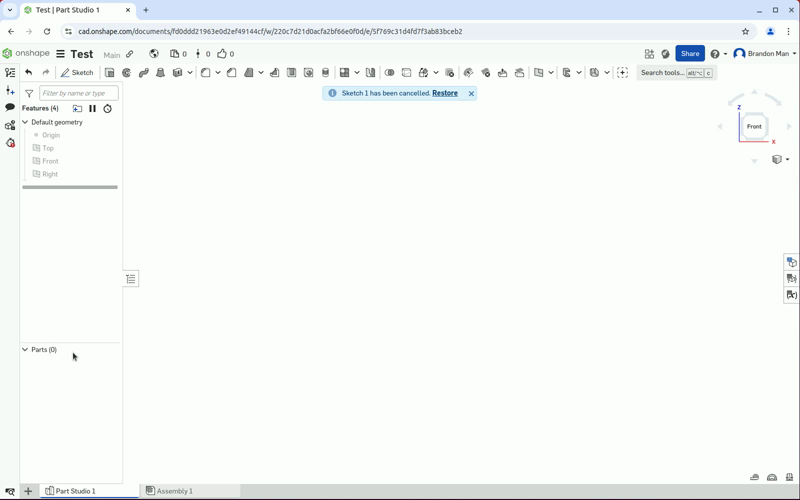
mouse_move(73, 352)
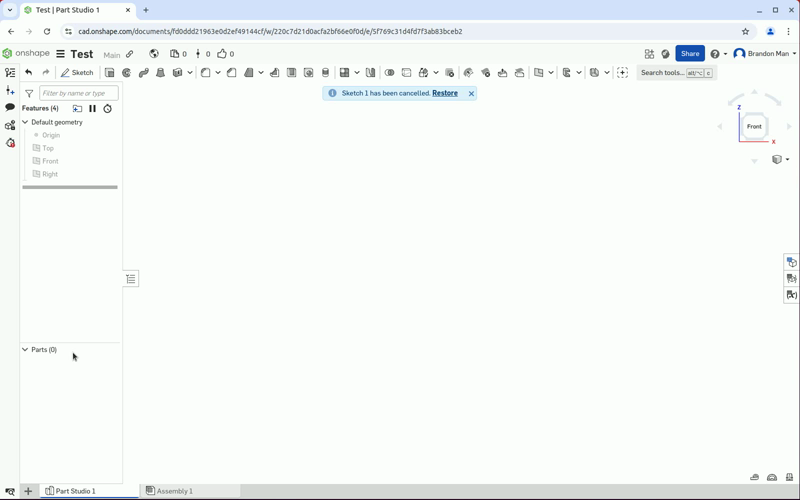
key(shift+y)
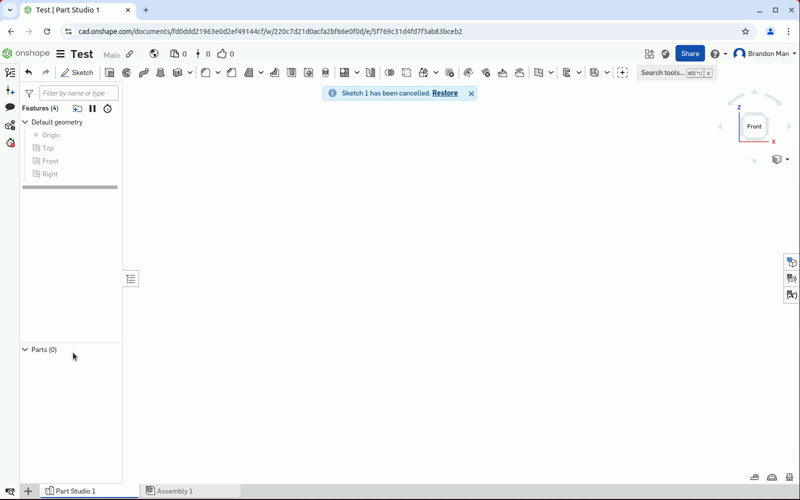
key(shift+s)
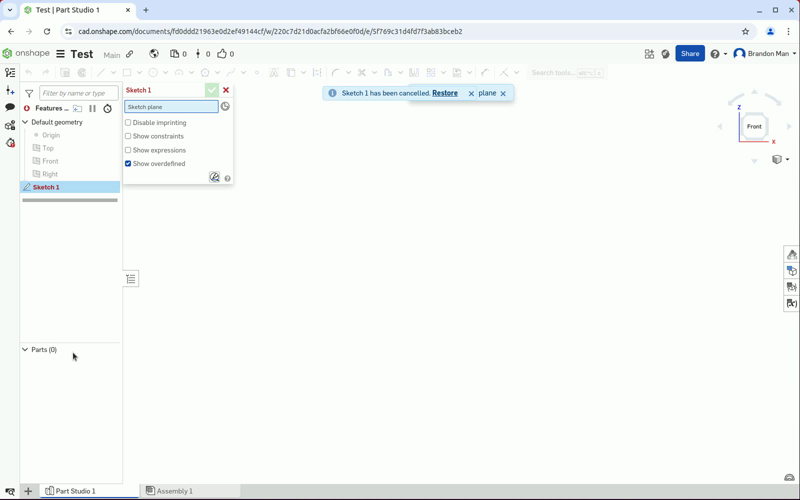
mouse_move(73, 163)
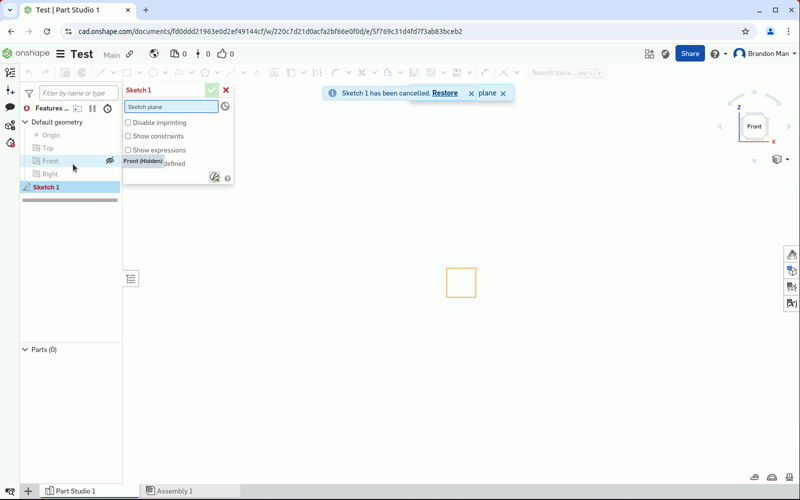
click(73, 163)
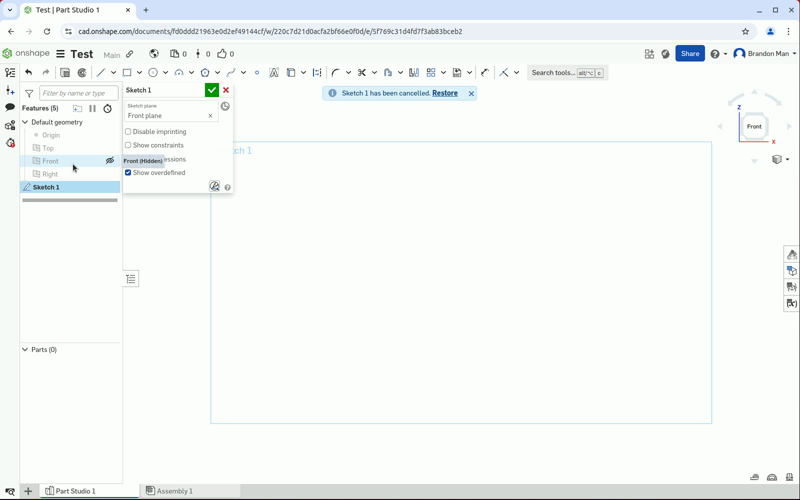
mouse_move(73, 352)
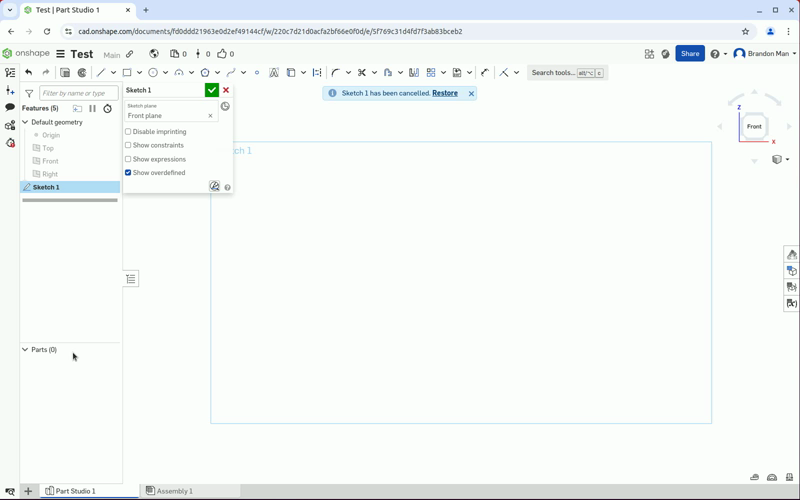
key(y)
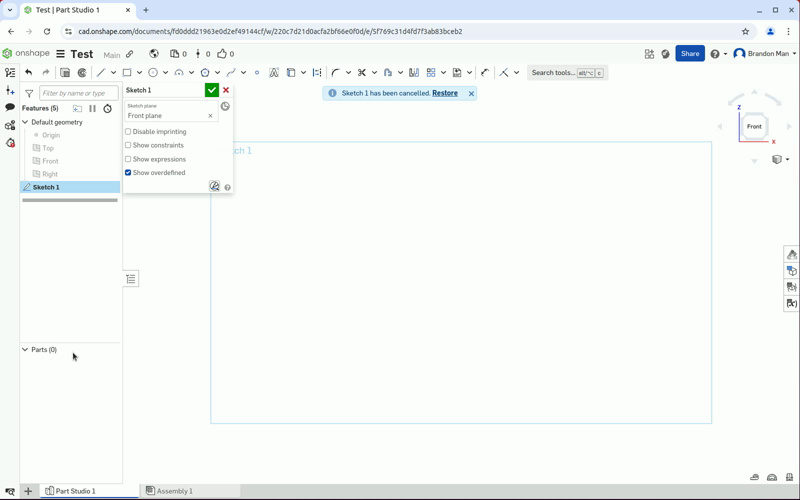
key(a)
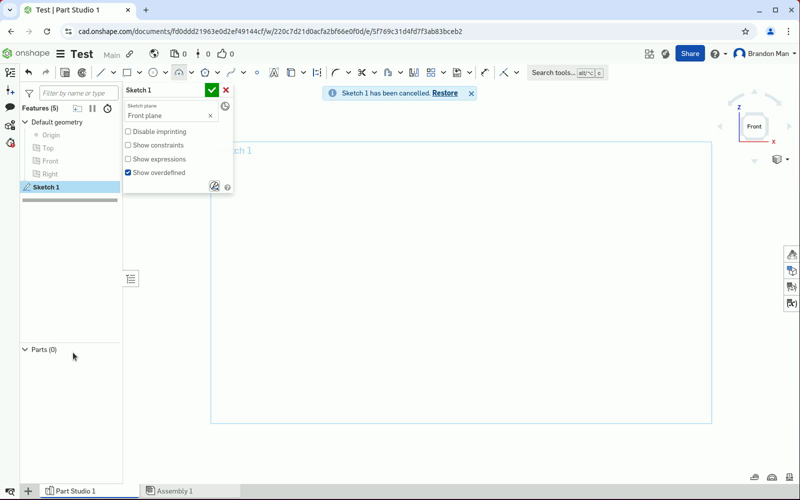
key_down(shift)
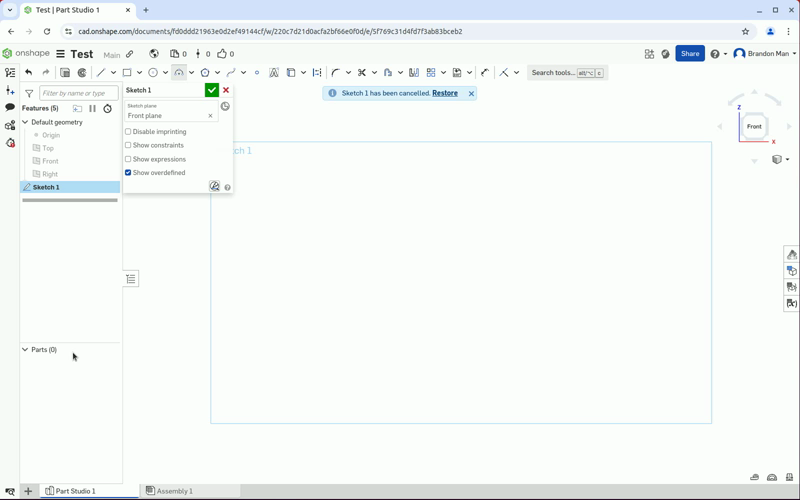
mouse_move(376, 357)
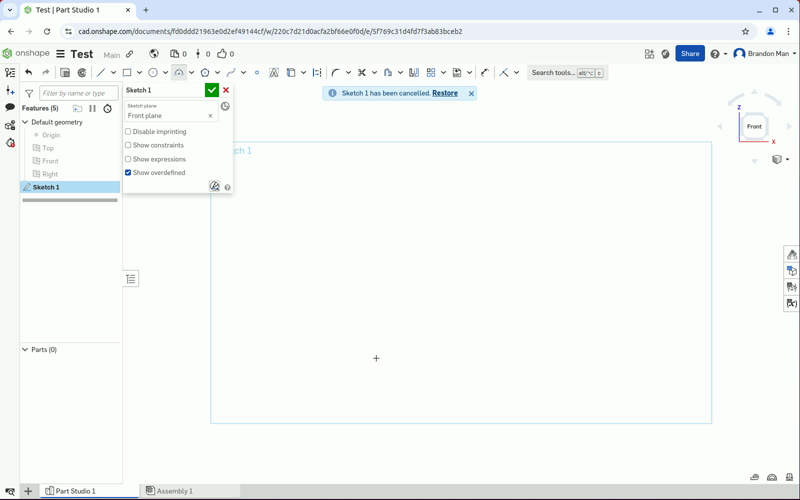
click(376, 357)
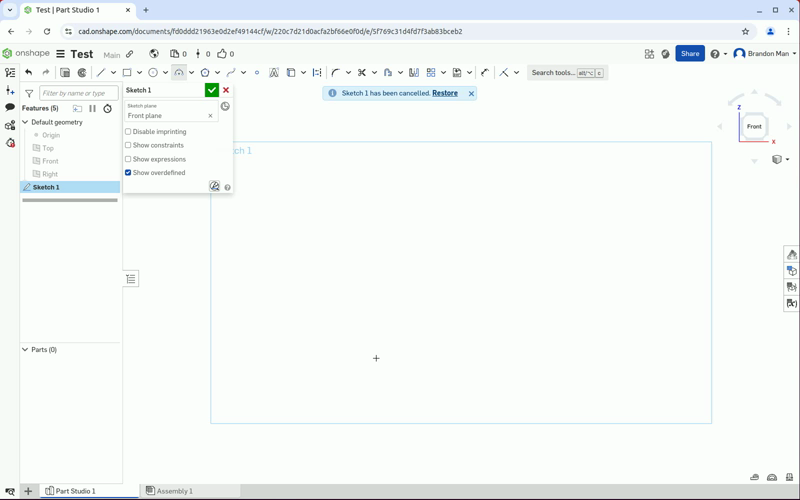
key_up(shift)
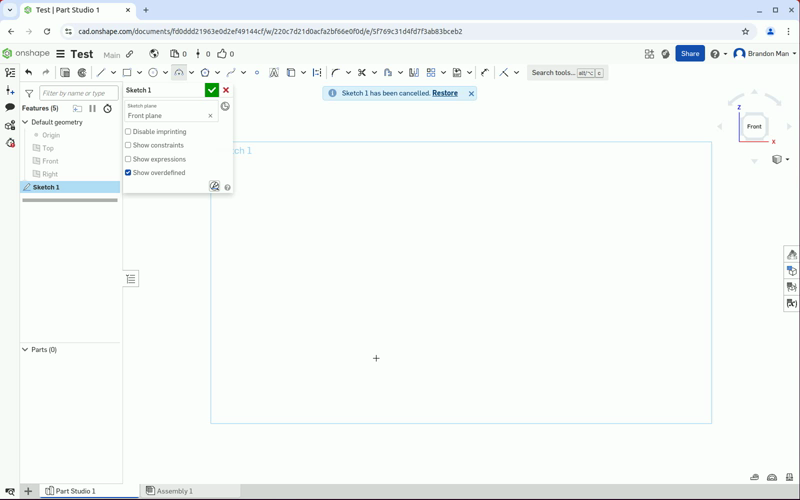
key_down(shift)
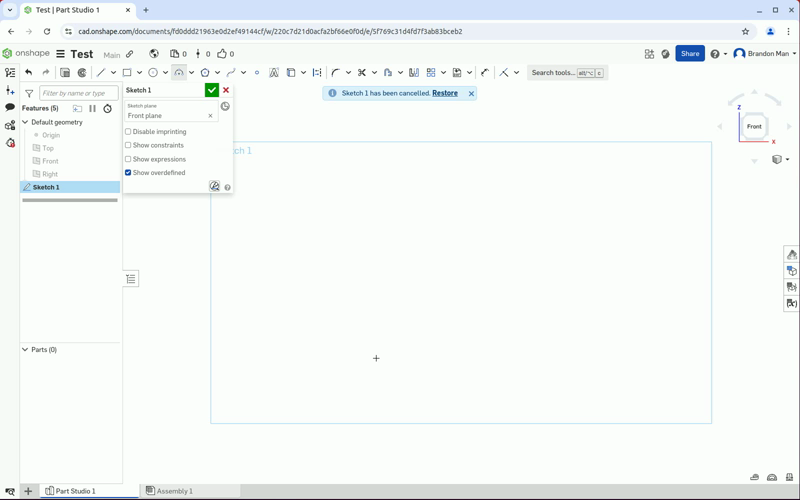
mouse_move(388, 370)
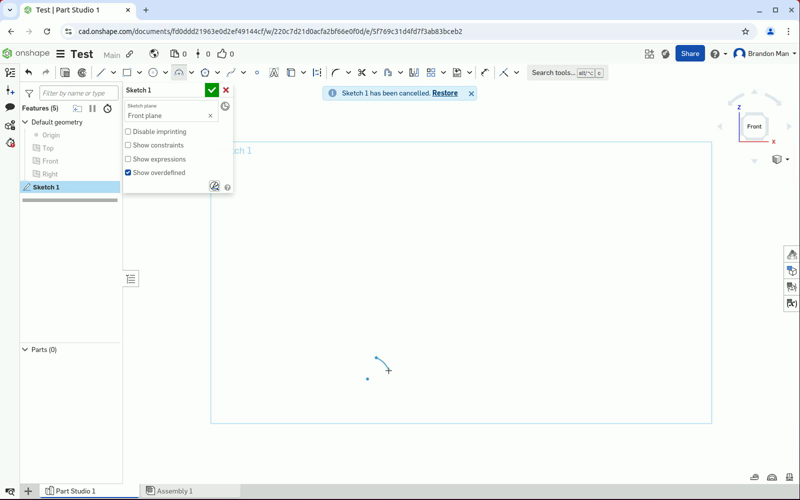
click(388, 370)
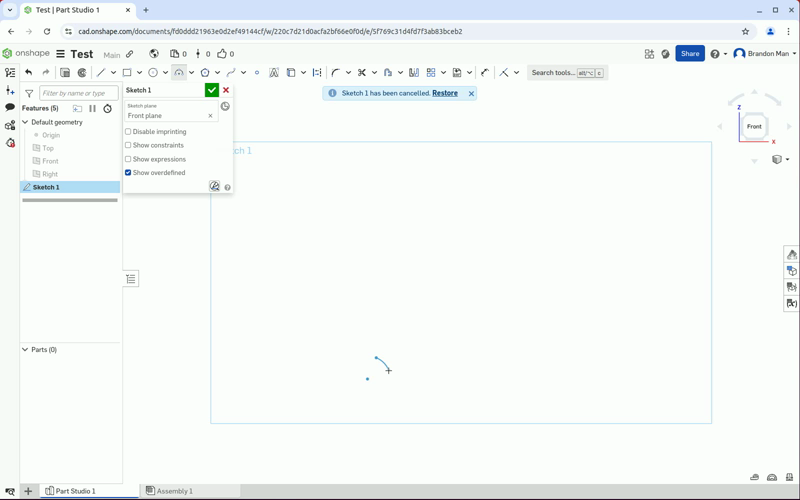
mouse_move(380, 366)
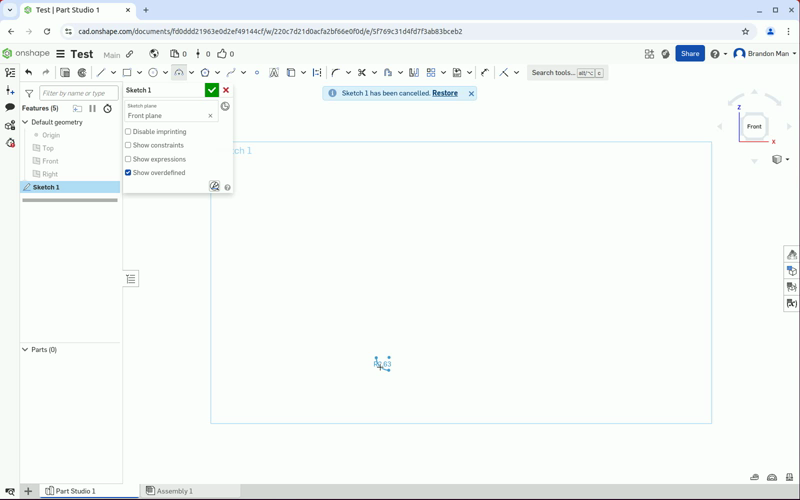
click(380, 366)
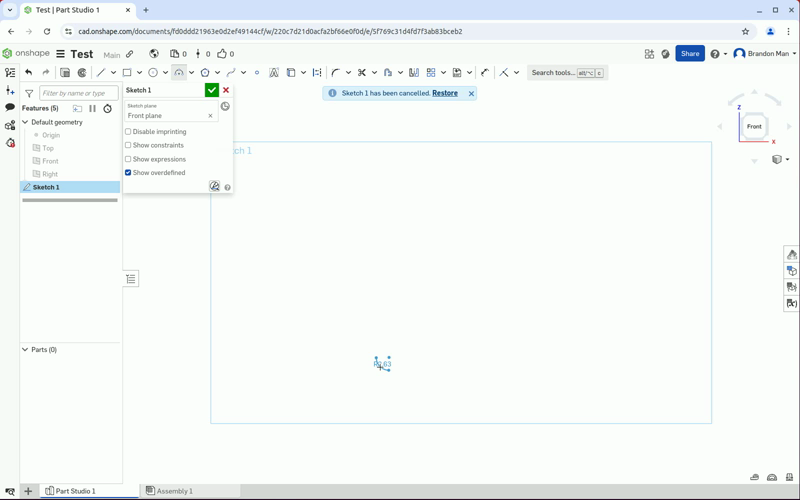
key_up(shift)
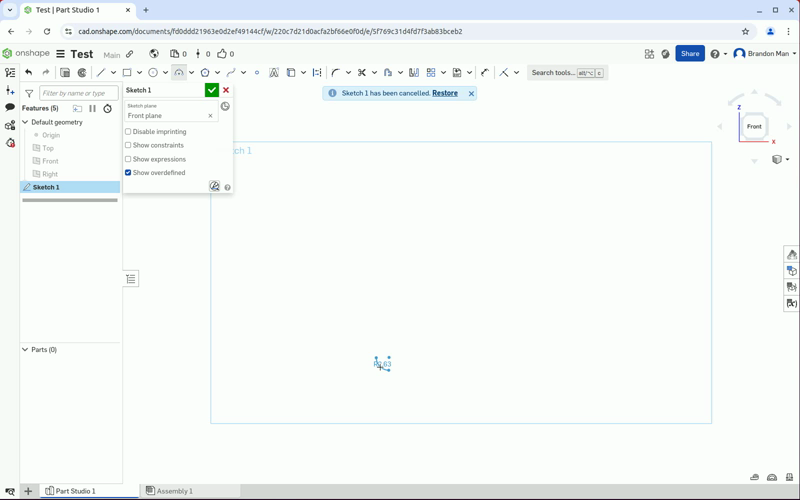
key(esc)
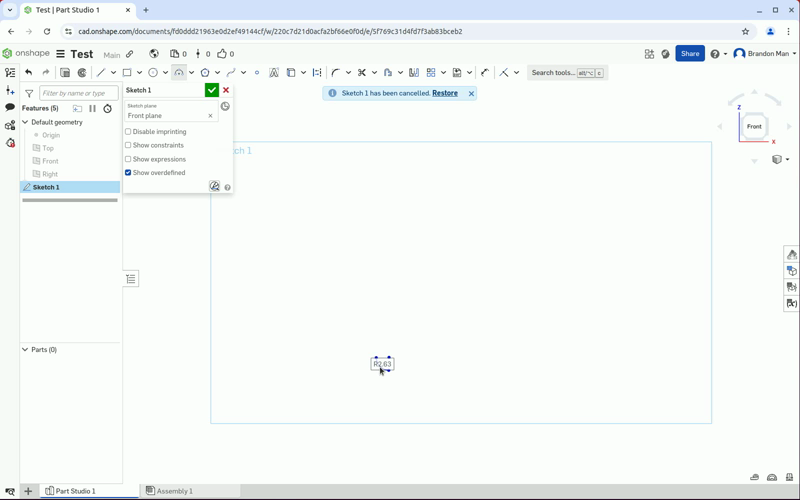
key(l)
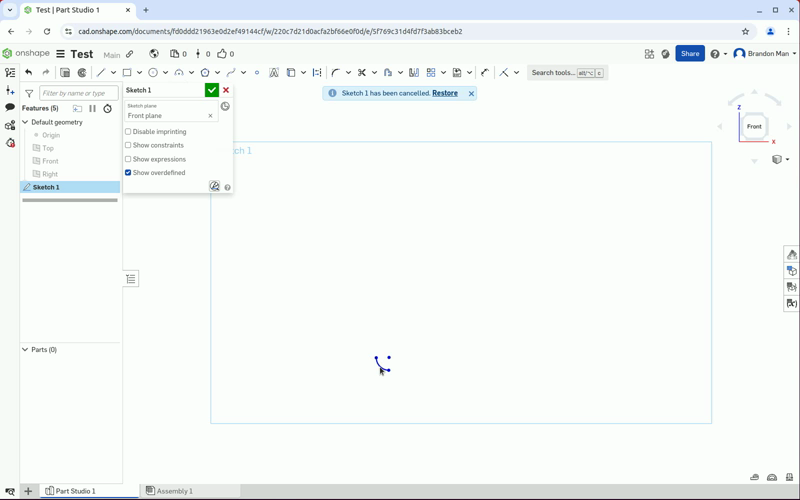
mouse_move(388, 370)
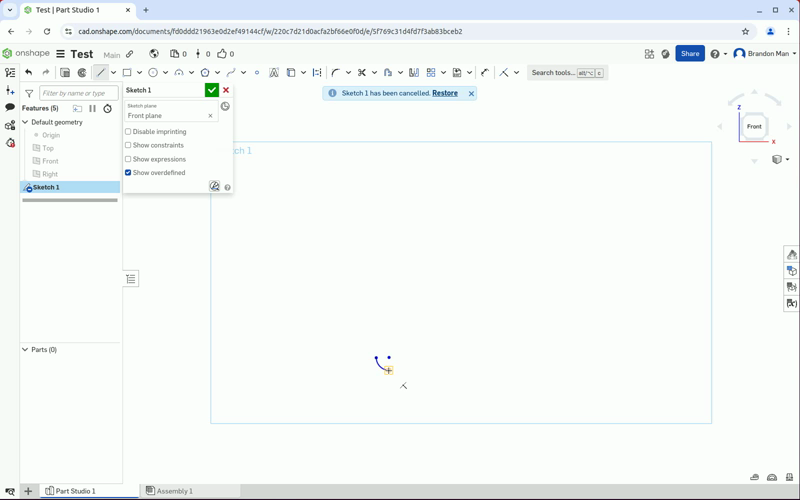
click(388, 370)
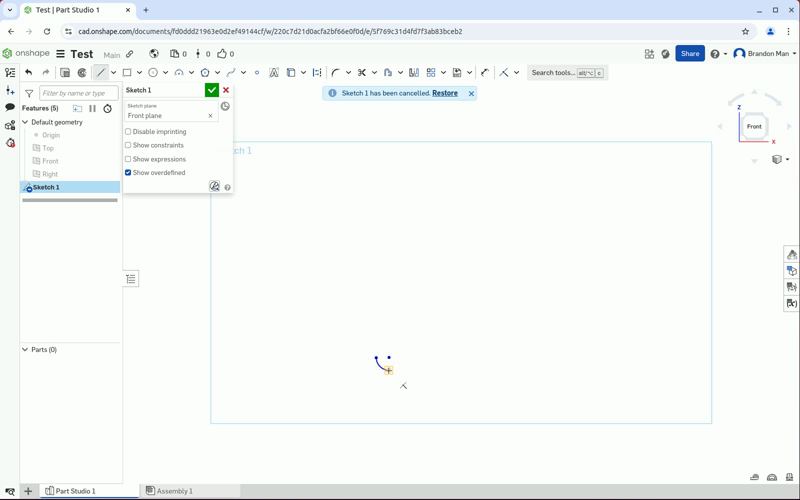
key_down(shift)
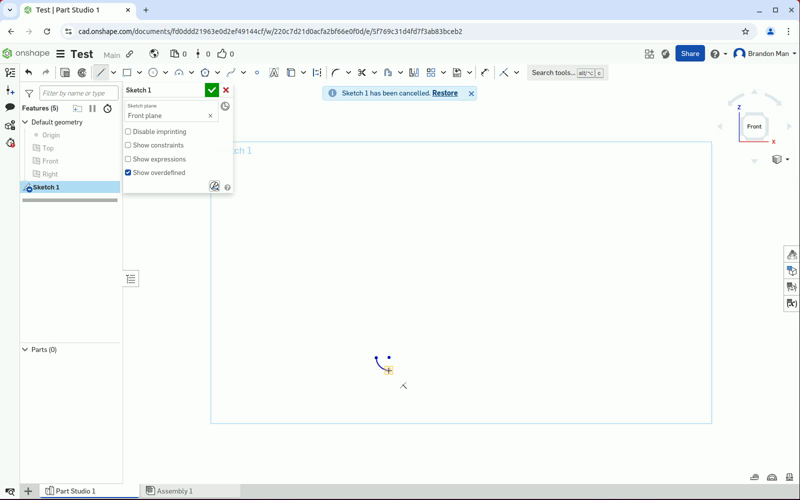
mouse_move(560, 370)
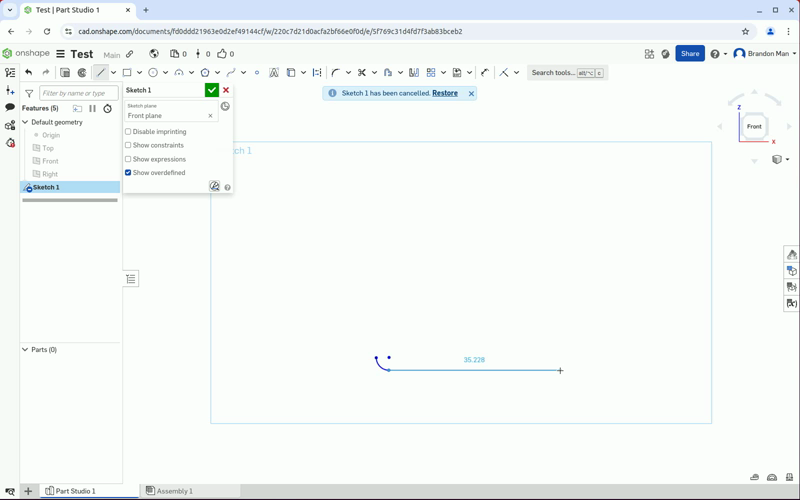
click(560, 370)
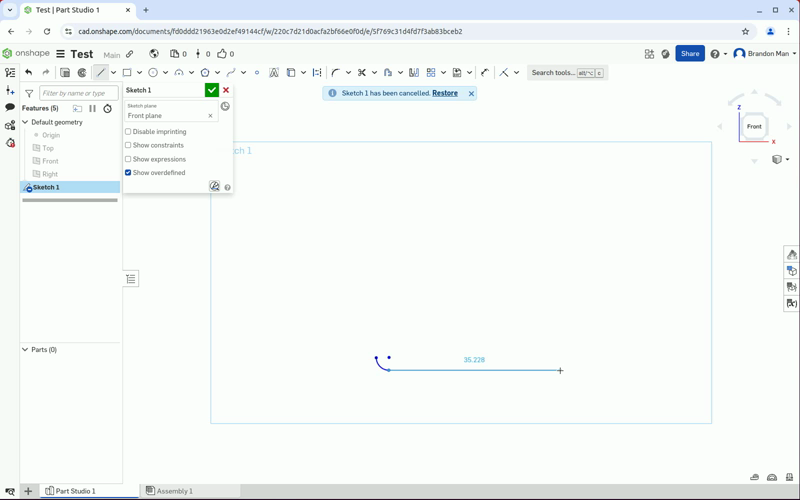
key_up(shift)
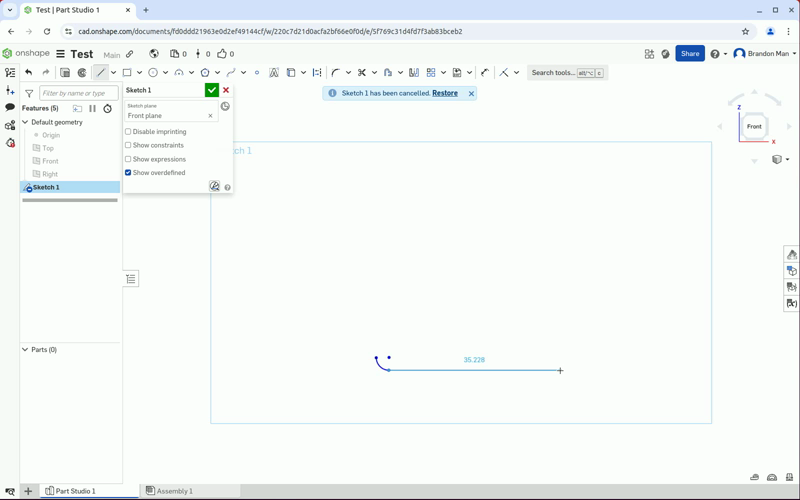
key(esc)
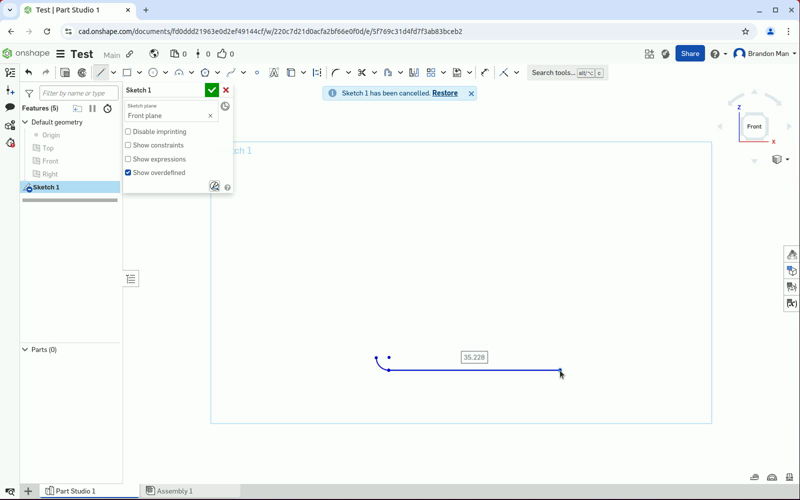
key(a)
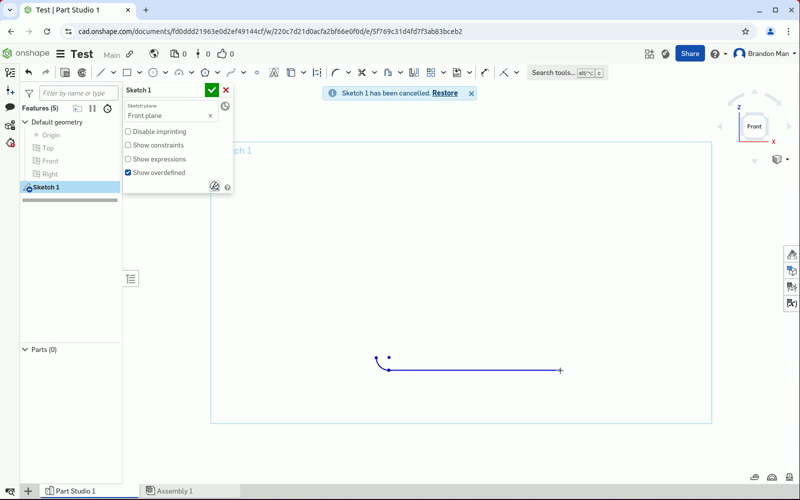
mouse_move(560, 370)
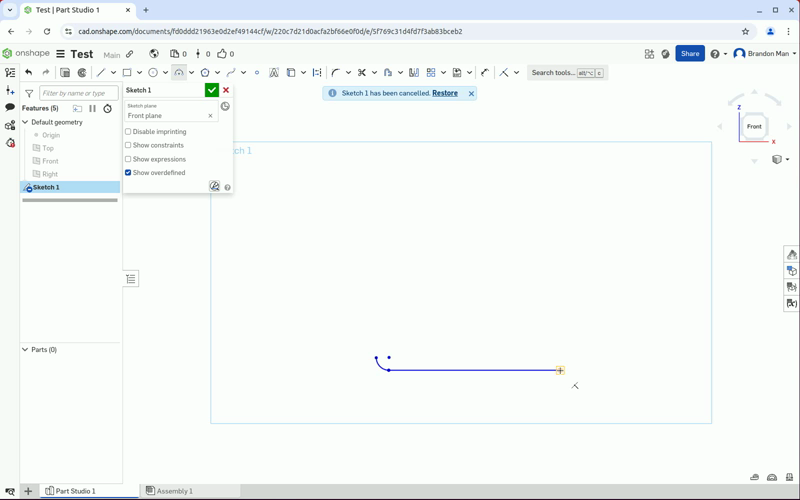
click(560, 370)
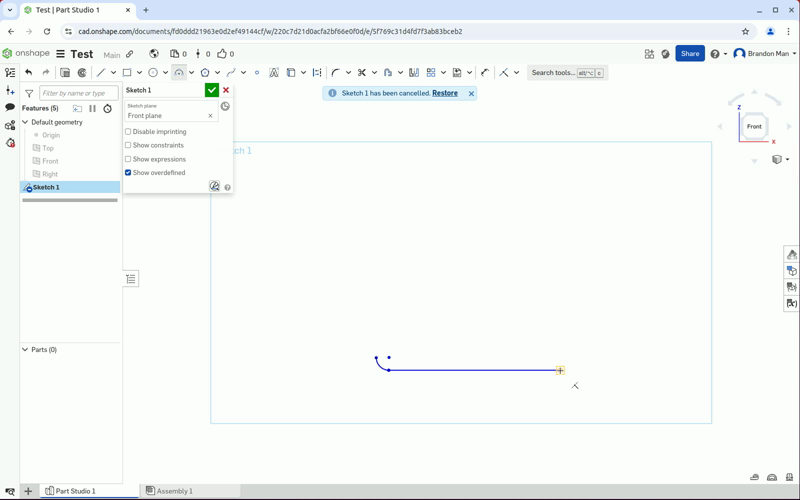
key_down(shift)
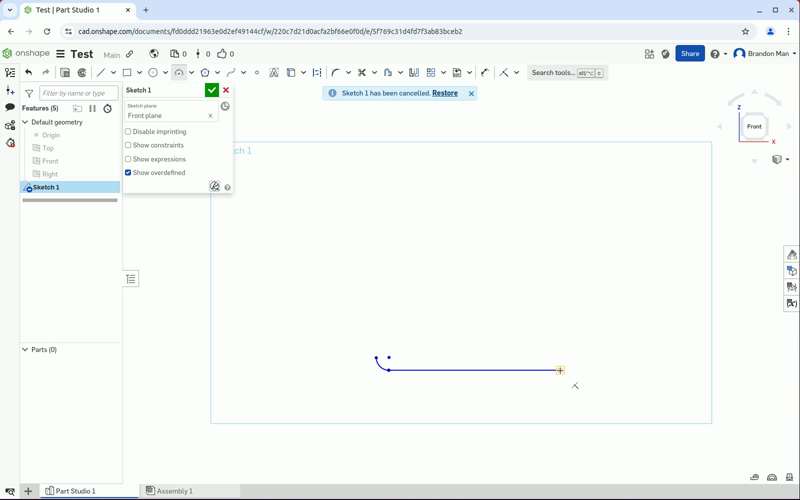
mouse_move(572, 357)
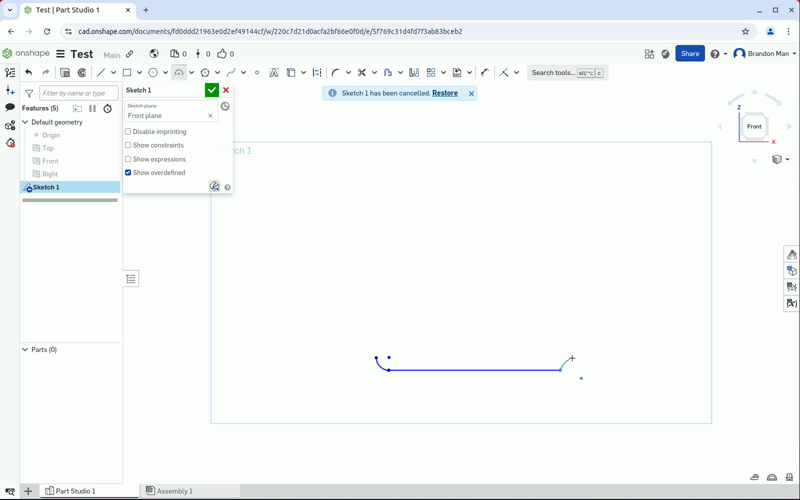
click(572, 357)
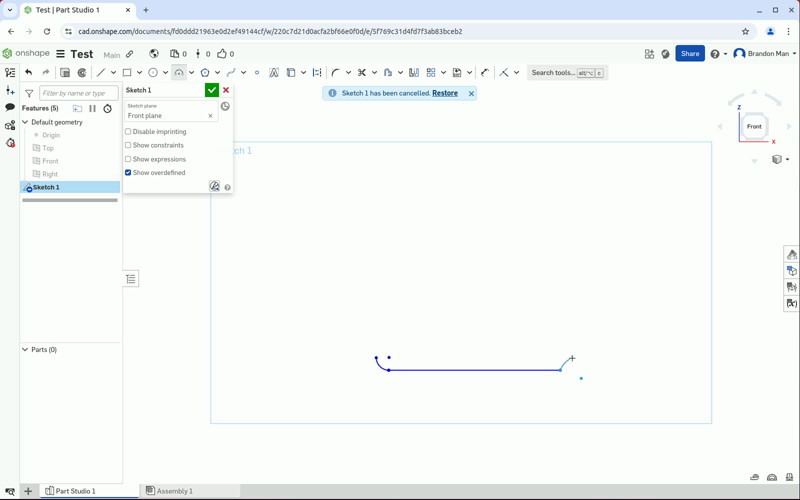
mouse_move(568, 366)
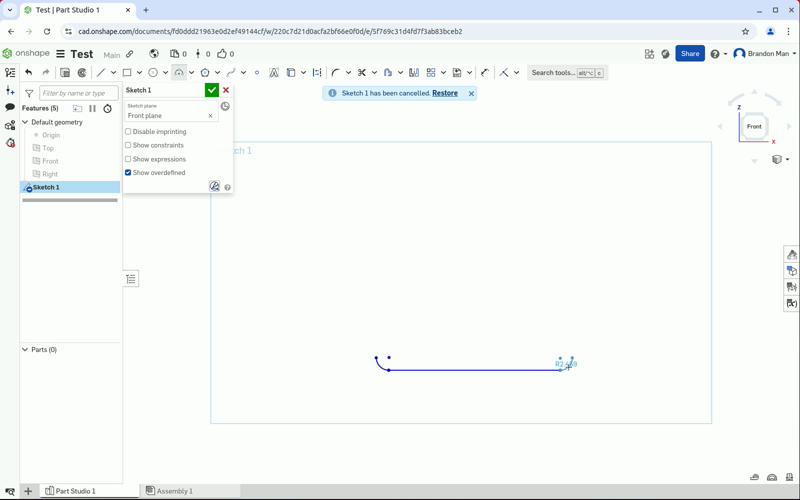
click(568, 366)
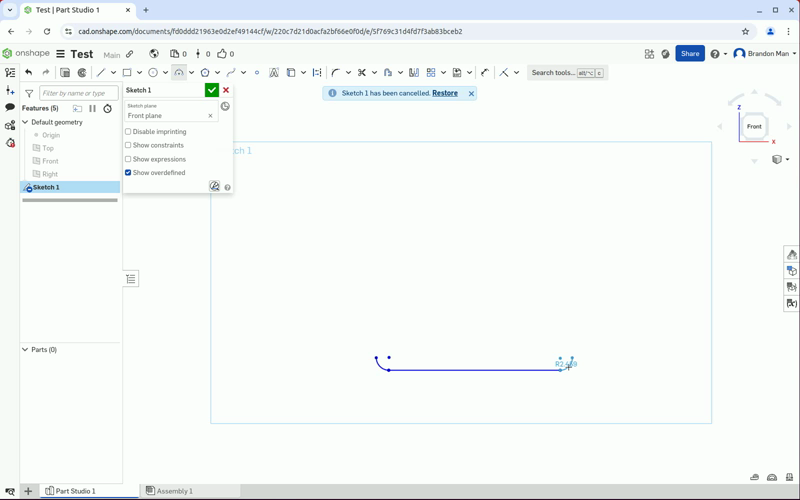
key_up(shift)
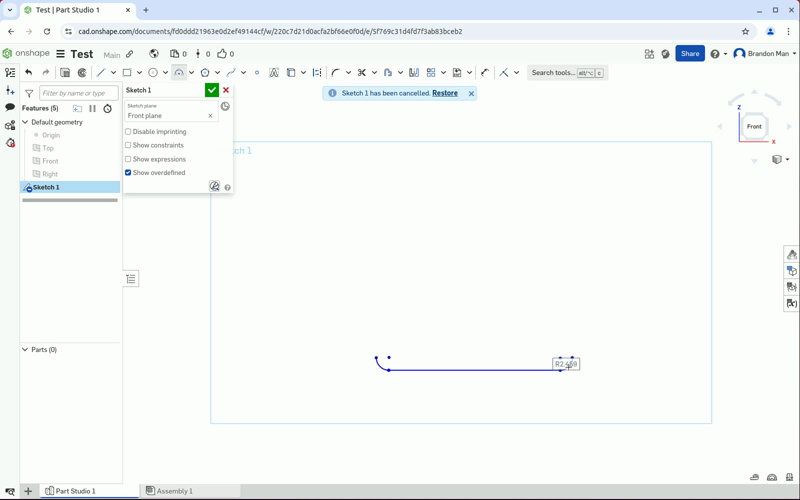
key(esc)
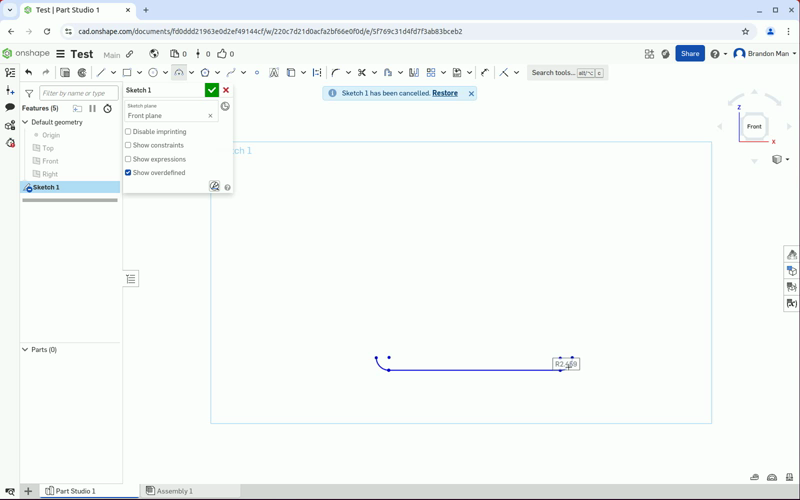
key(l)
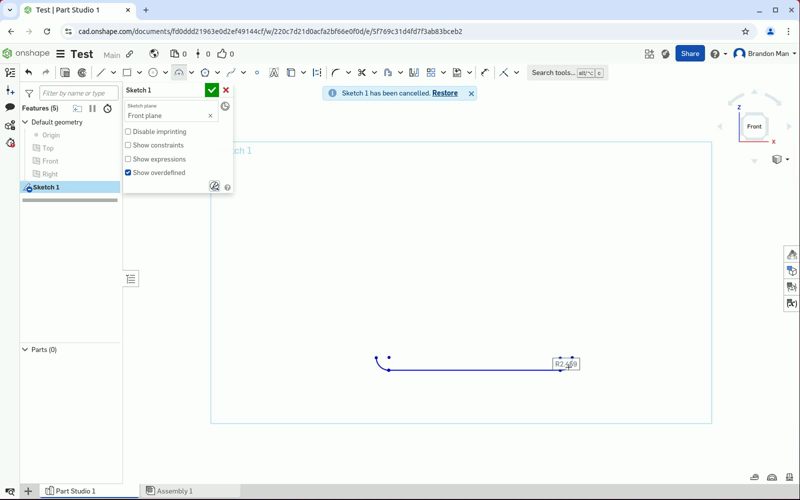
mouse_move(572, 357)
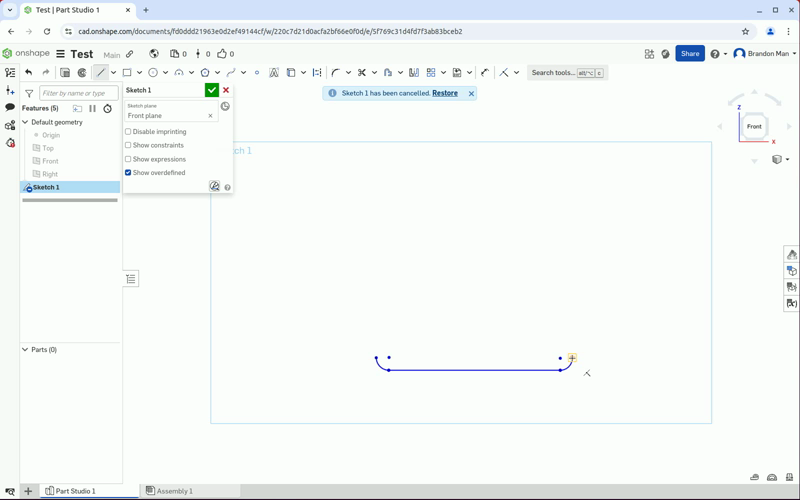
click(572, 357)
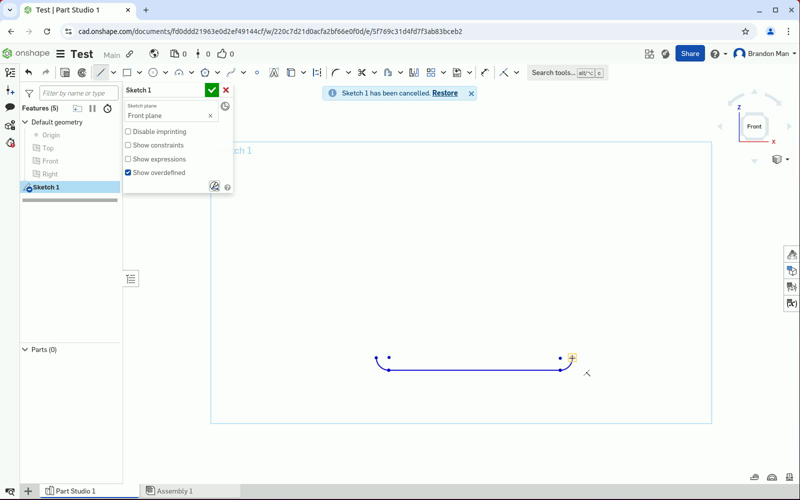
key_down(shift)
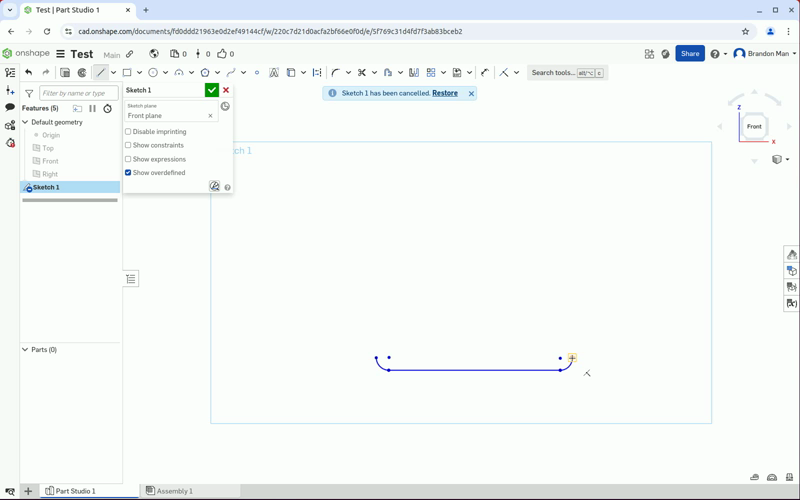
mouse_move(572, 246)
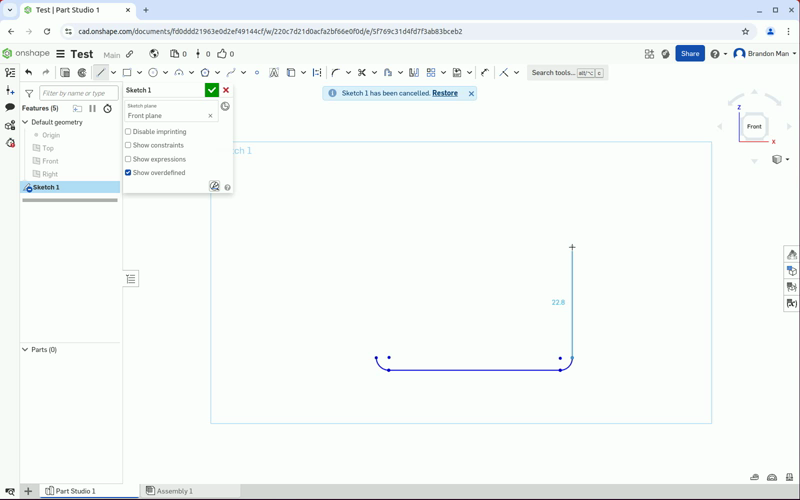
click(572, 246)
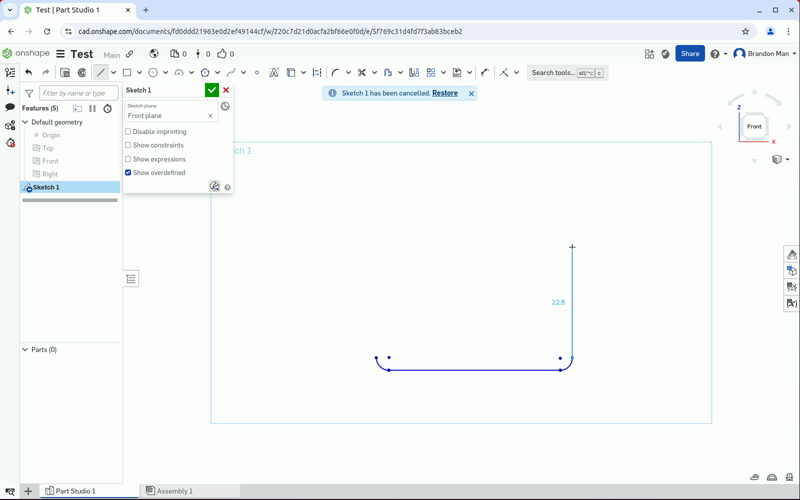
key_up(shift)
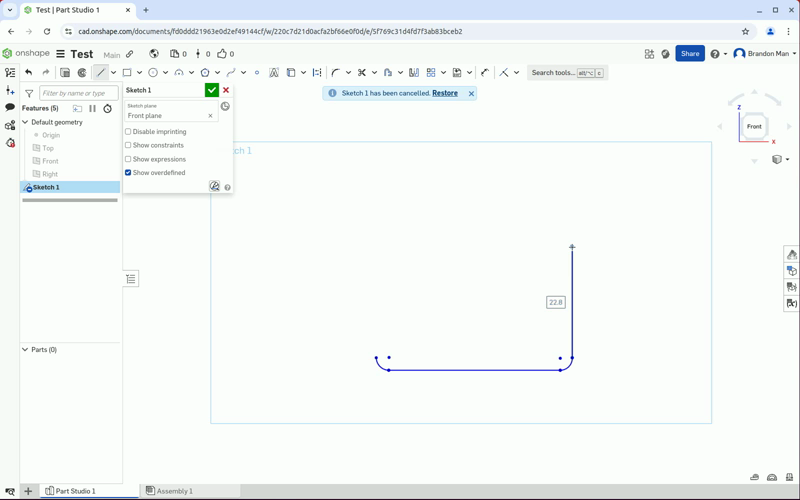
key(esc)
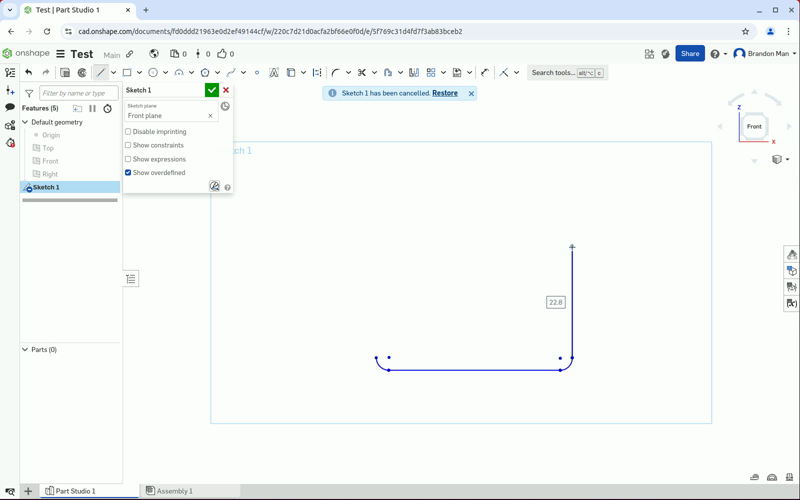
key(a)
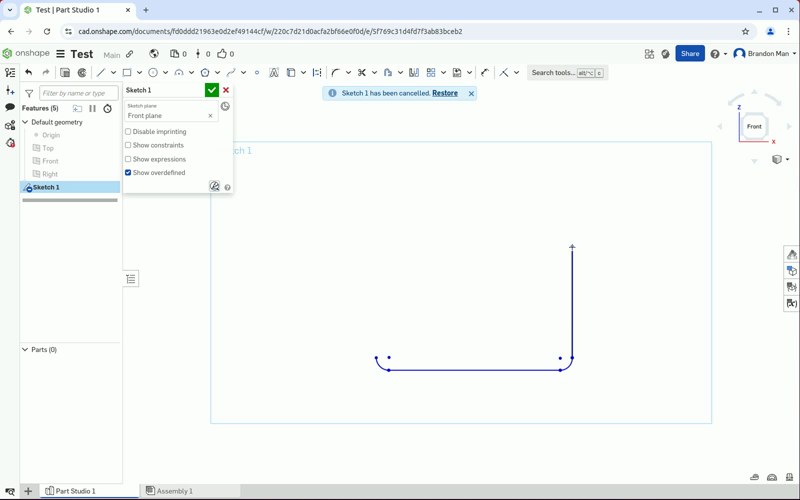
mouse_move(572, 246)
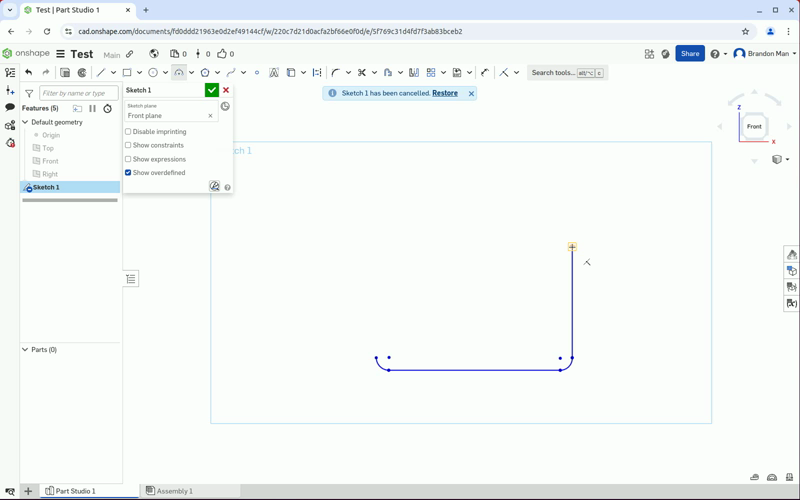
click(572, 246)
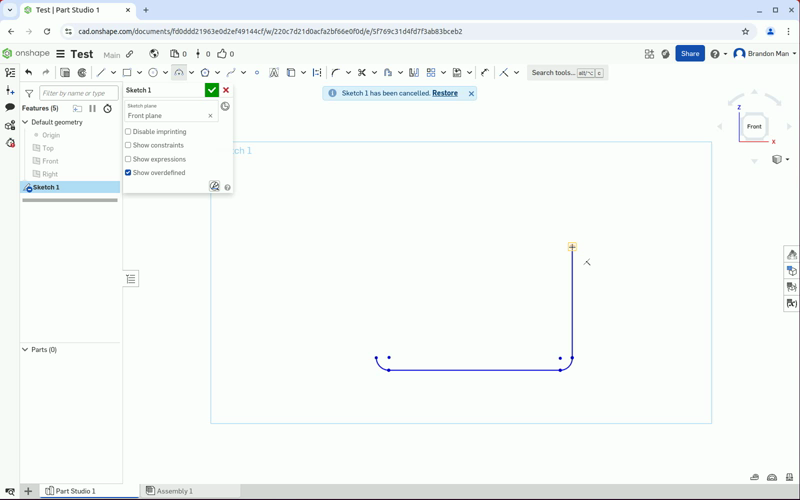
key_down(shift)
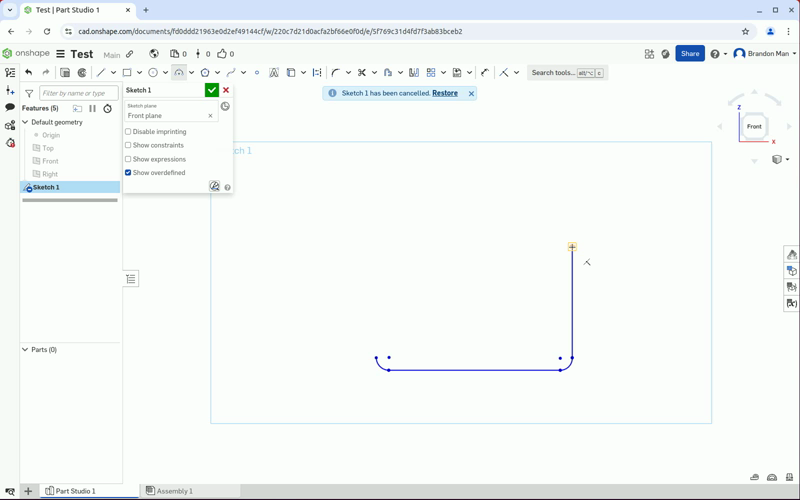
mouse_move(560, 232)
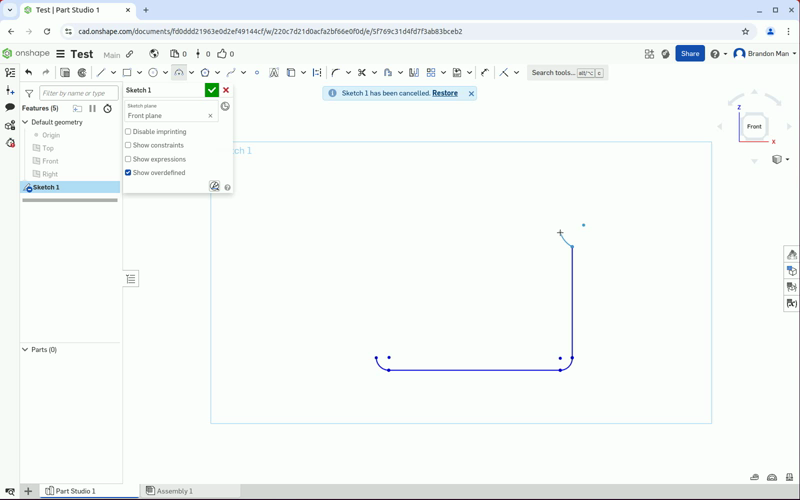
click(560, 232)
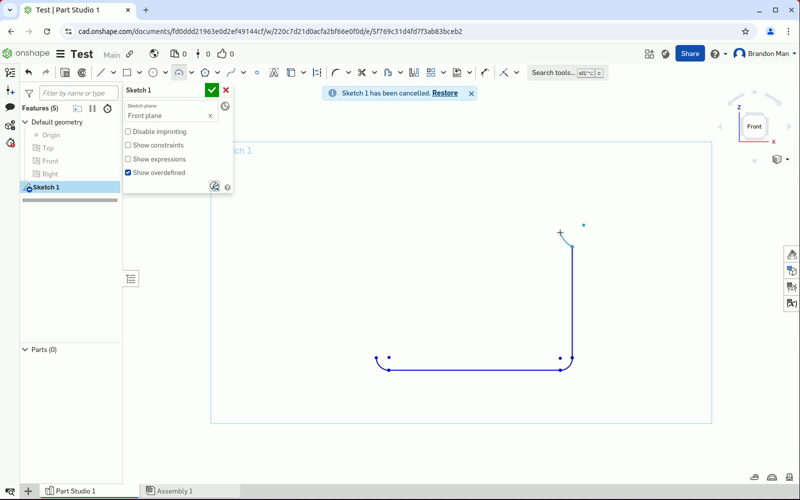
mouse_move(569, 236)
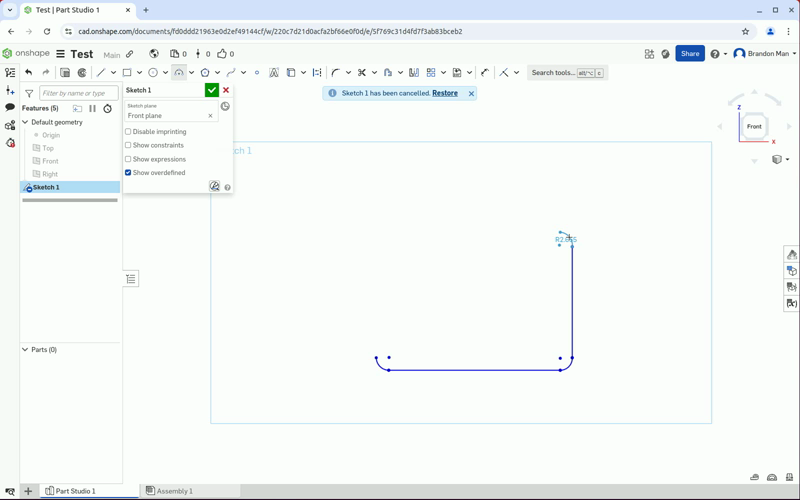
click(569, 236)
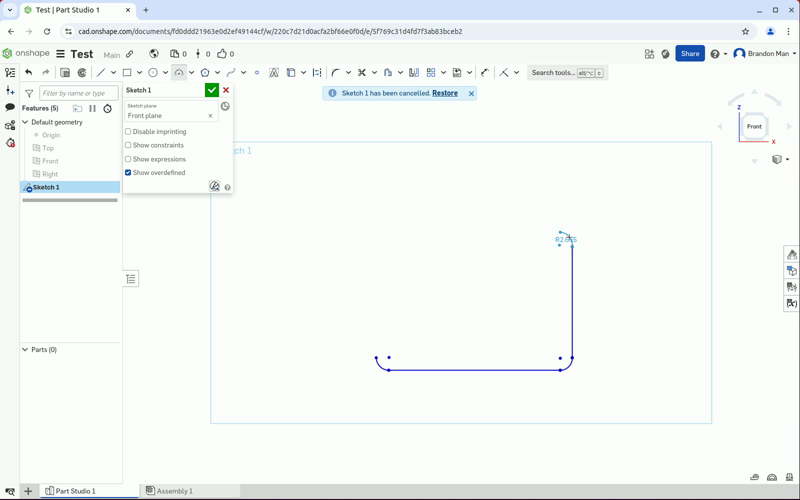
key_up(shift)
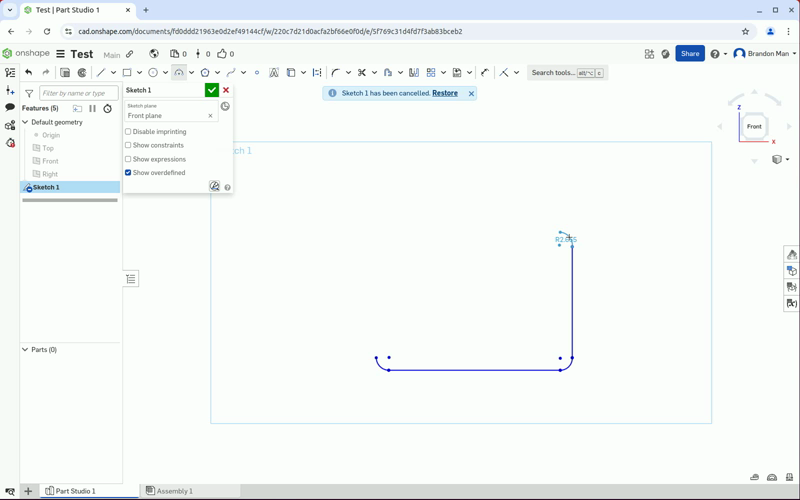
key(esc)
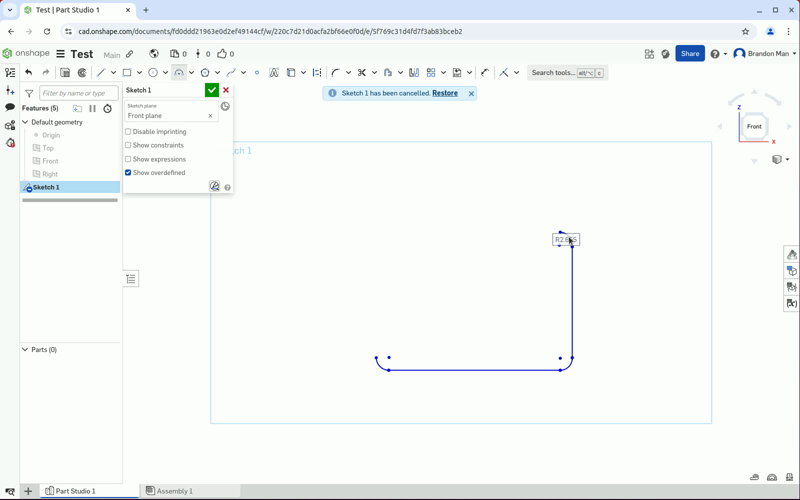
key(l)
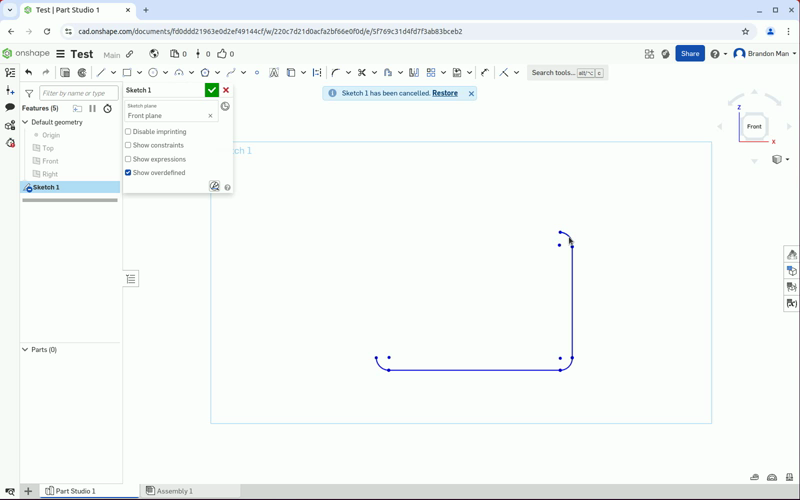
mouse_move(560, 232)
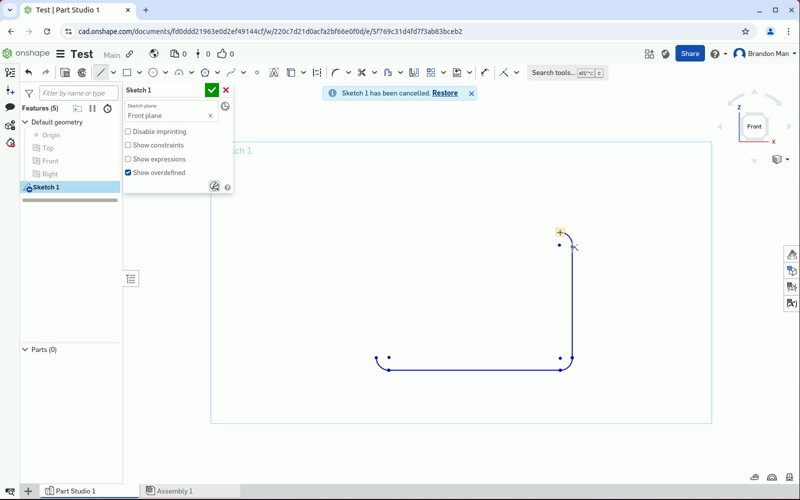
click(560, 232)
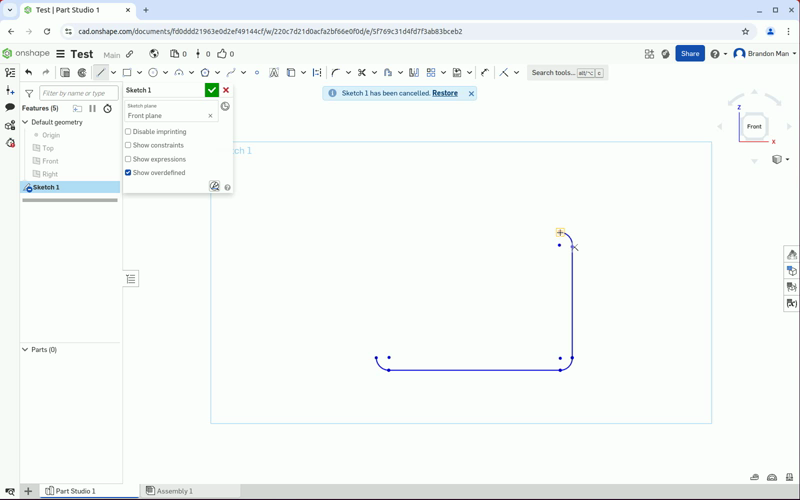
key_down(shift)
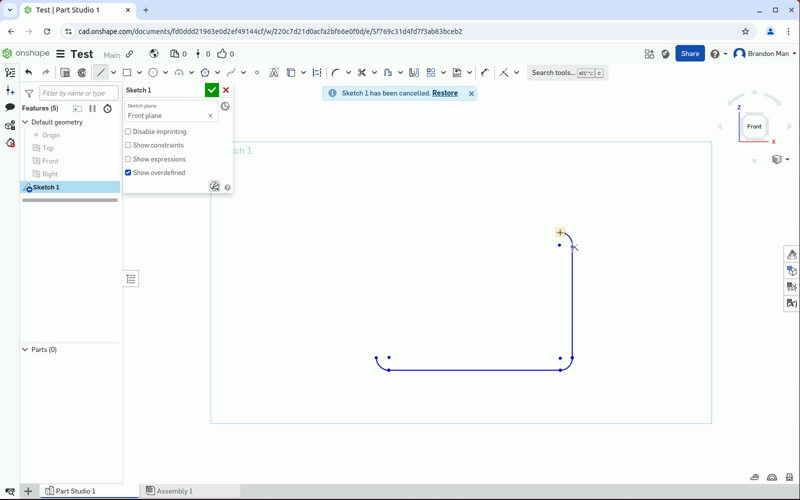
mouse_move(388, 232)
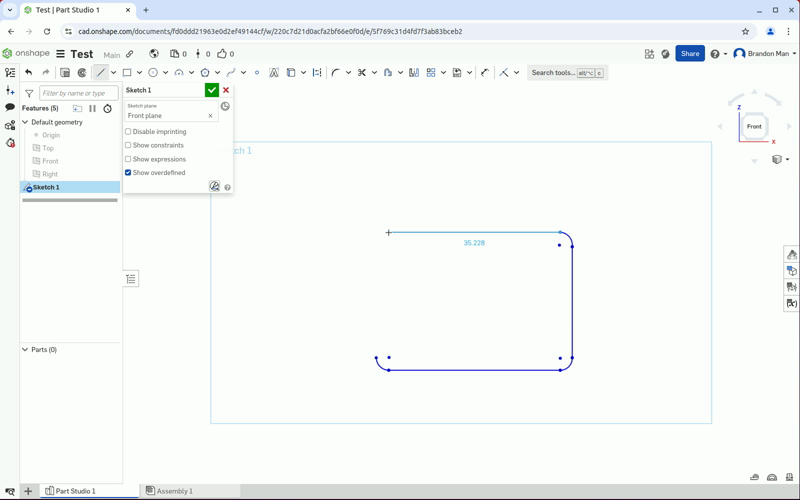
click(388, 232)
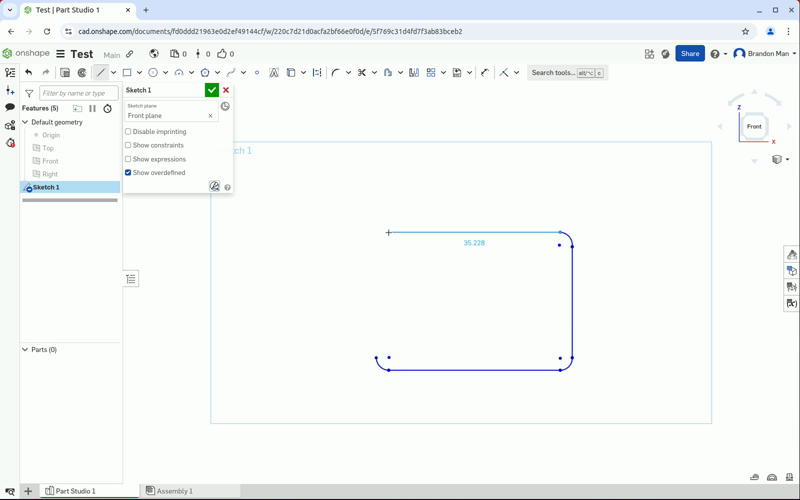
key_up(shift)
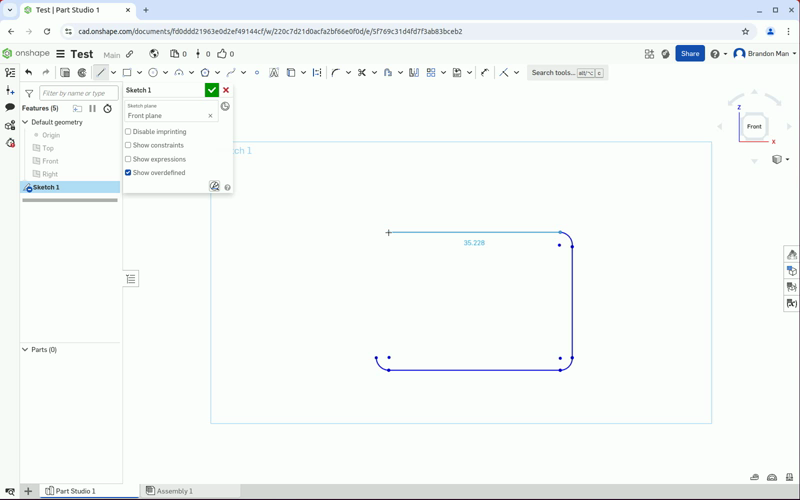
key(esc)
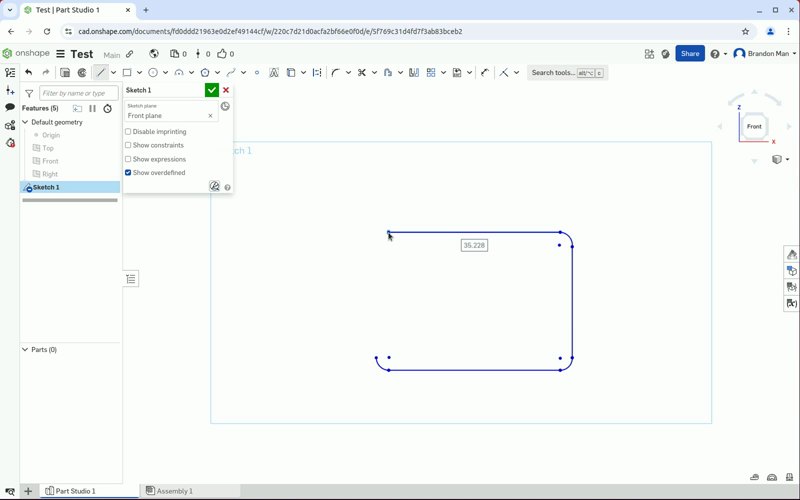
key(a)
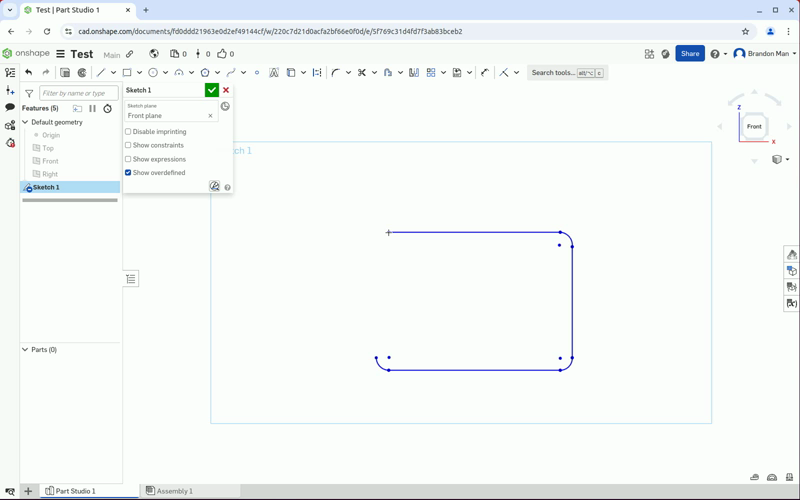
mouse_move(388, 232)
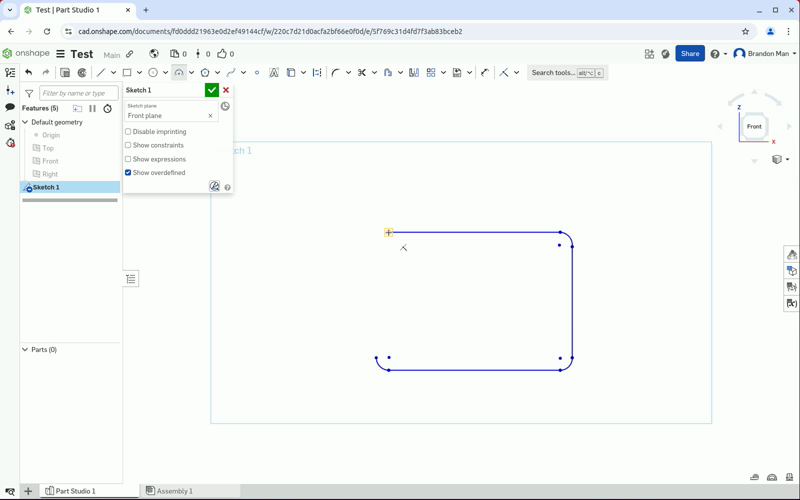
click(388, 232)
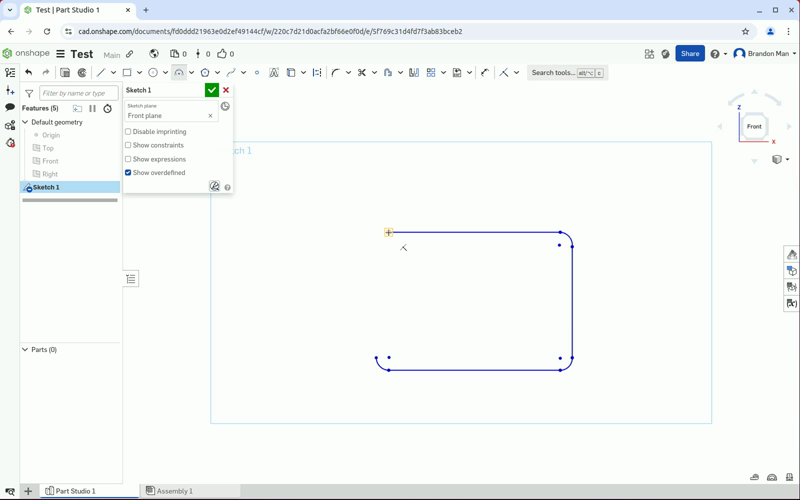
key_down(shift)
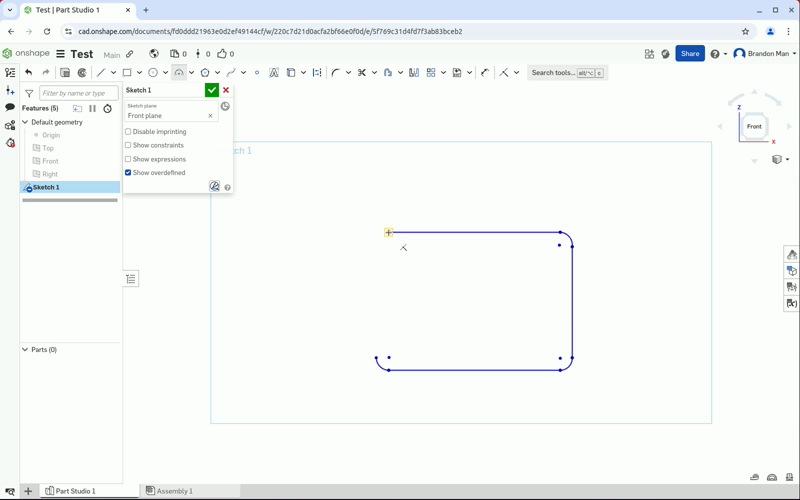
mouse_move(376, 246)
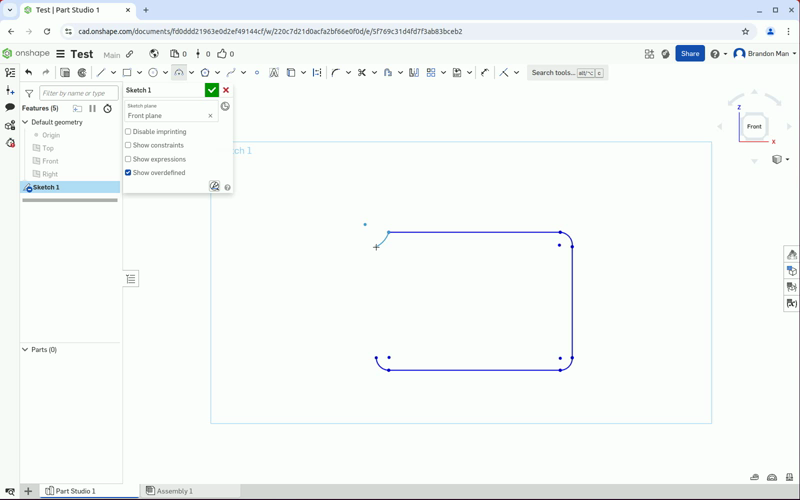
click(376, 246)
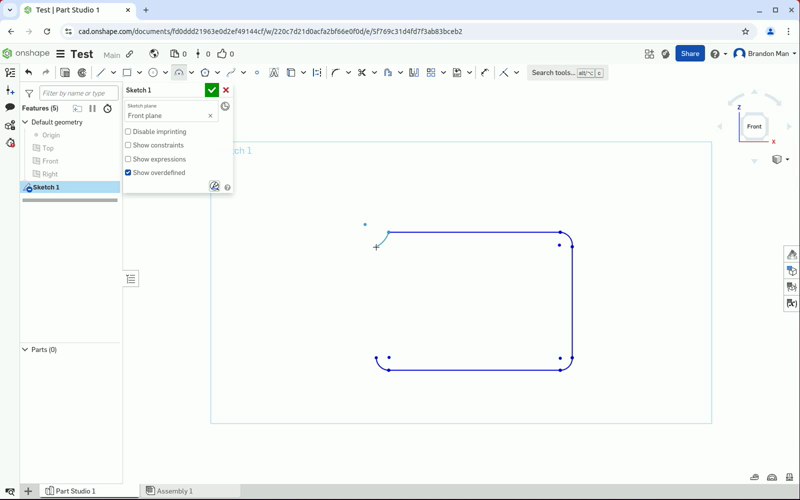
mouse_move(379, 236)
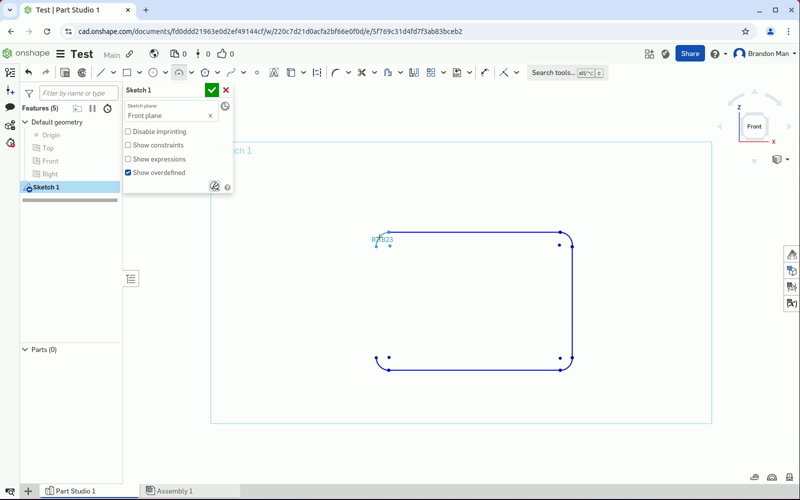
click(379, 236)
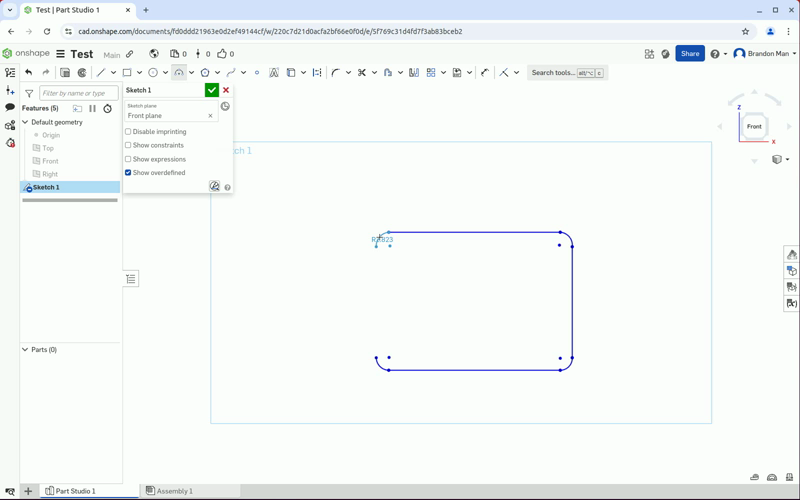
key_up(shift)
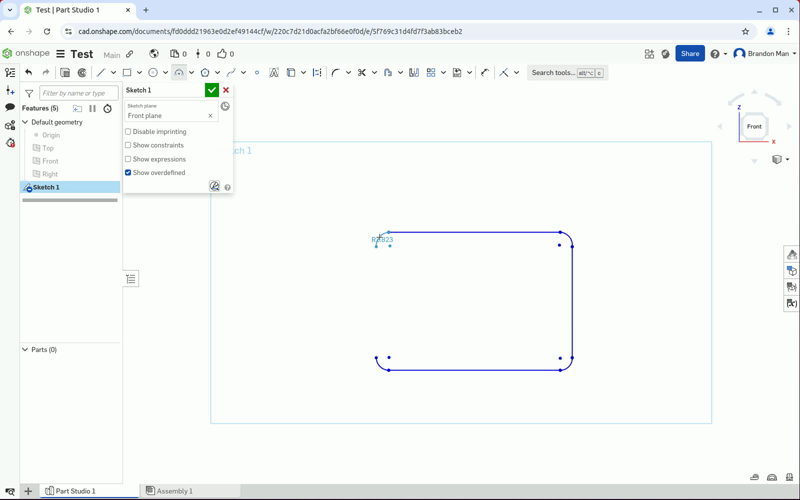
key(esc)
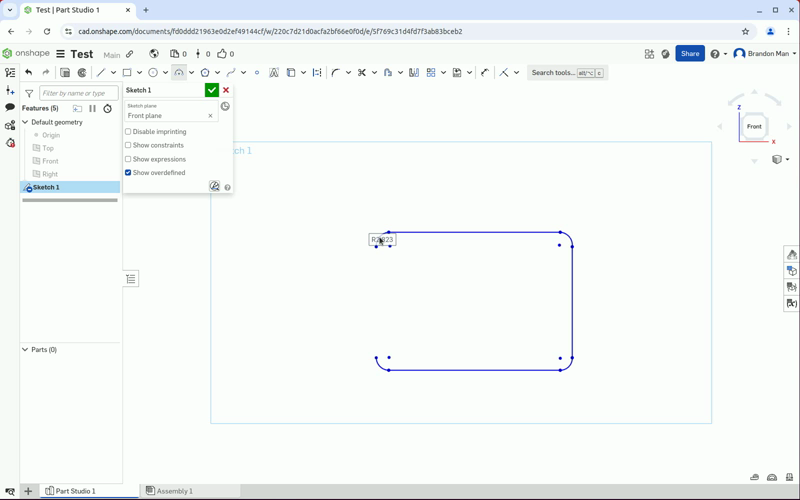
key(l)
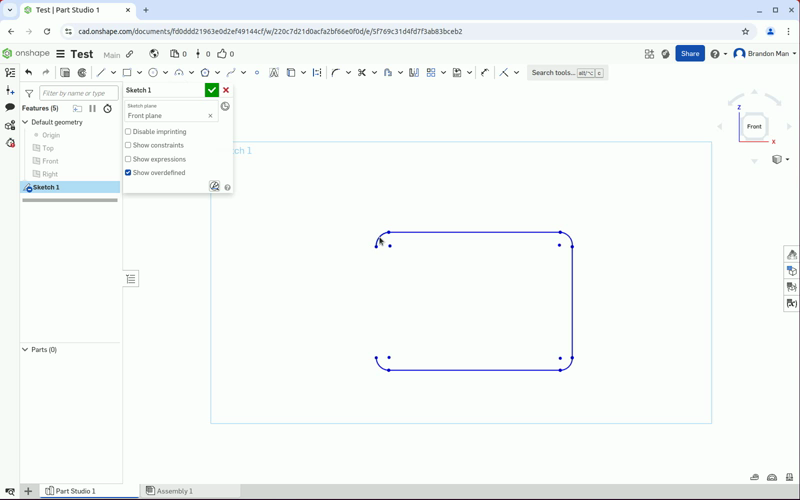
mouse_move(376, 246)
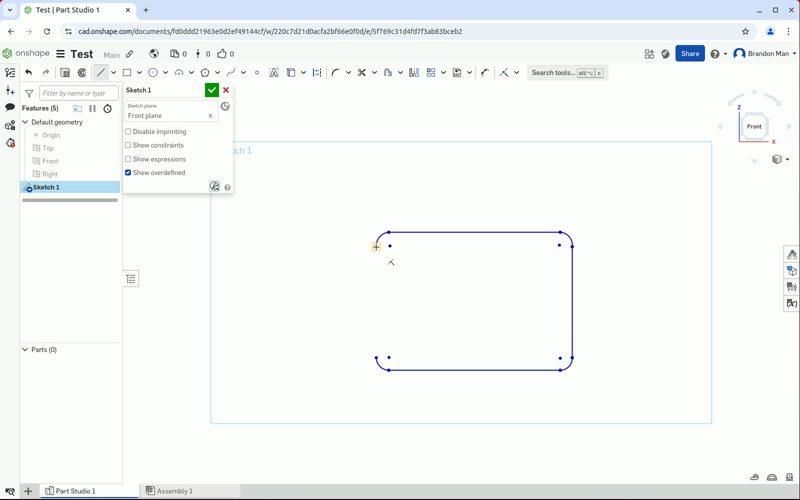
click(376, 246)
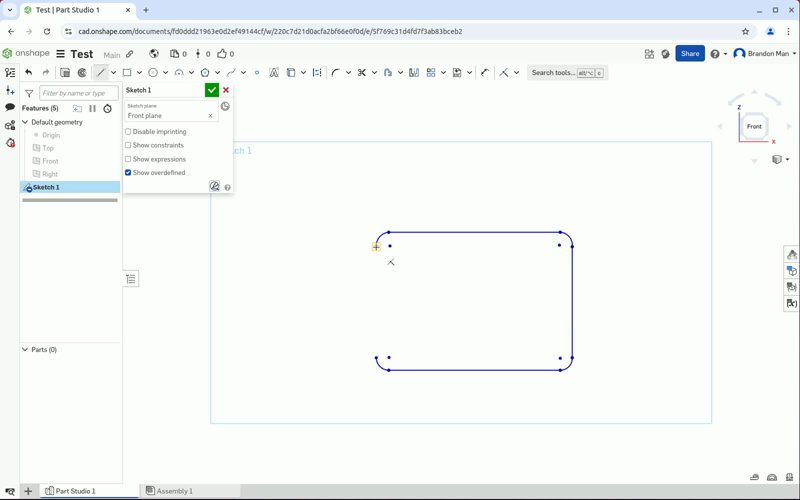
key_down(shift)
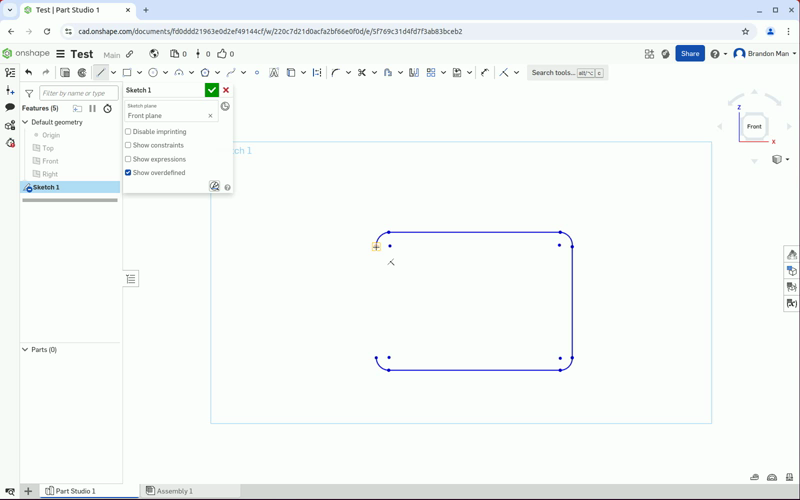
mouse_move(376, 357)
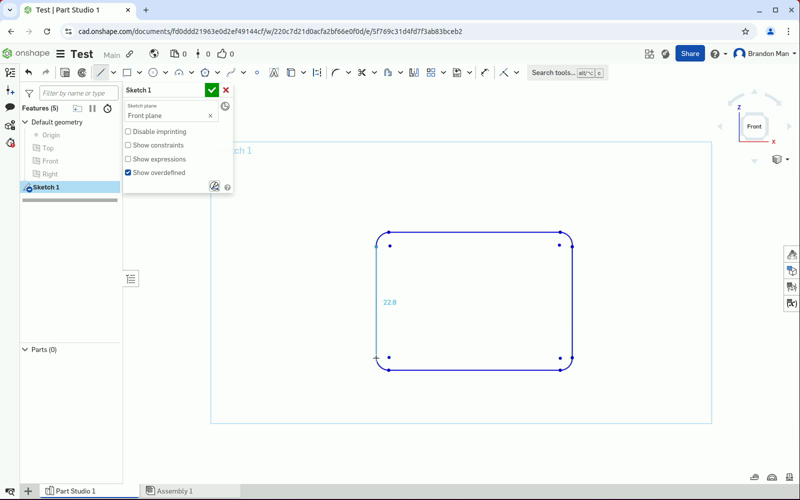
key_up(shift)
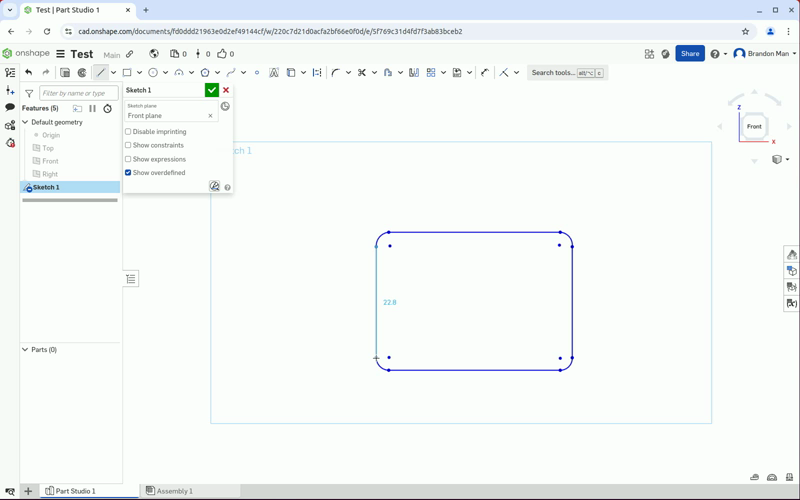
click(376, 357)
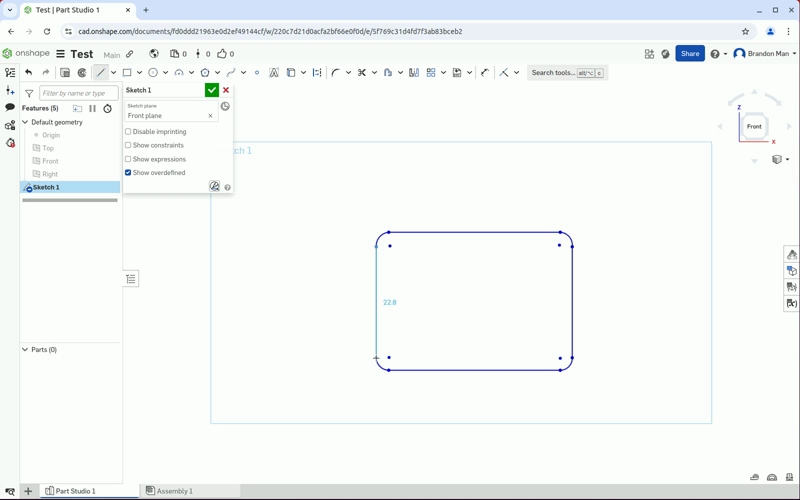
key(esc)
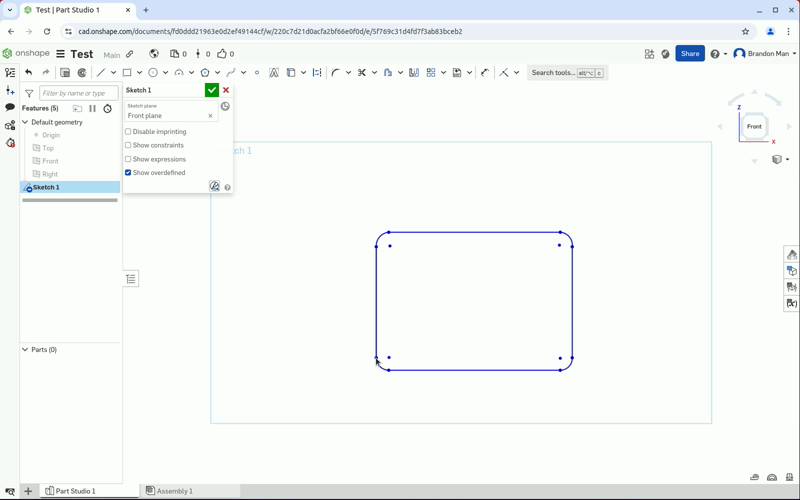
mouse_move(476, 253)
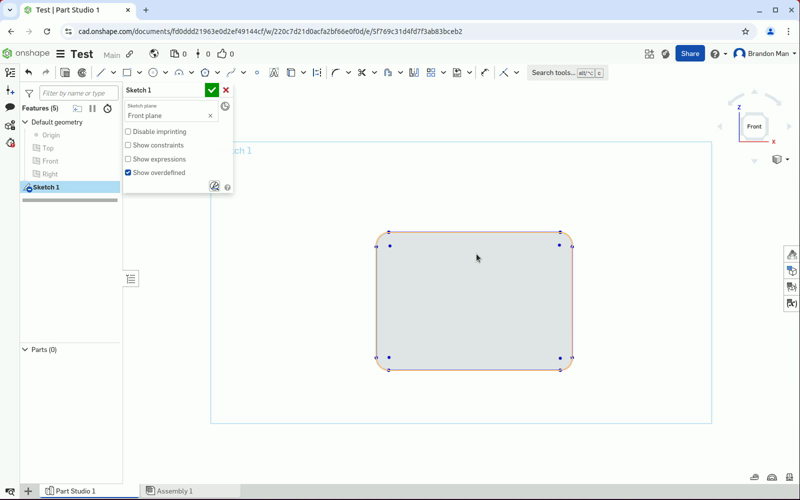
click(476, 253)
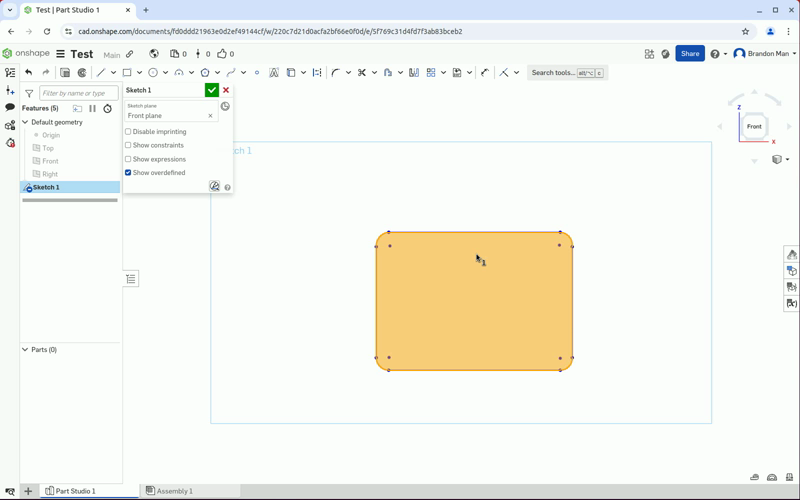
mouse_move(73, 352)
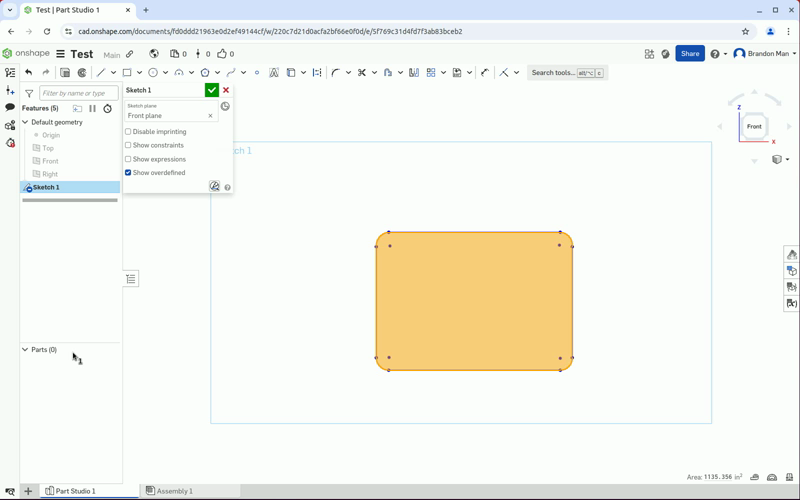
key(shift+y)
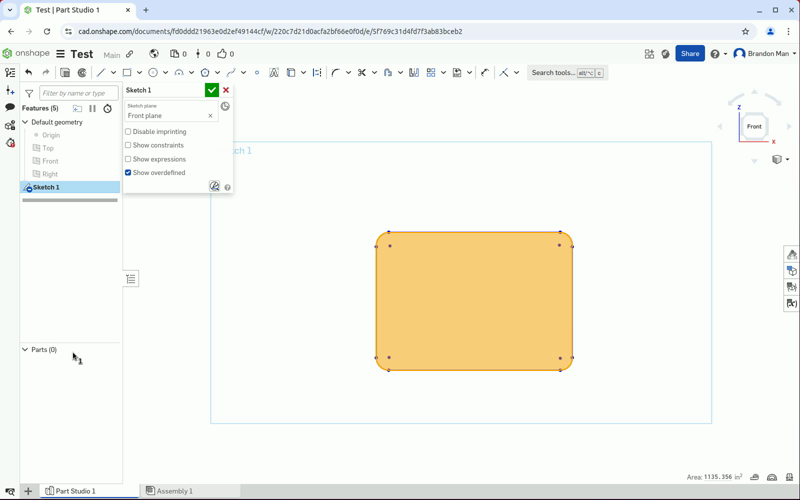
key(shift+e)
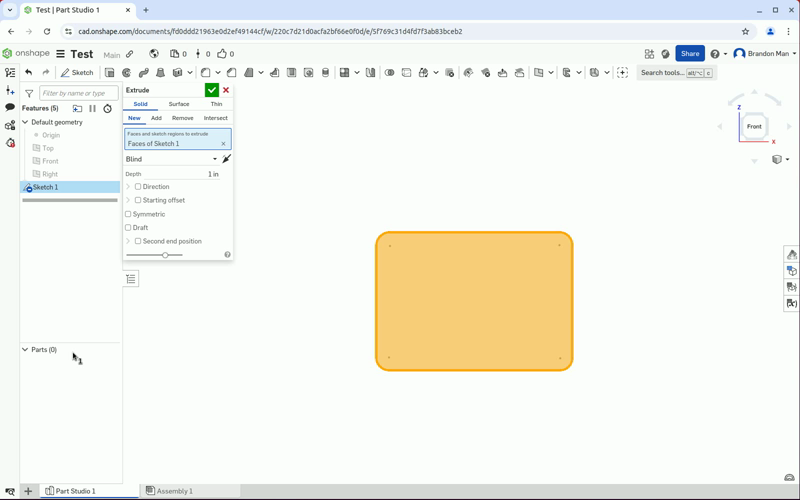
mouse_move(143, 106)
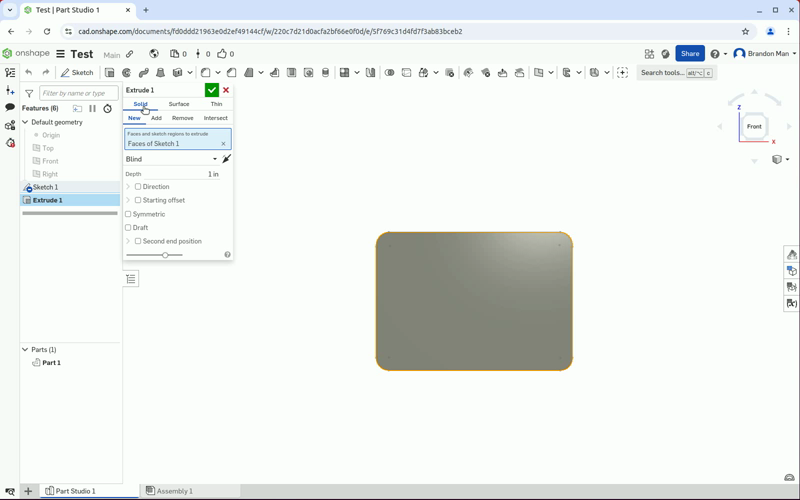
click(143, 106)
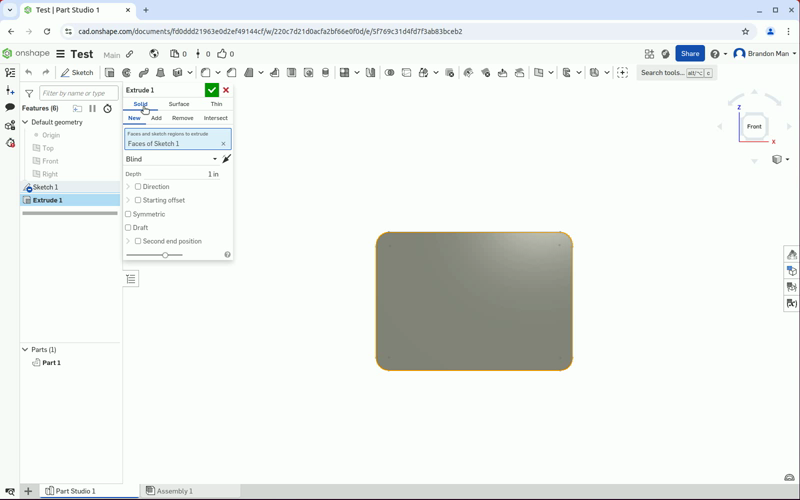
mouse_move(137, 120)
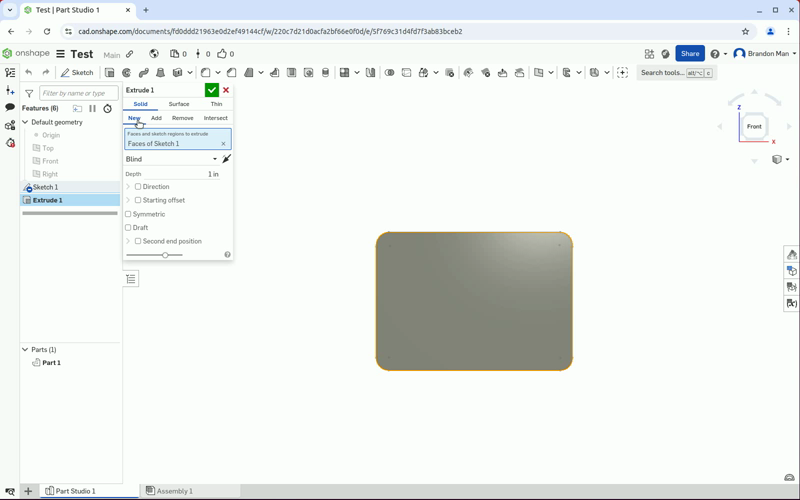
click(137, 120)
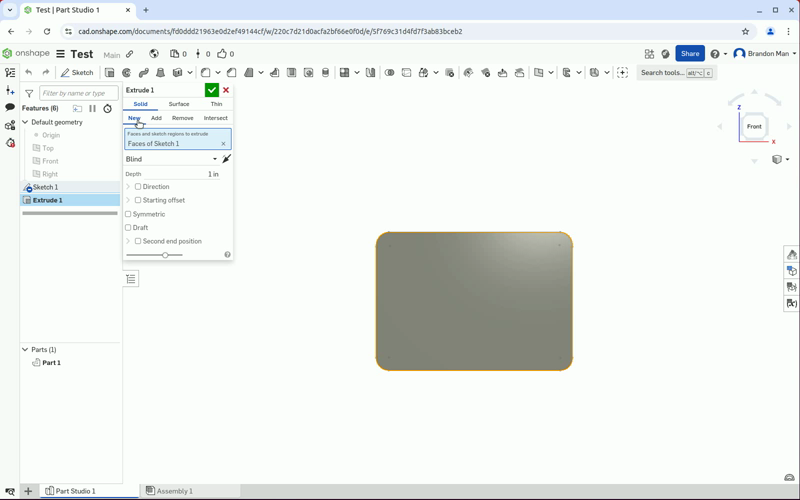
key(tab, 4)
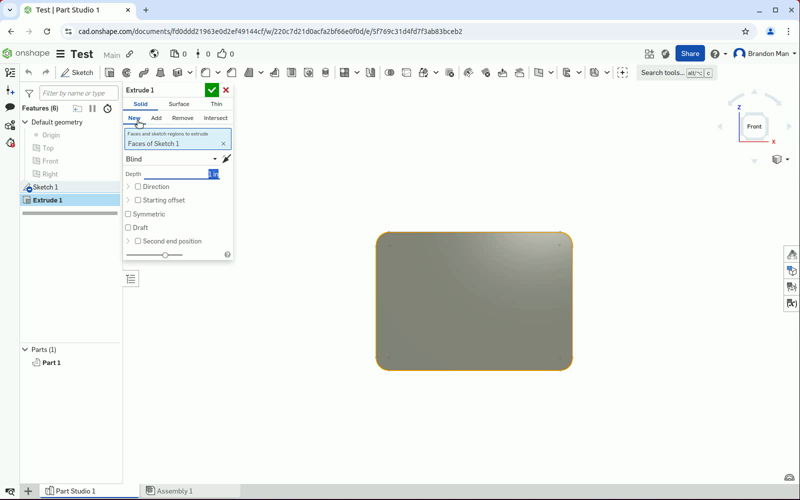
text(1.685)
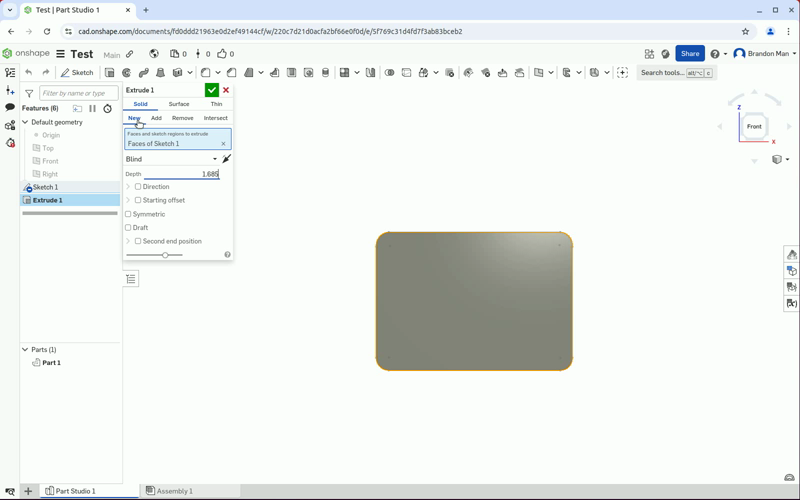
key(enter)
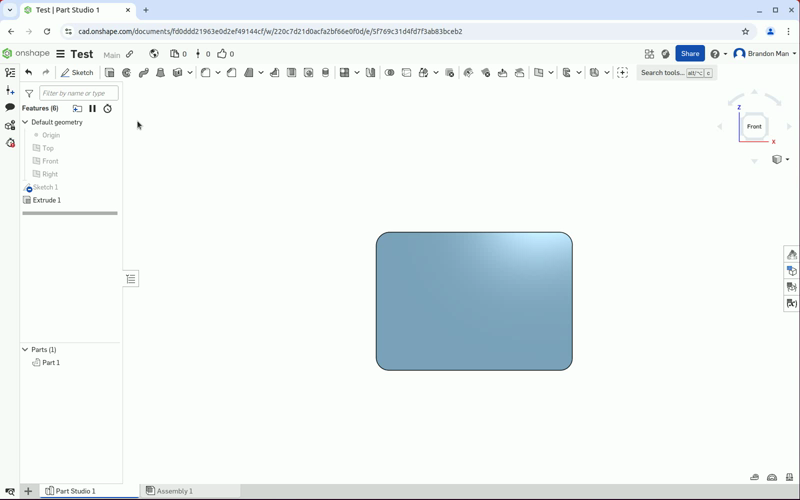
key(shift+h)
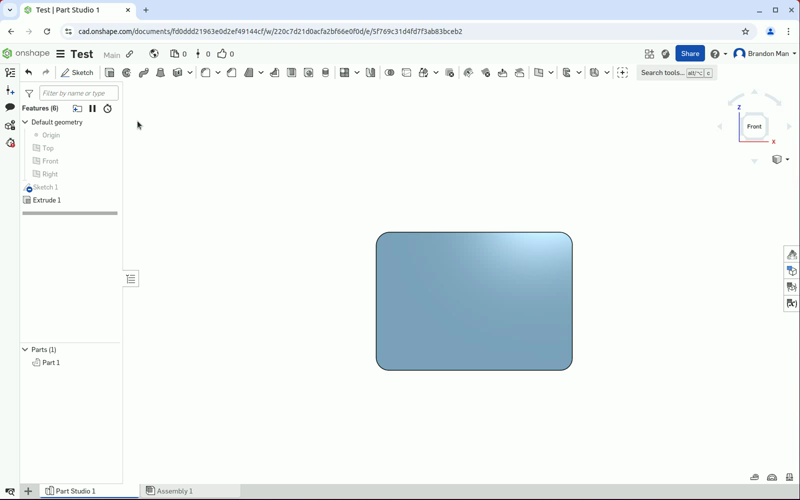
key(shift+h)
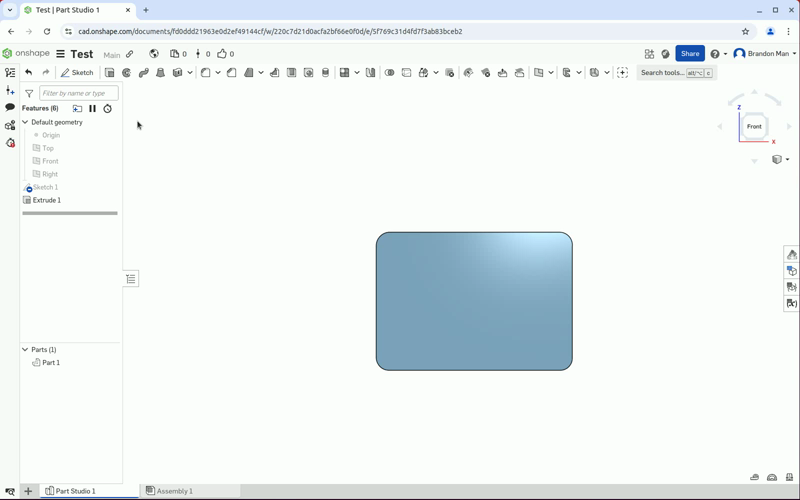
mouse_move(73, 189)
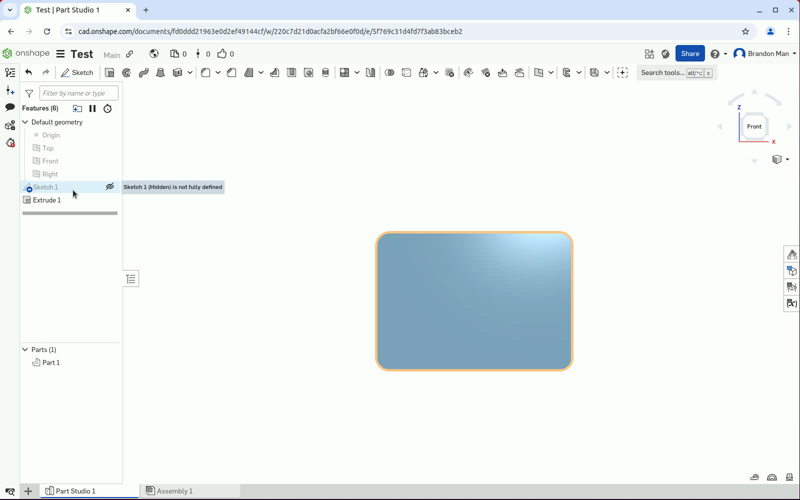
click(73, 189)
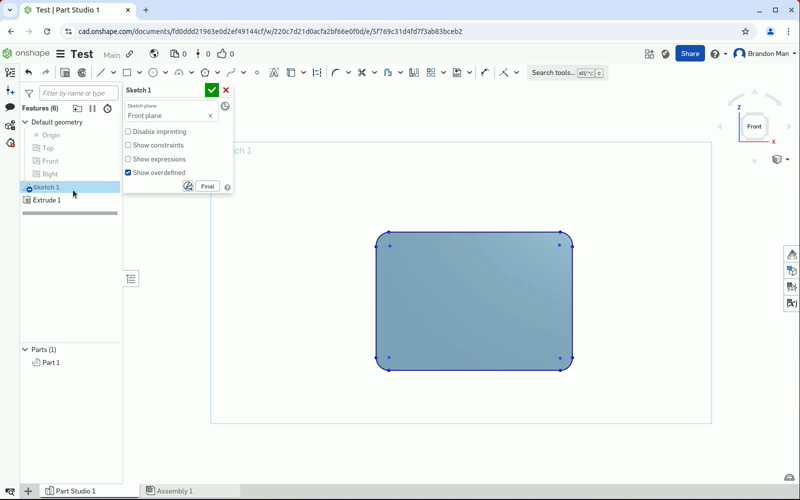
mouse_move(229, 92)
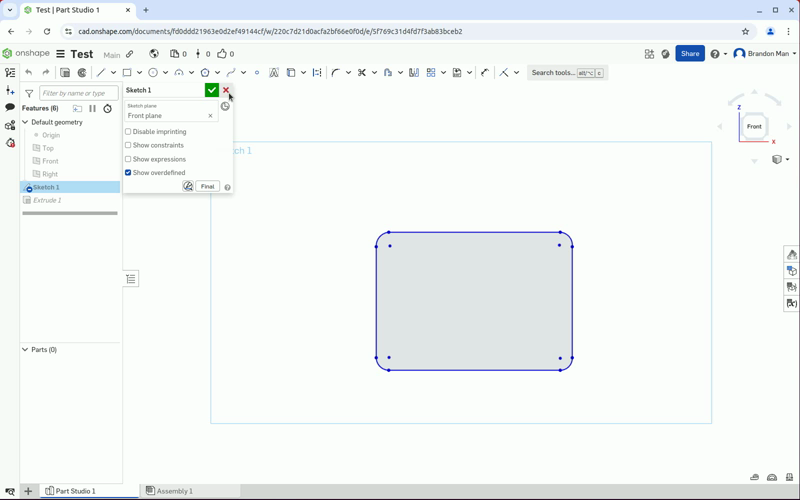
click(229, 92)
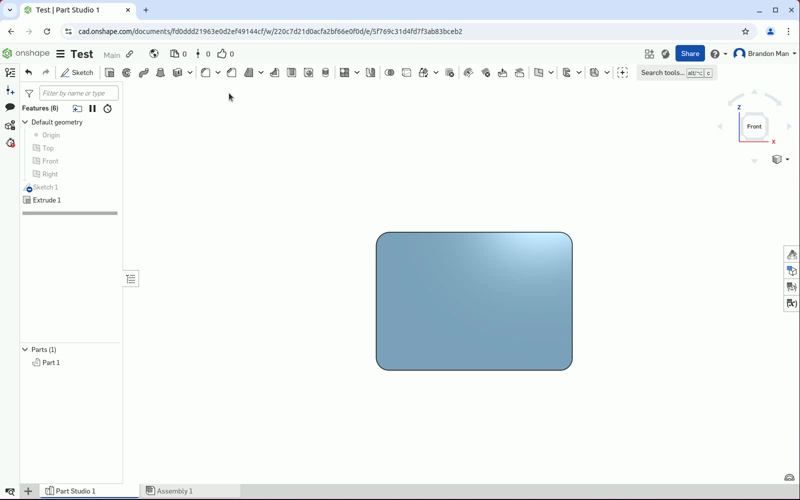
mouse_move(541, 75)
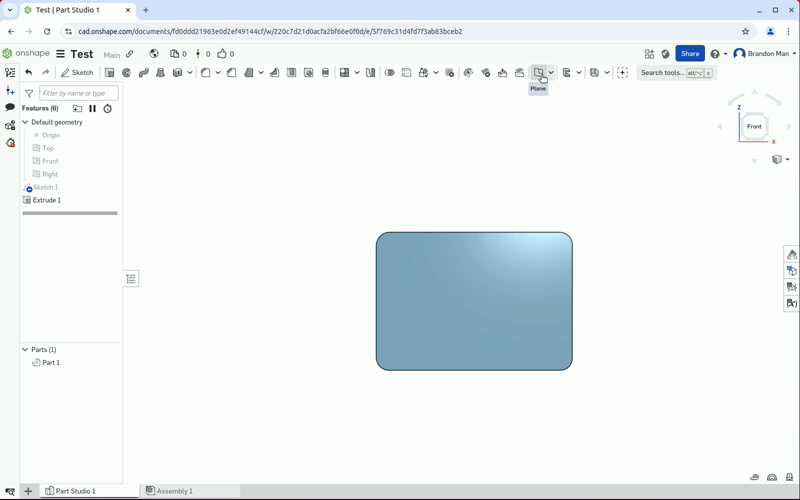
click(541, 75)
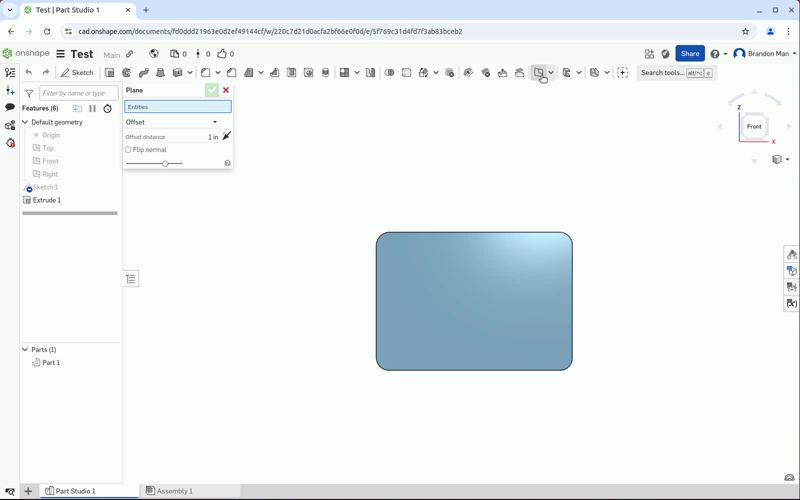
mouse_move(73, 163)
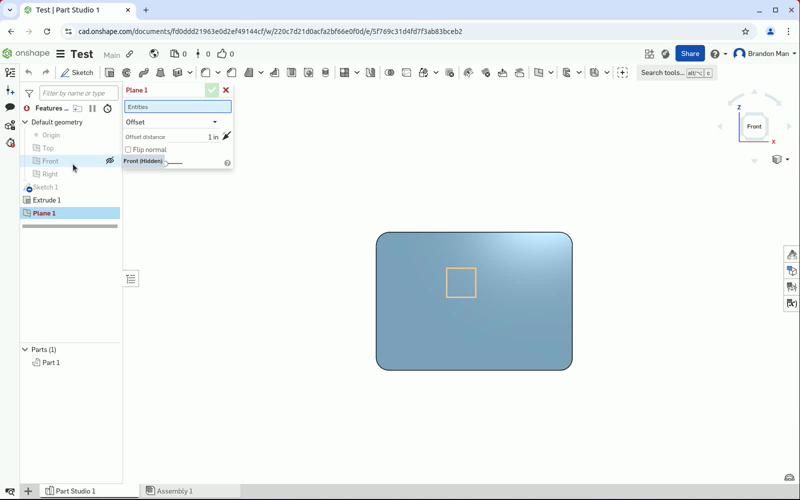
click(73, 163)
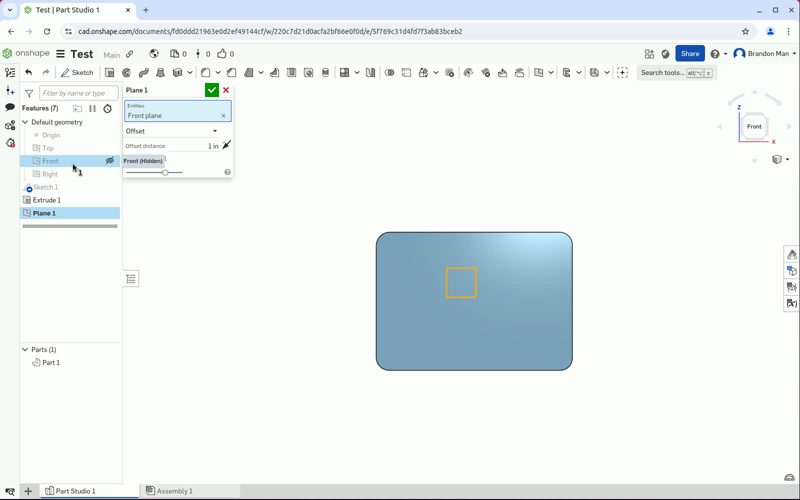
key(tab, 2)
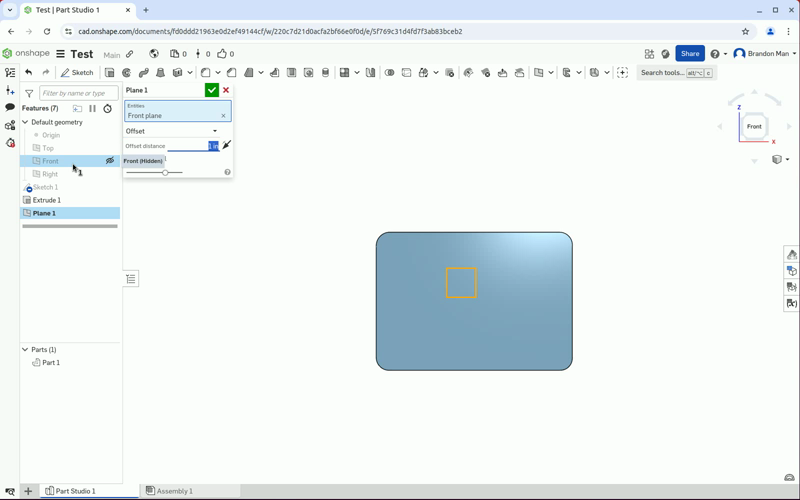
text(1.695)
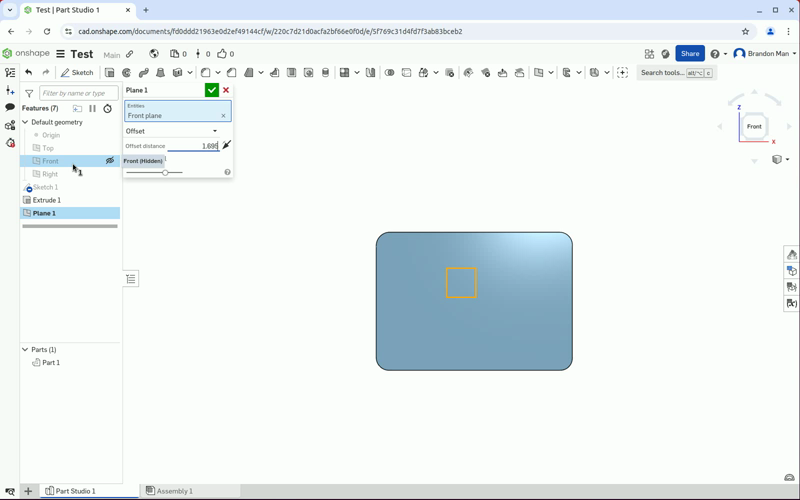
key(enter, 2)
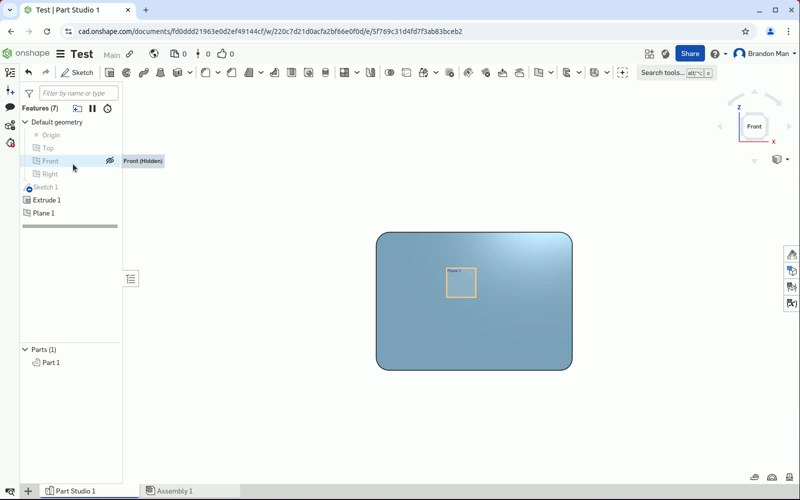
key(shift+s)
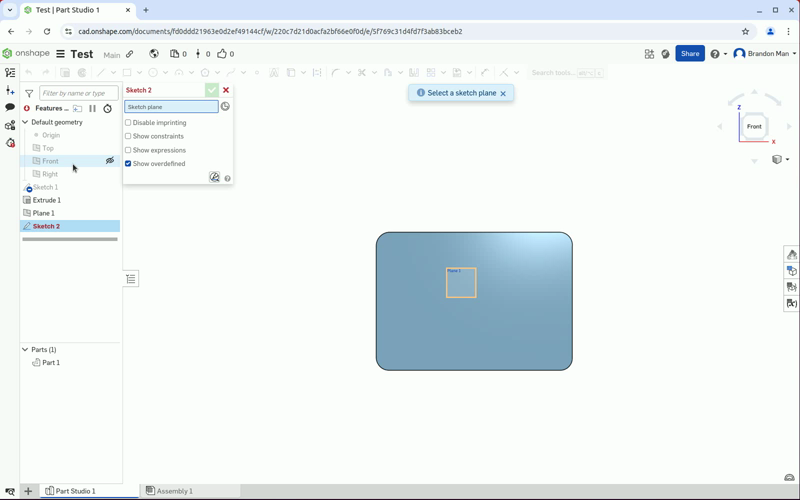
mouse_move(73, 215)
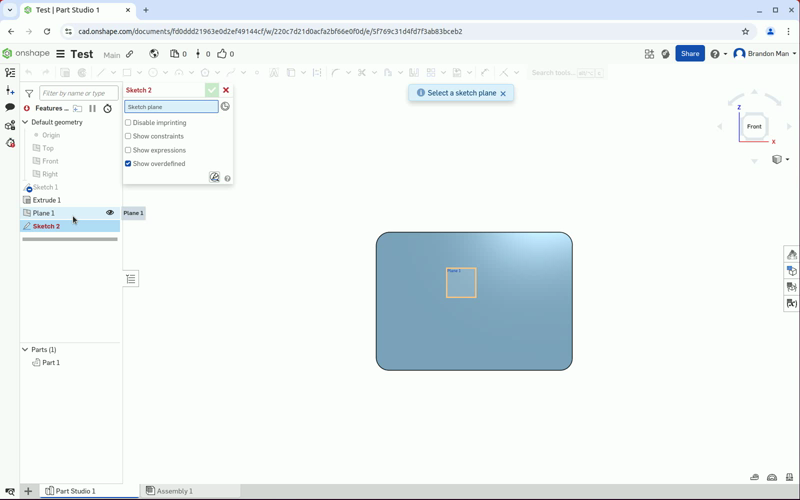
click(73, 215)
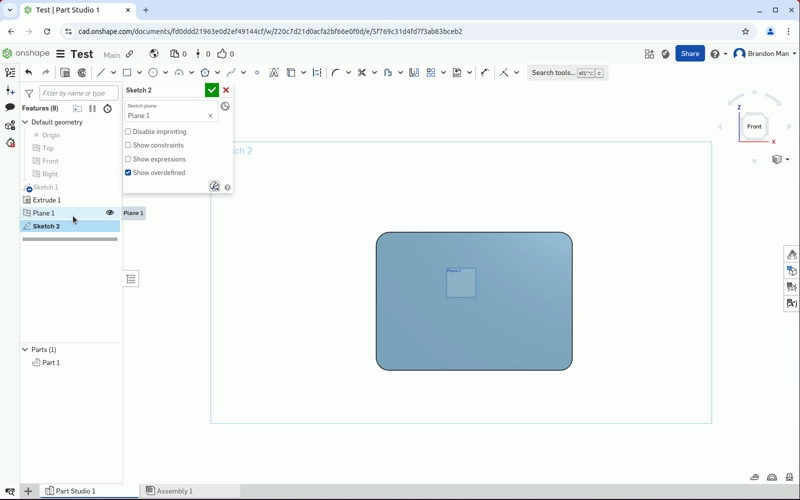
mouse_move(73, 352)
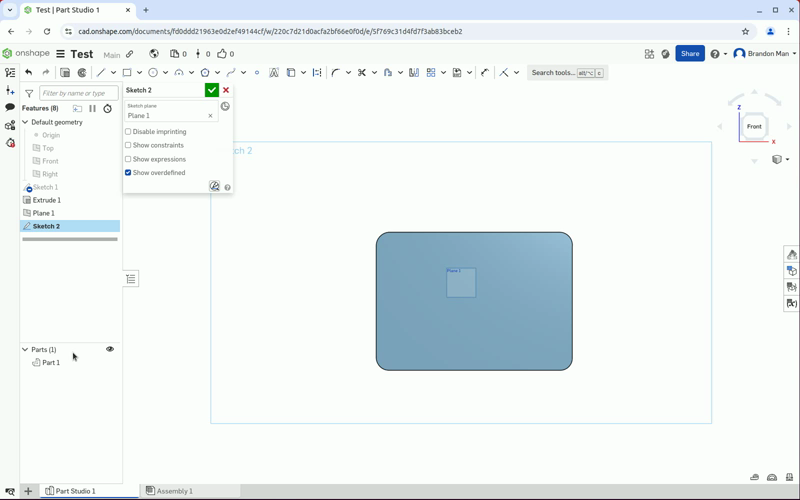
key(y)
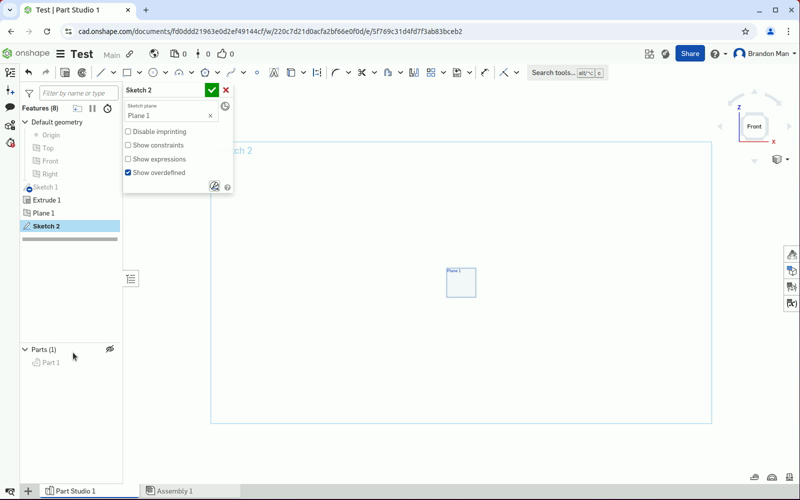
key(l)
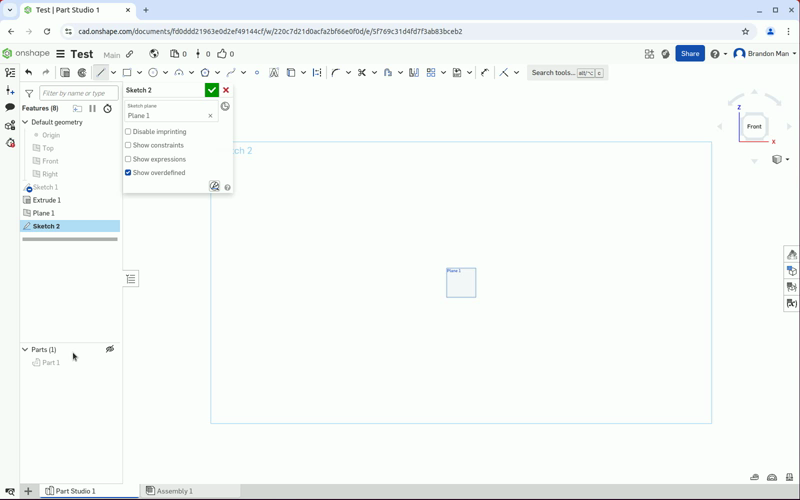
key_down(shift)
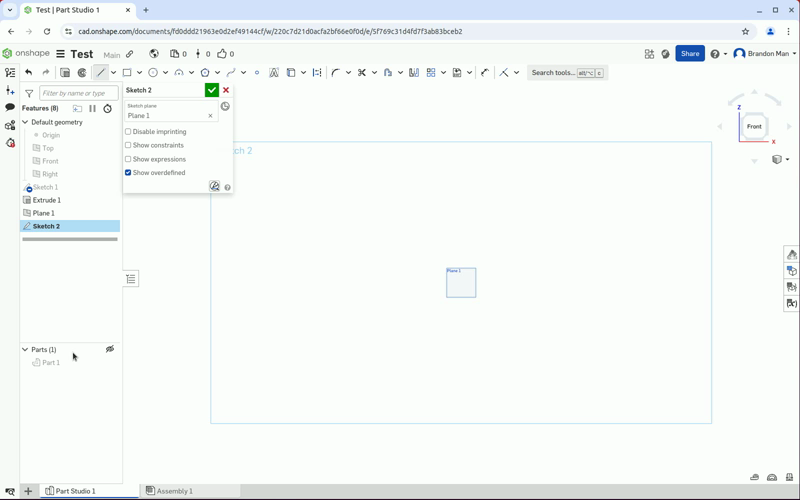
mouse_move(479, 355)
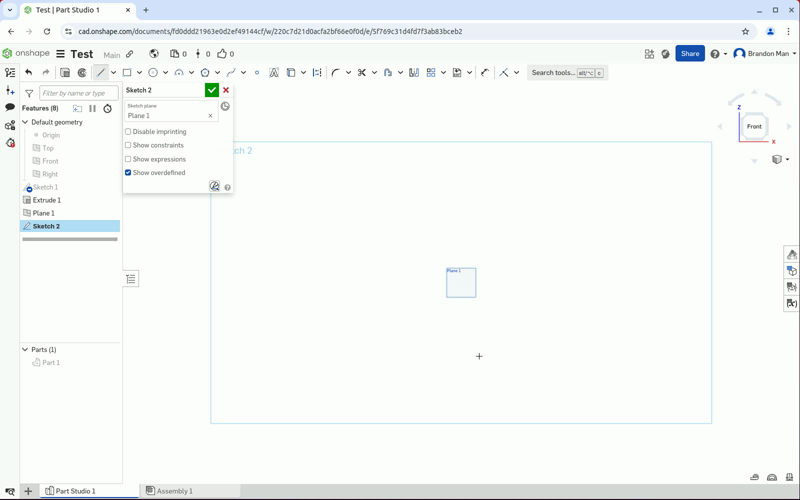
click(479, 355)
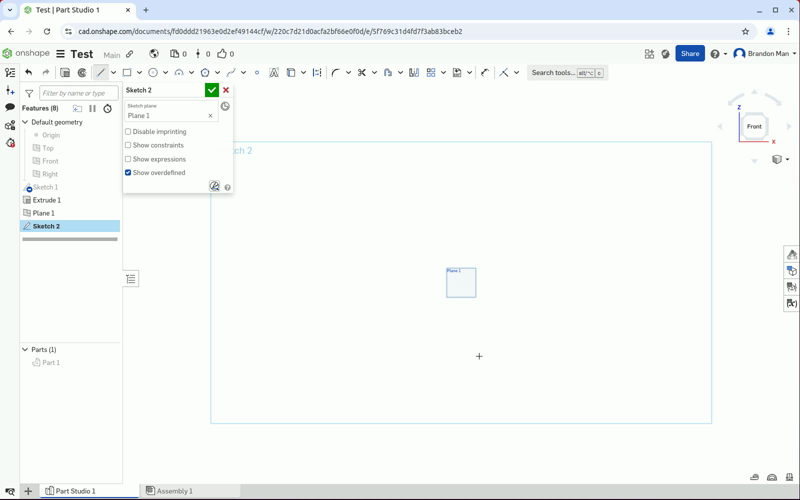
key_up(shift)
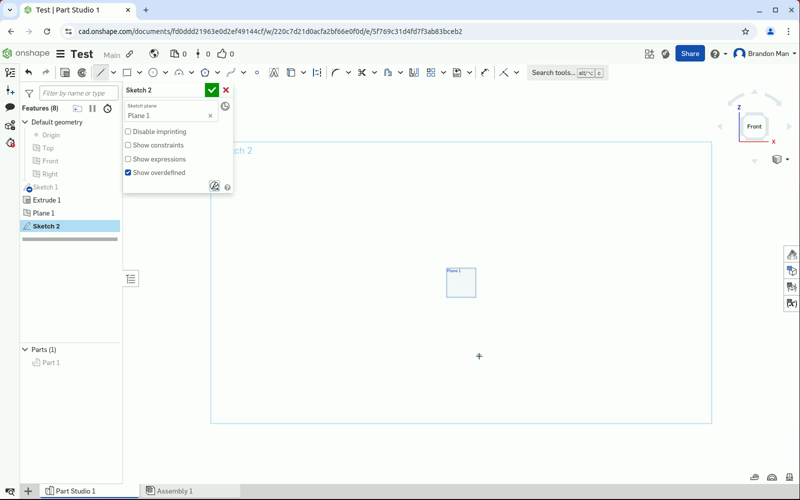
key_down(shift)
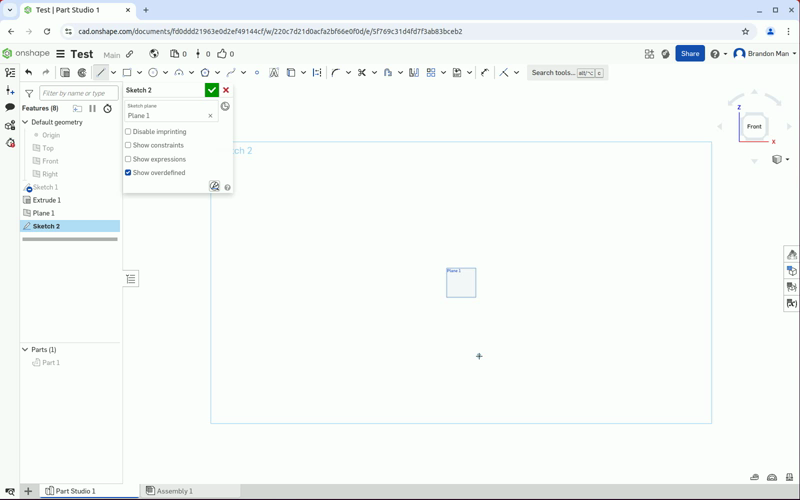
mouse_move(573, 355)
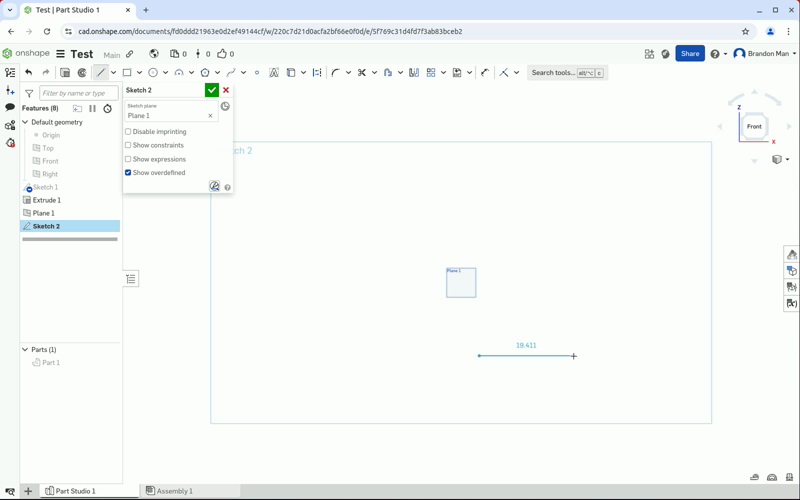
click(573, 355)
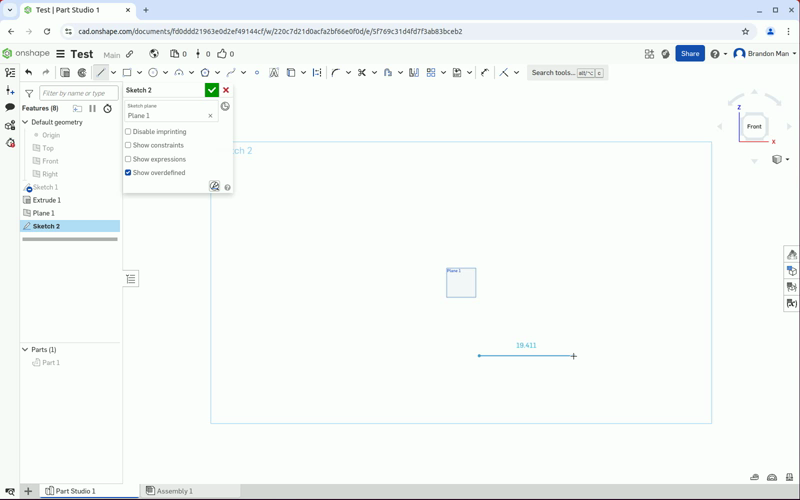
key_up(shift)
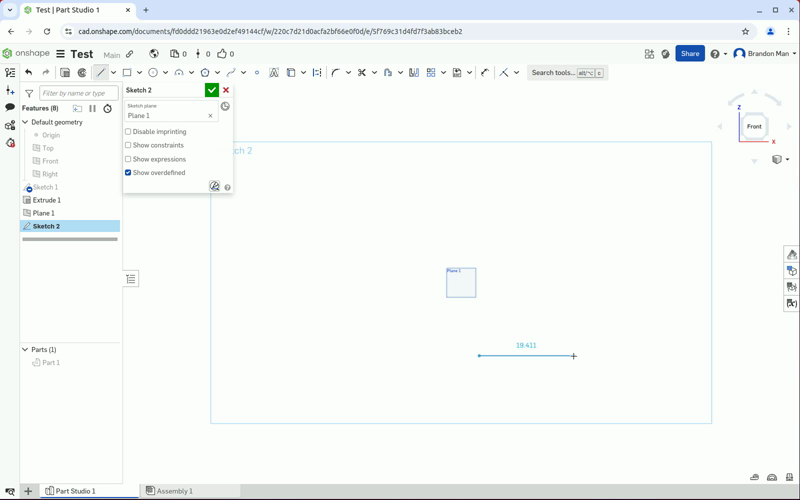
key_down(shift)
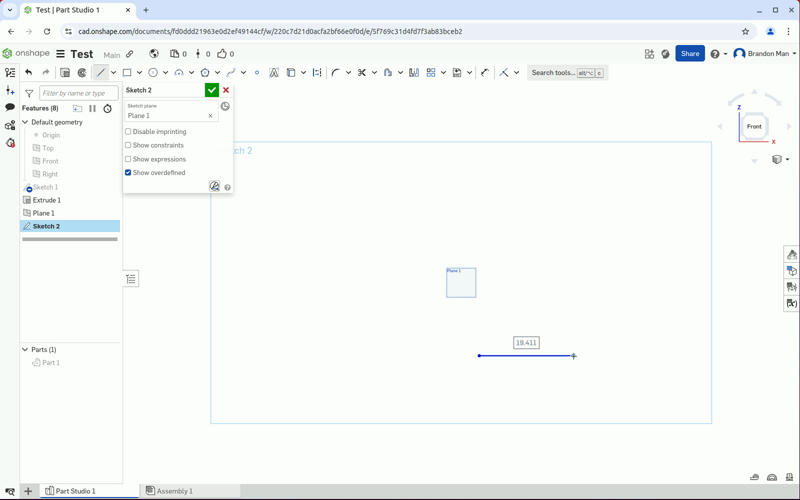
mouse_move(589, 355)
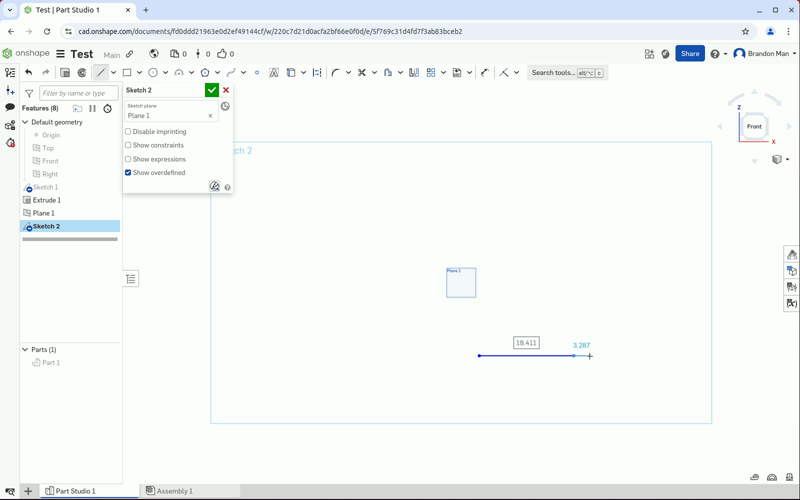
mouse_move(573, 334)
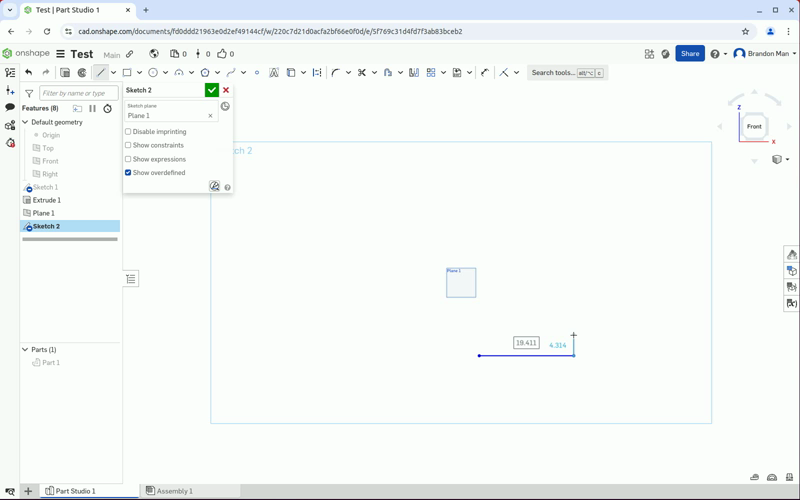
click(573, 334)
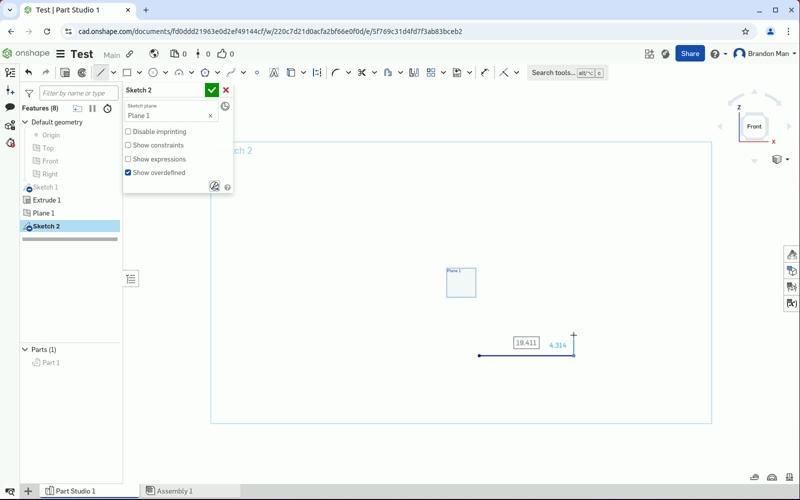
key_up(shift)
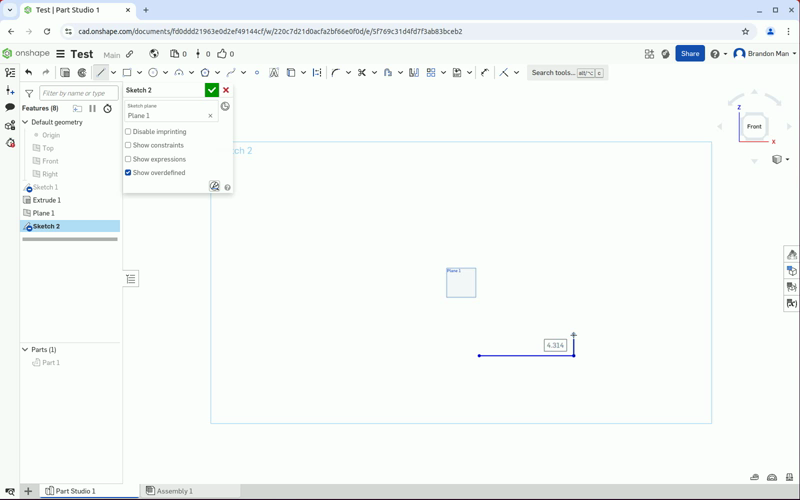
key_down(shift)
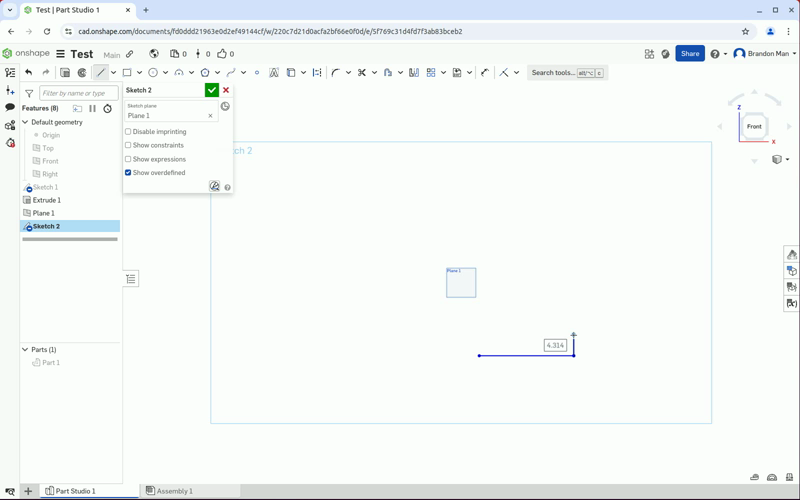
mouse_move(479, 334)
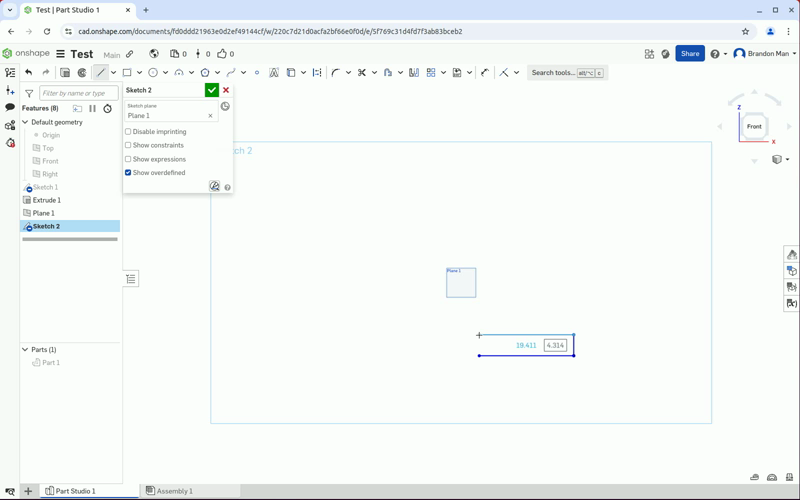
click(479, 334)
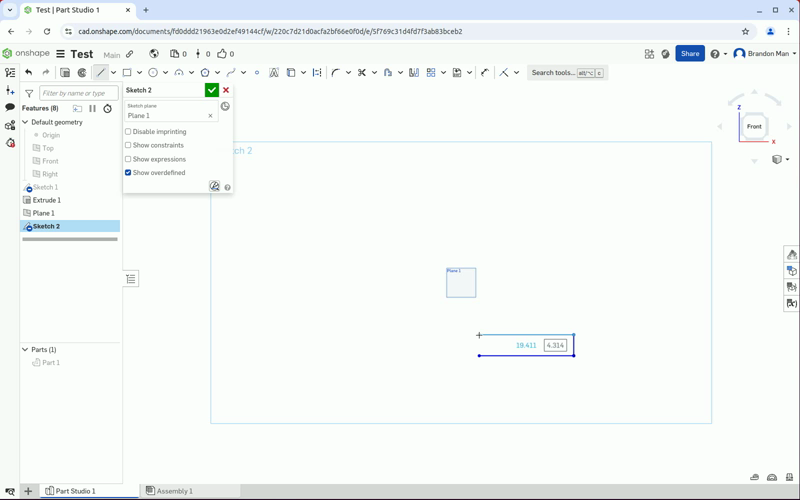
key_up(shift)
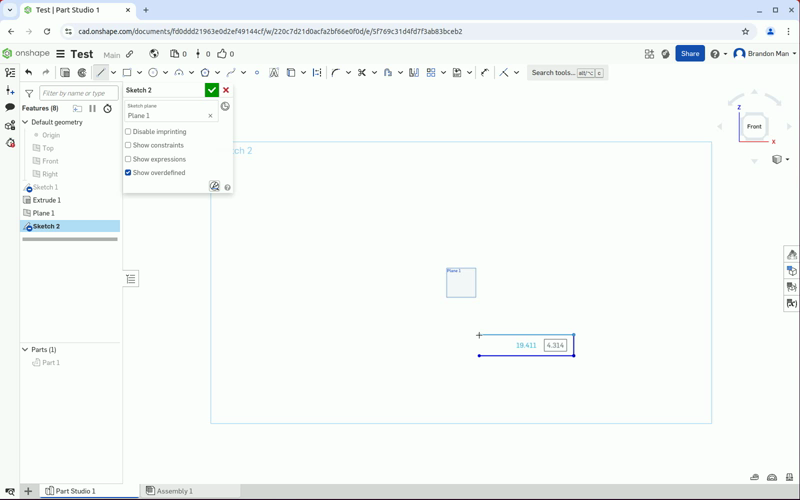
mouse_move(509, 334)
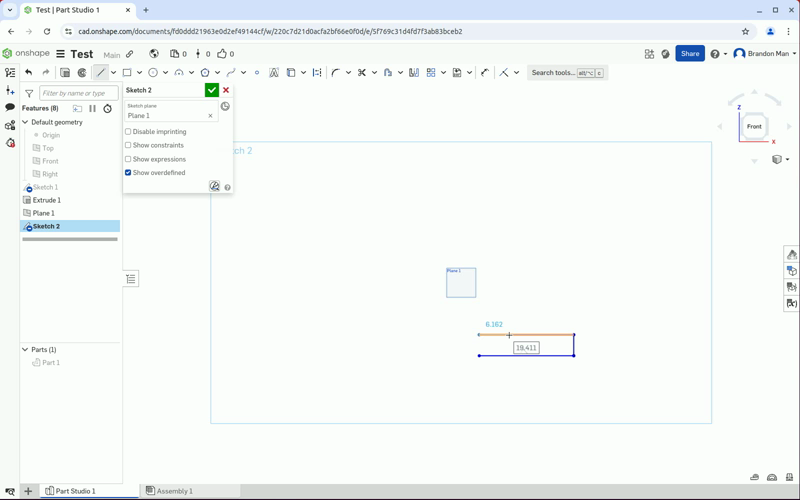
key_down(shift)
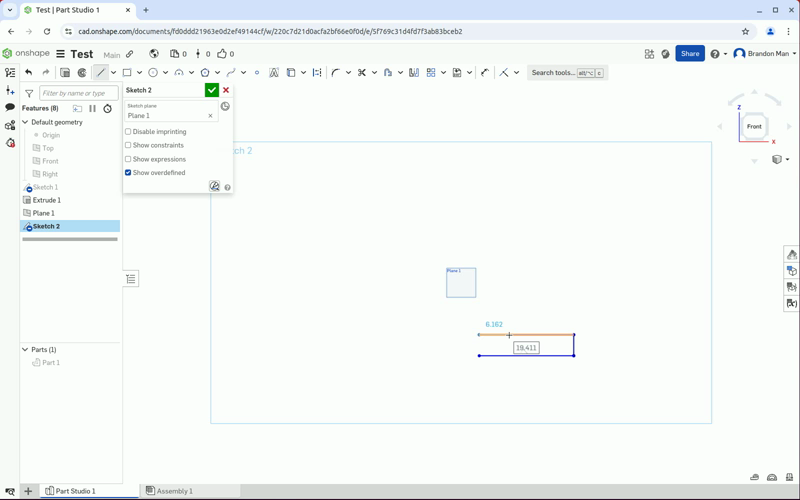
mouse_move(479, 355)
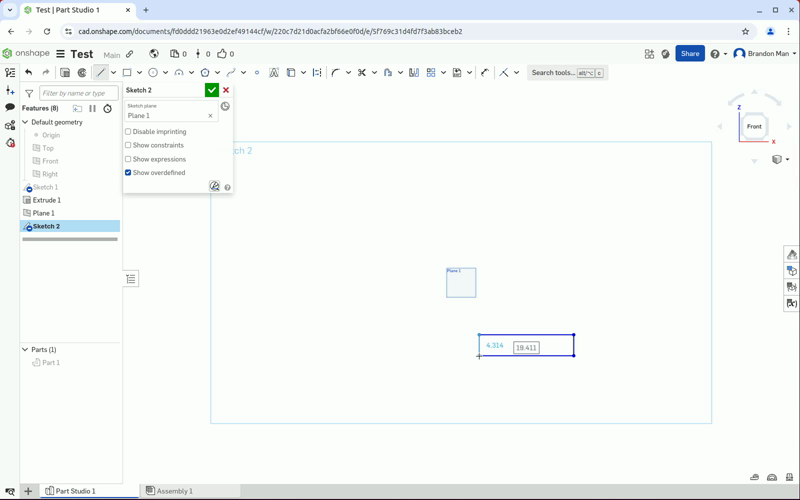
key_up(shift)
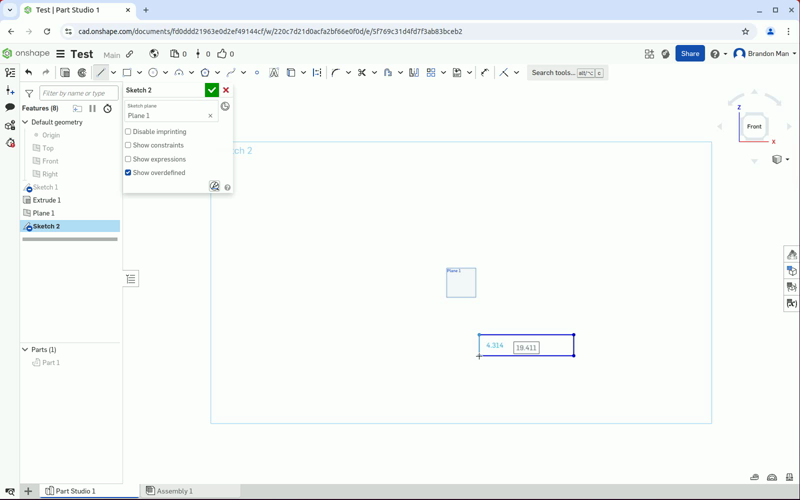
click(479, 355)
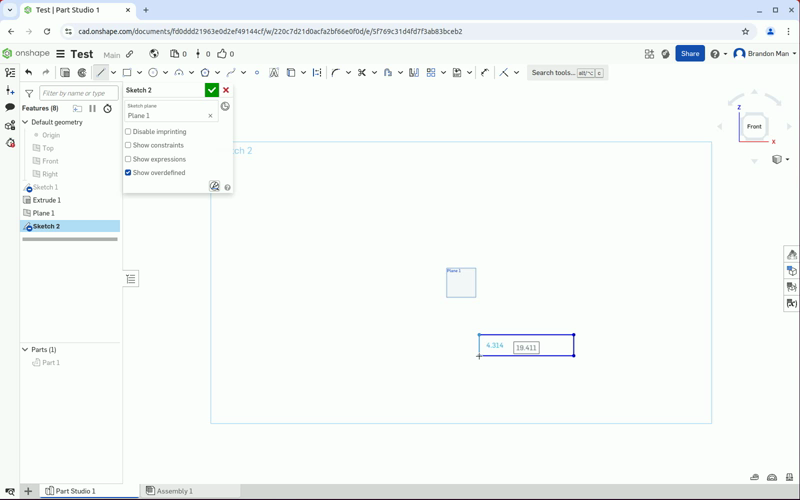
key(esc)
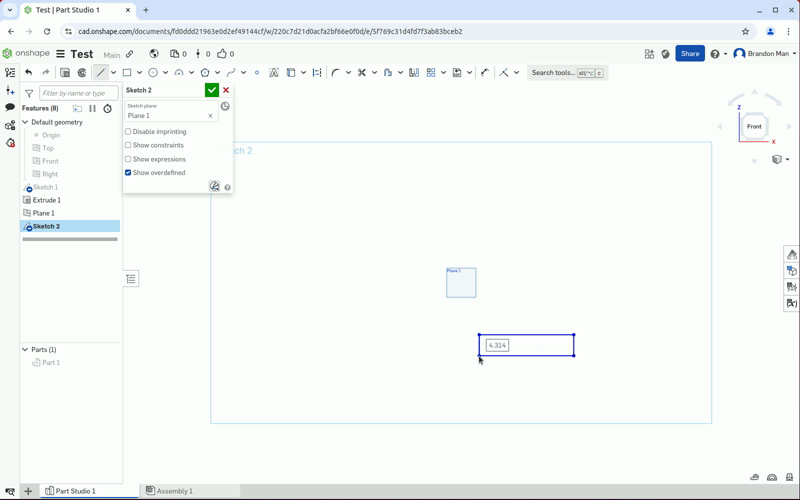
mouse_move(526, 349)
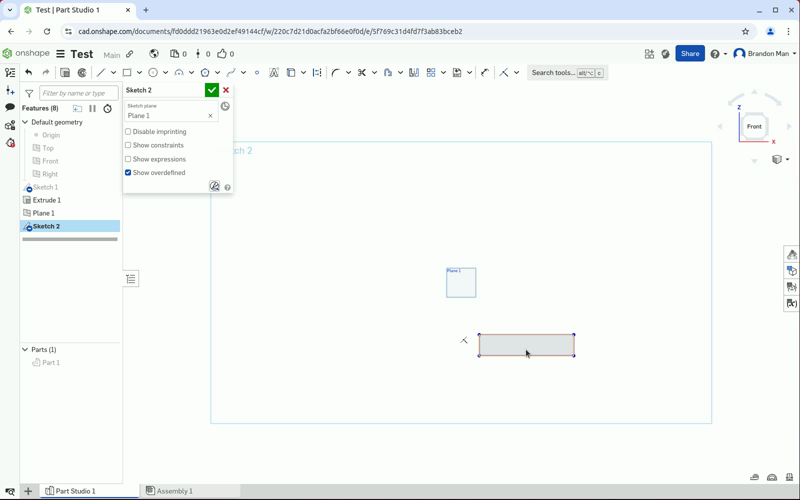
click(526, 349)
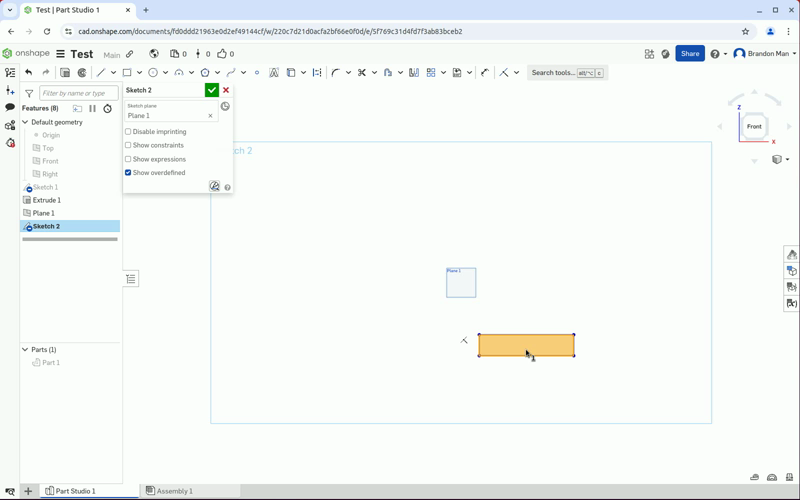
mouse_move(73, 352)
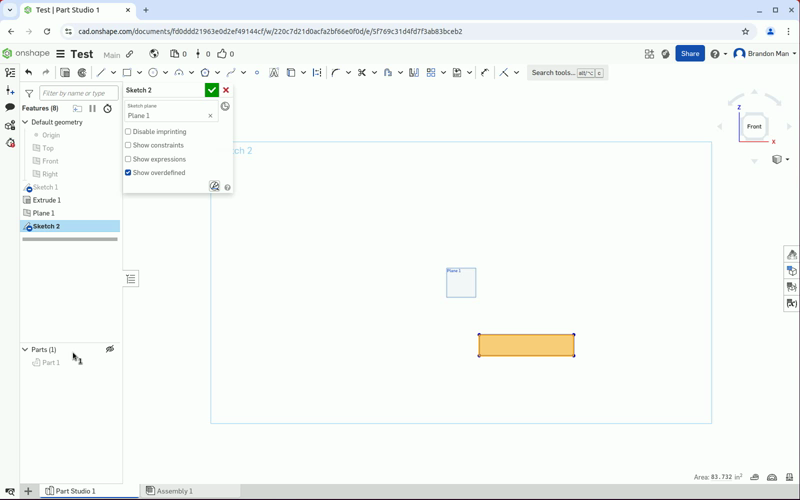
key(shift+y)
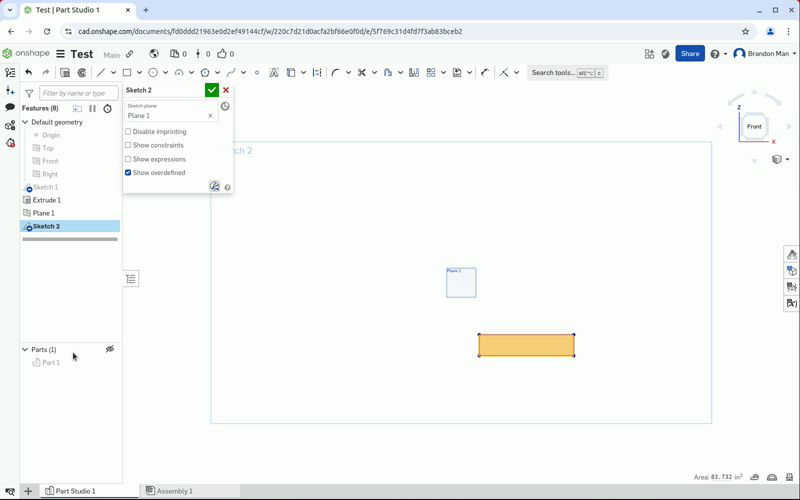
key(shift+e)
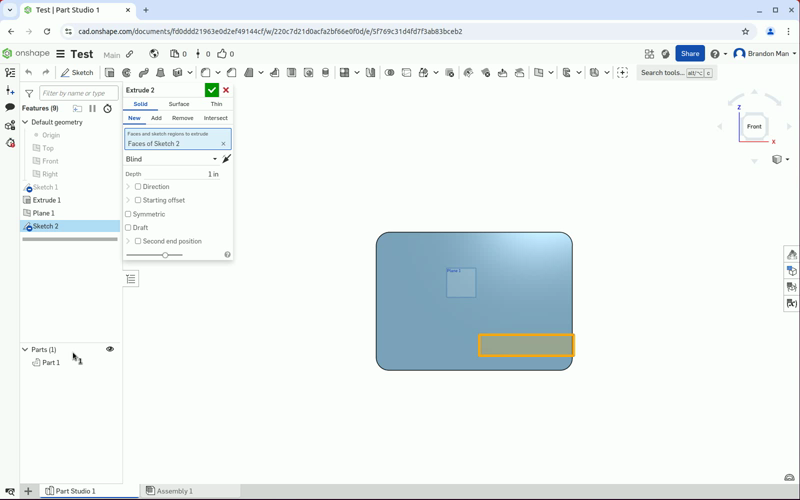
mouse_move(143, 106)
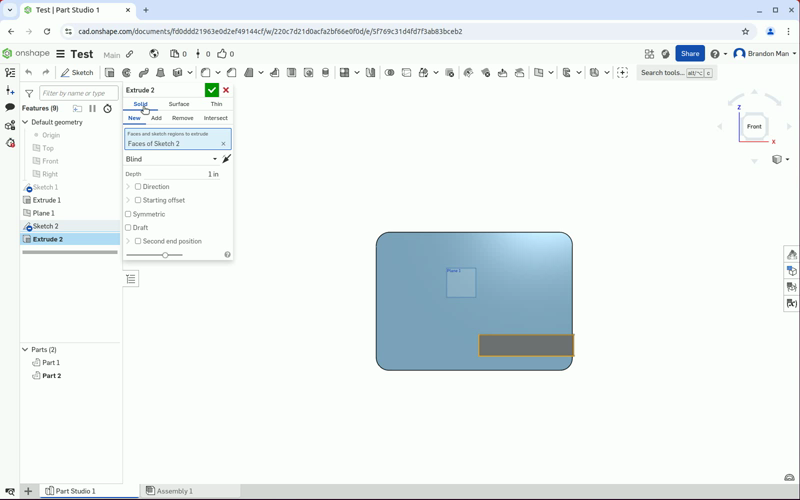
click(143, 106)
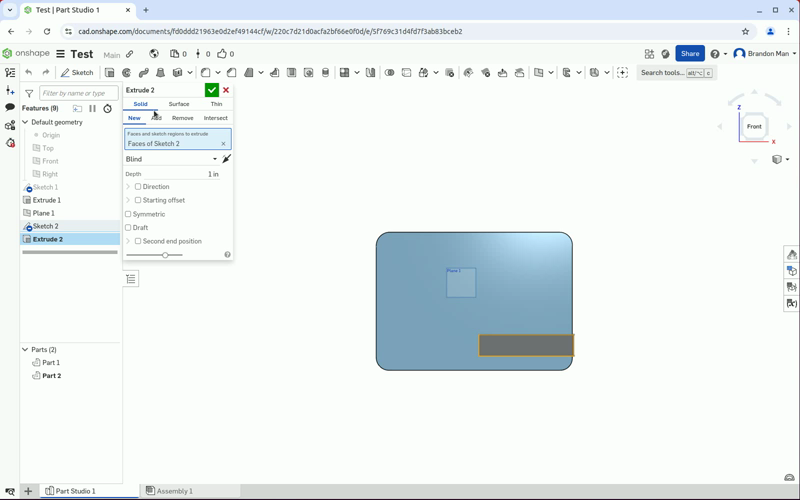
mouse_move(186, 120)
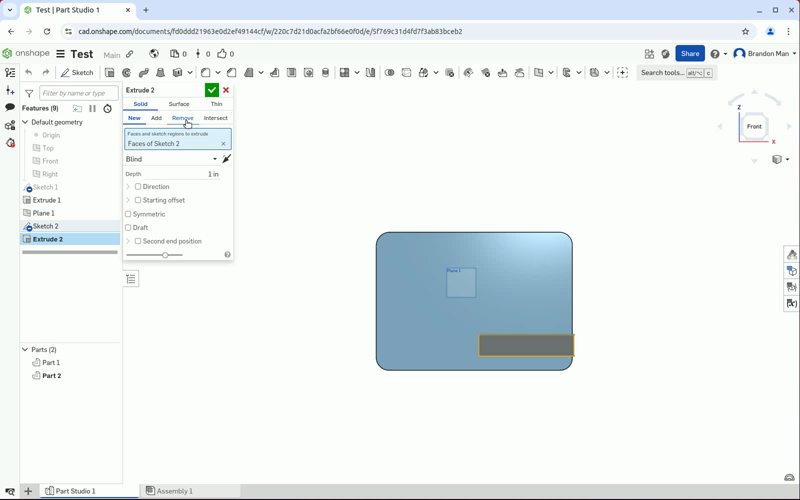
click(186, 120)
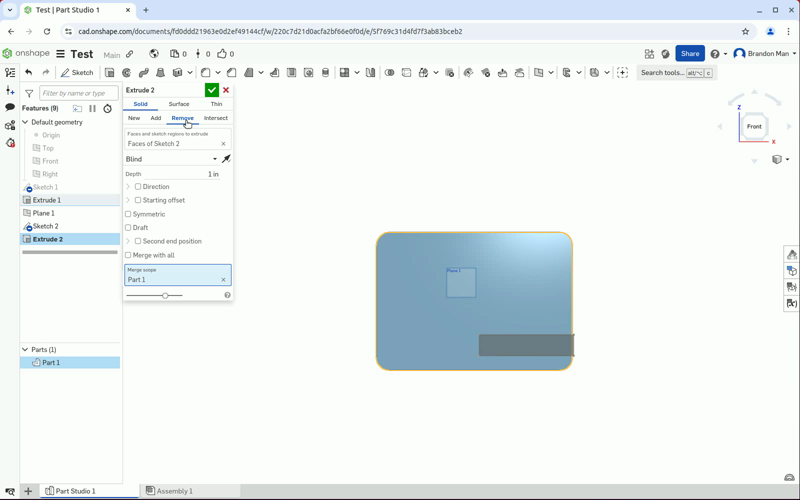
key(tab, 4)
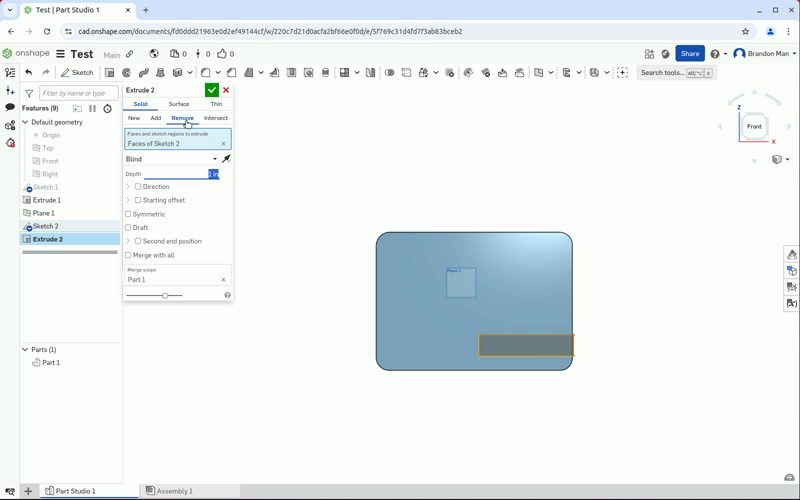
text(3.37)
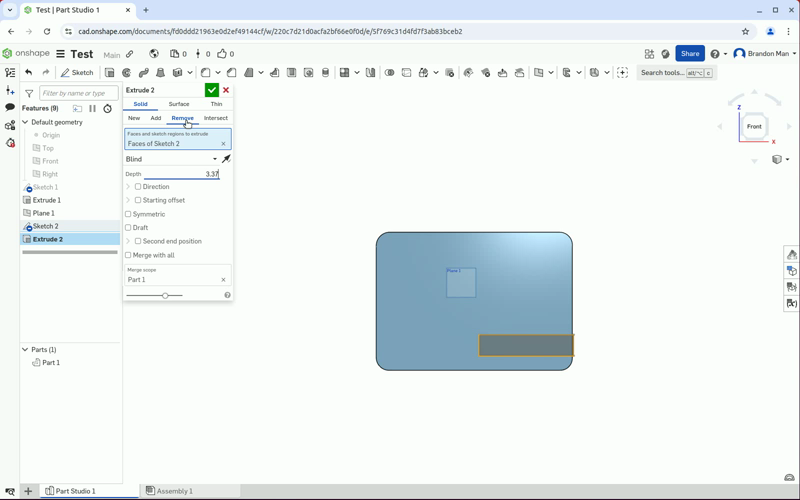
key(tab, 6)
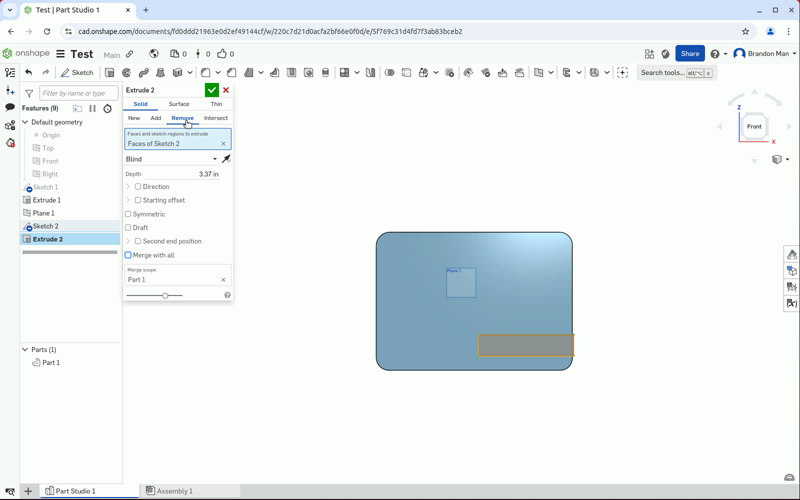
key(space)
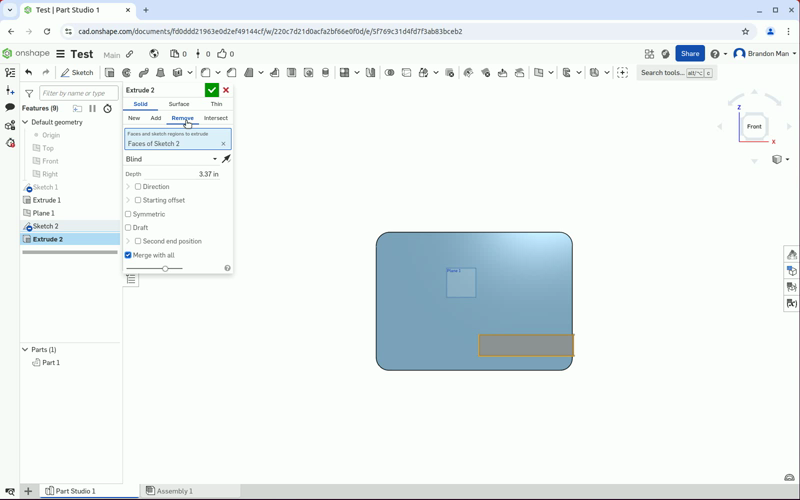
key(enter)
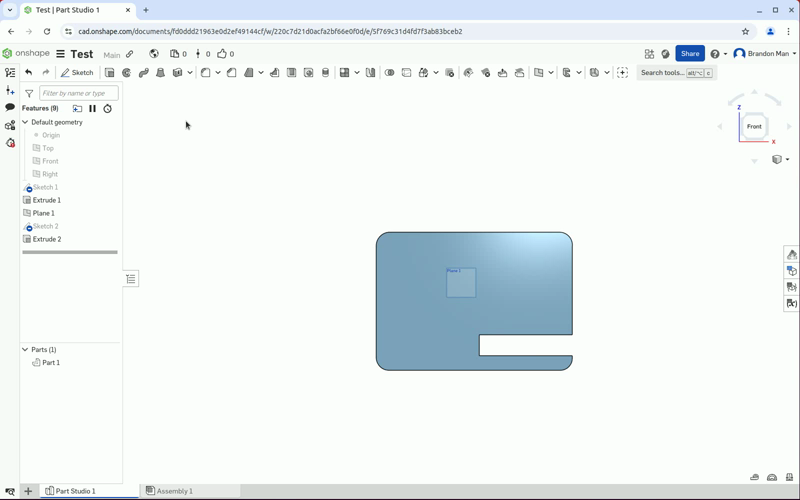
key(shift+h)
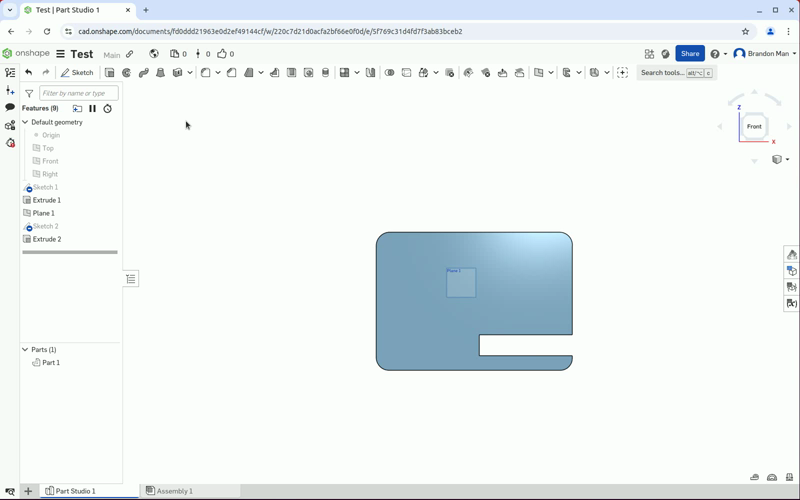
key(shift+h)
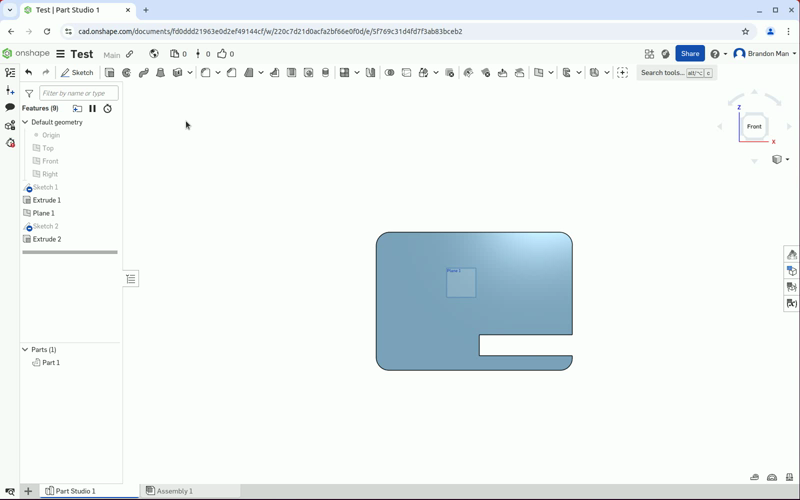
mouse_move(73, 189)
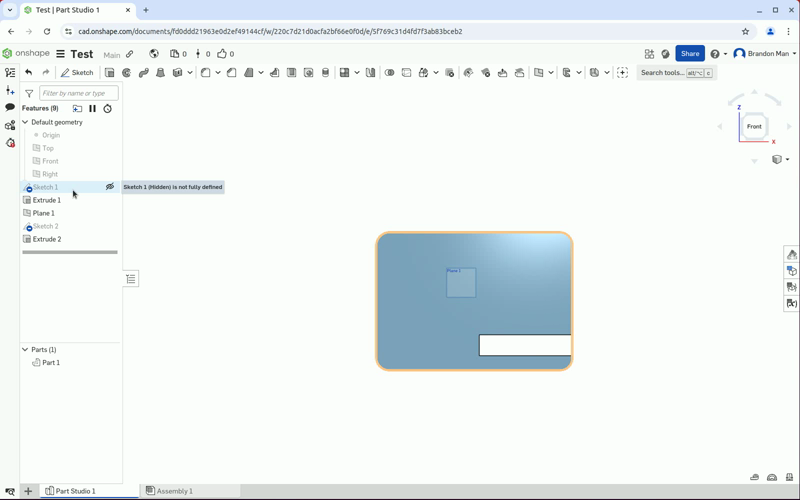
click(73, 189)
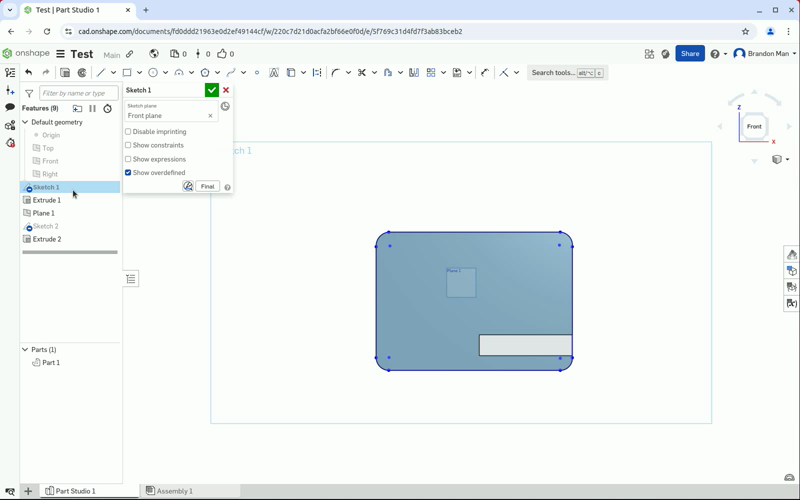
mouse_move(229, 92)
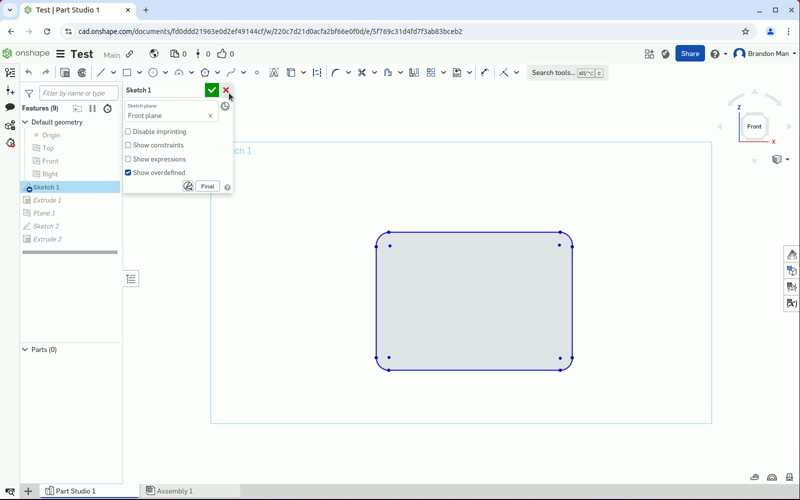
click(229, 92)
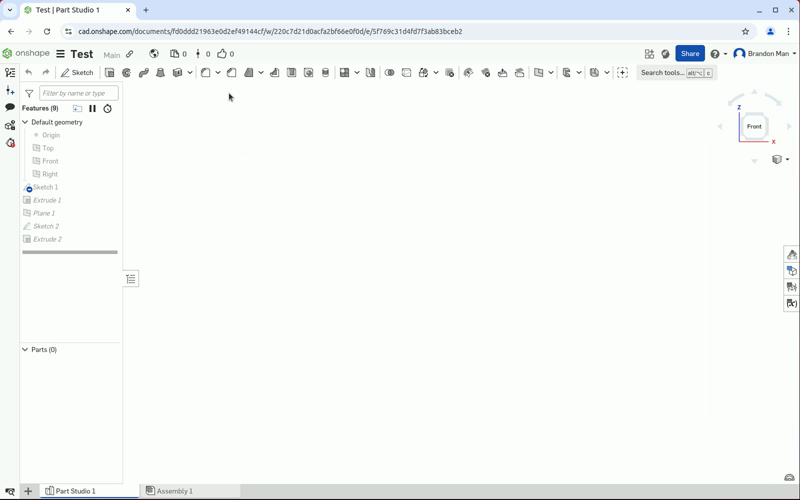
key(shift+s)
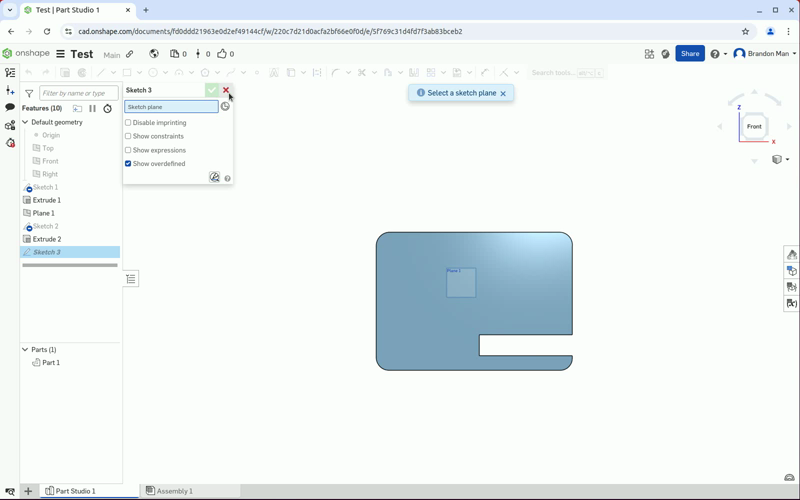
mouse_move(73, 215)
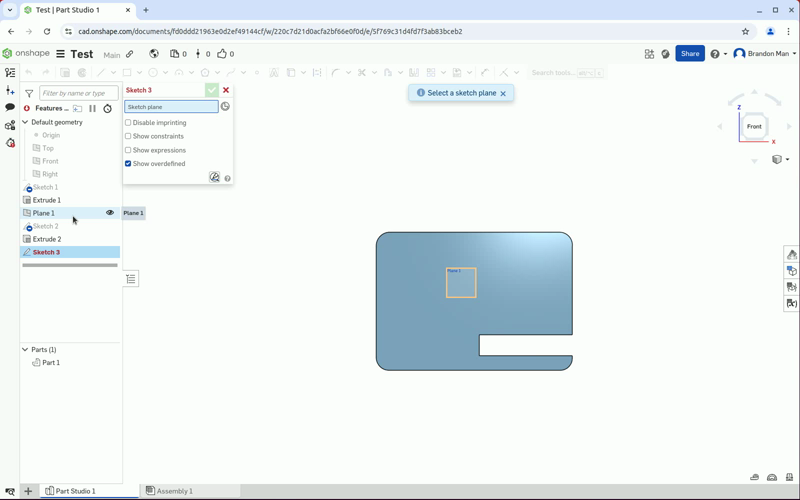
click(73, 215)
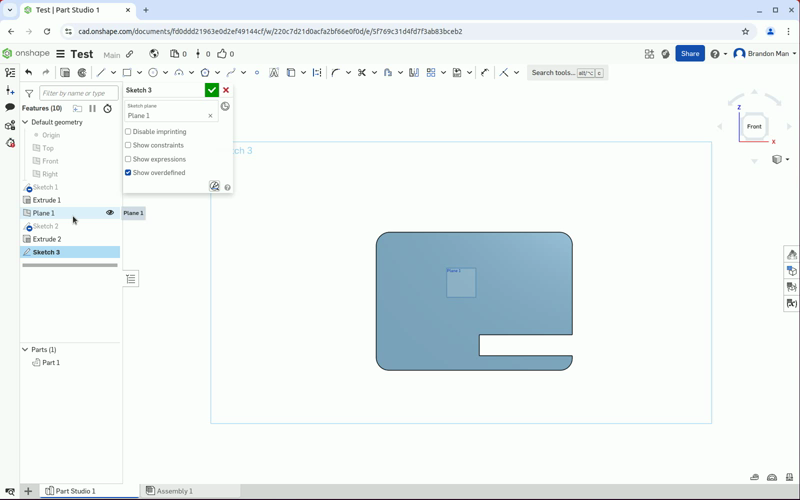
mouse_move(73, 352)
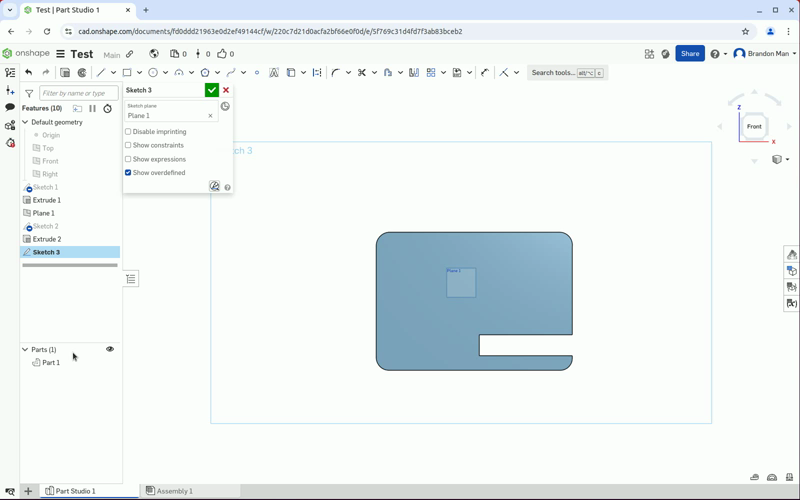
key(y)
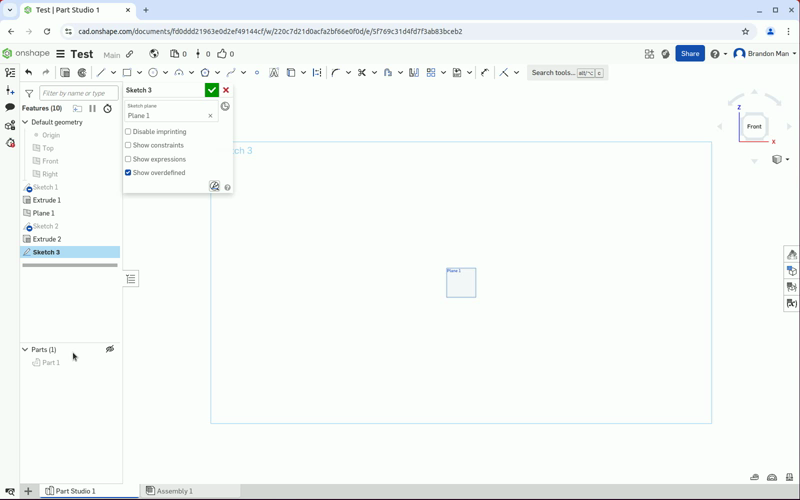
key(l)
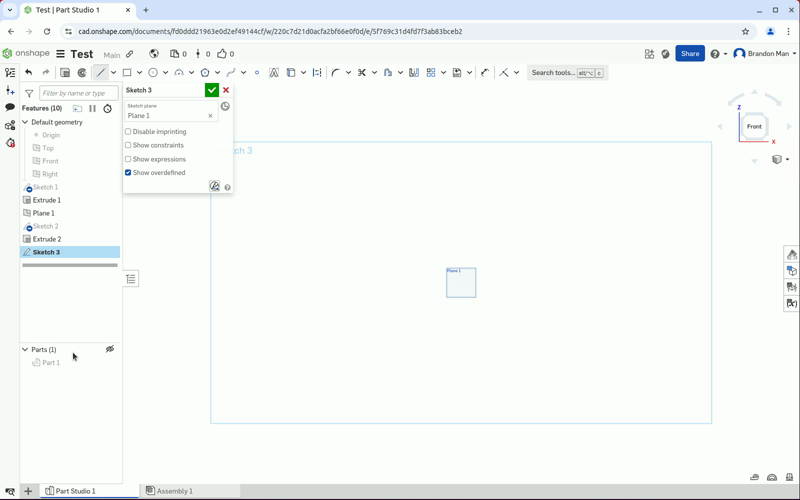
key_down(shift)
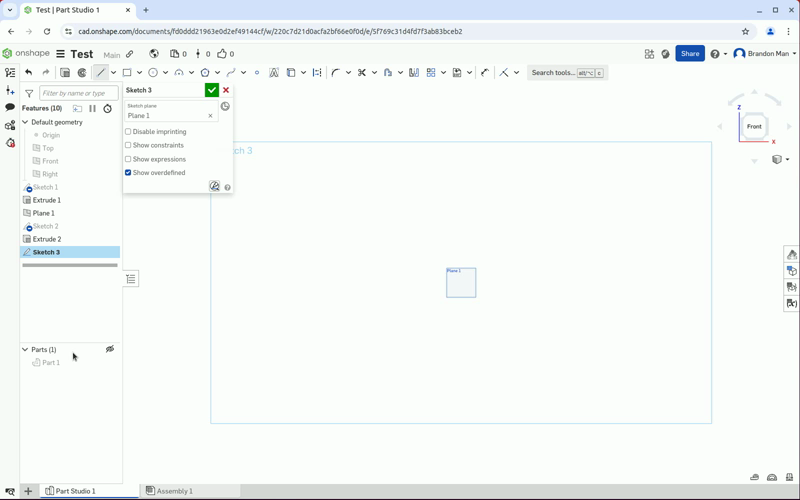
mouse_move(376, 286)
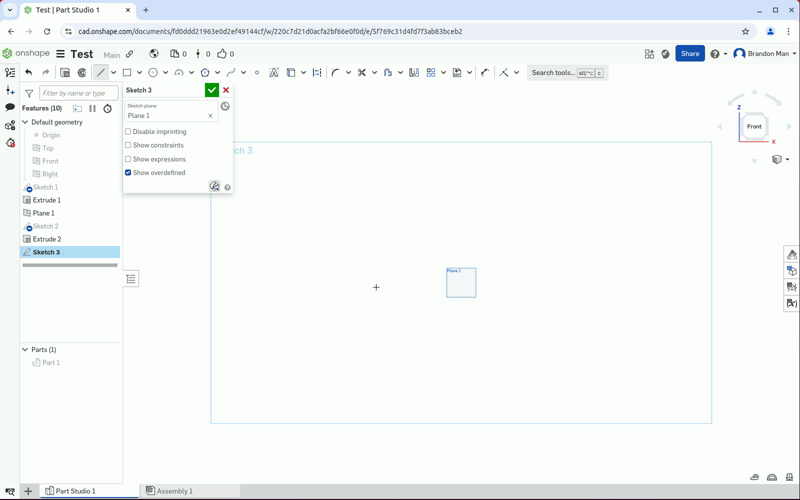
click(376, 286)
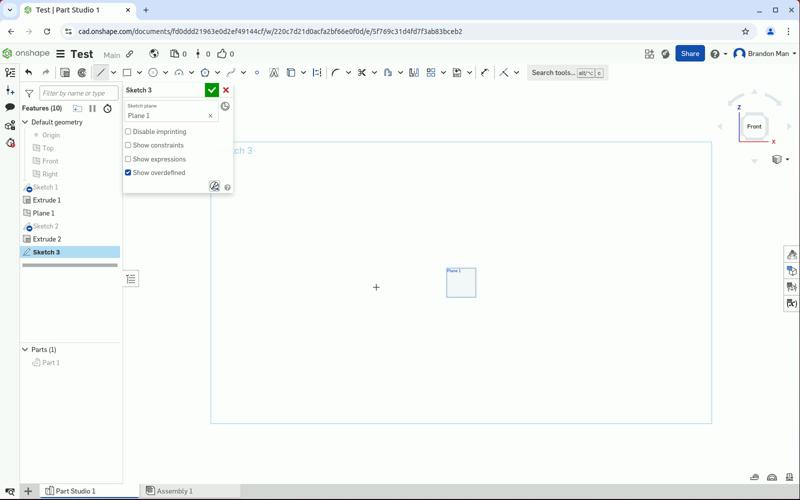
key_up(shift)
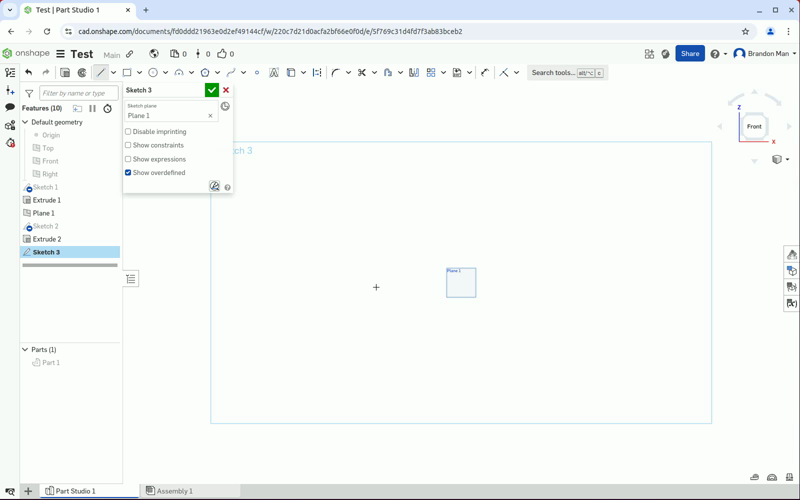
key_down(shift)
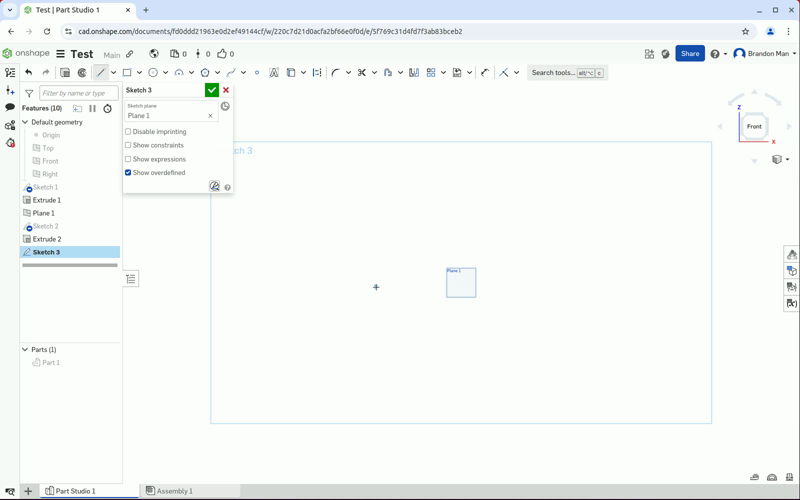
mouse_move(479, 286)
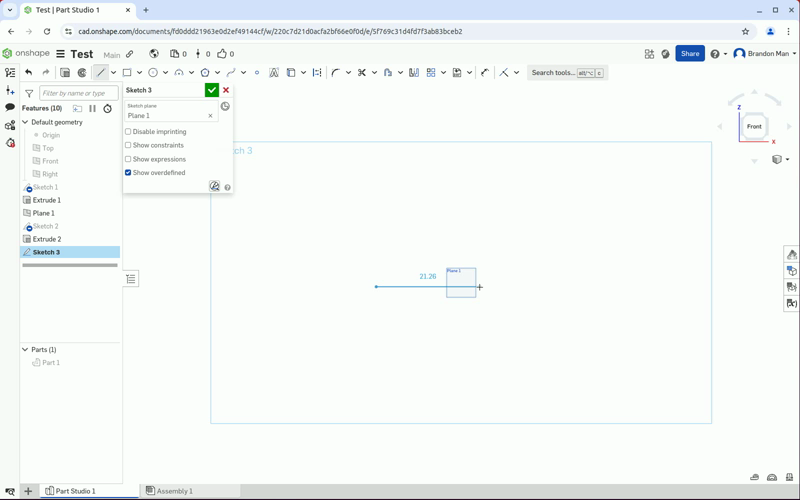
click(479, 286)
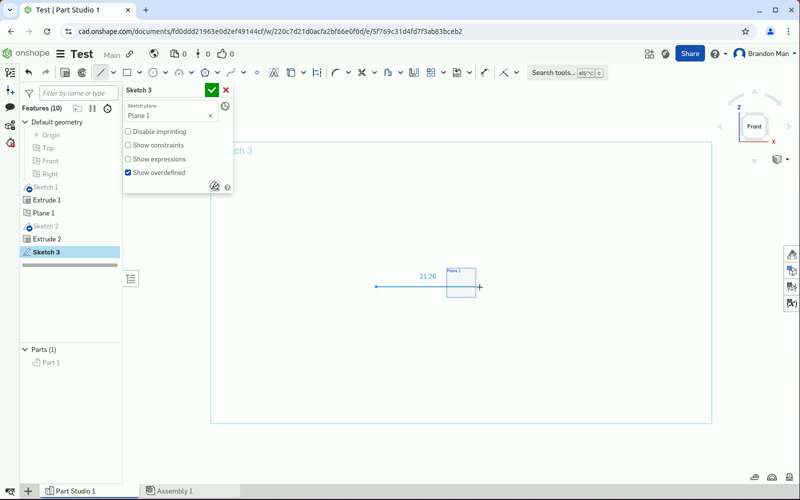
key_up(shift)
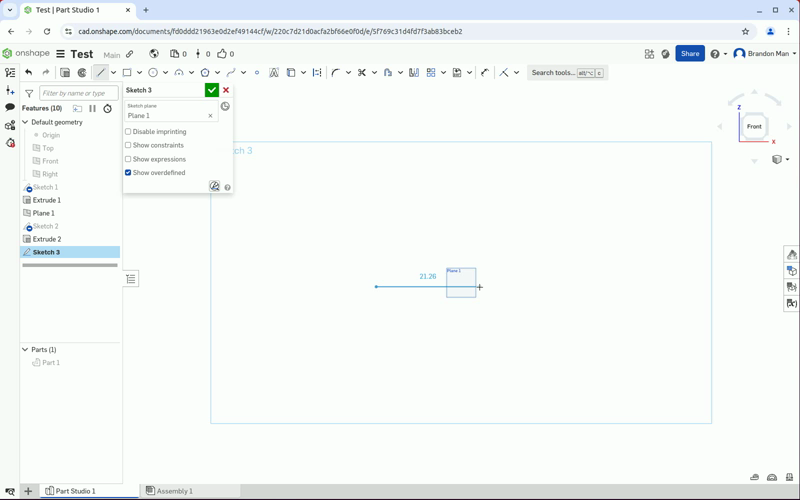
key_down(shift)
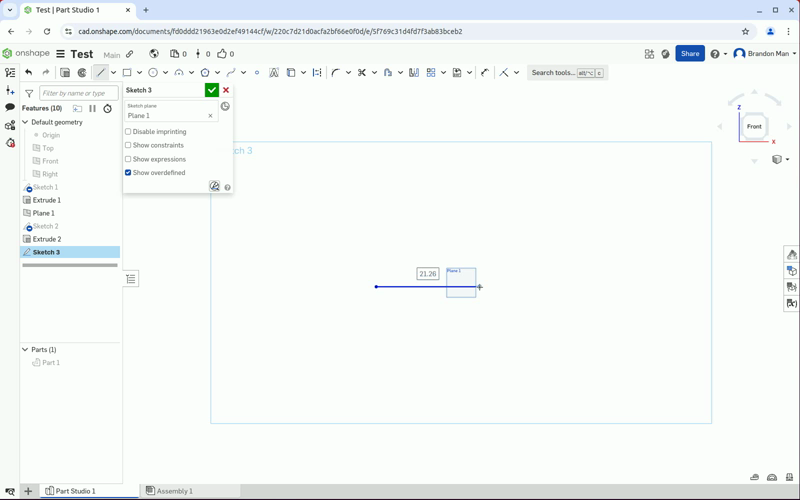
mouse_move(509, 286)
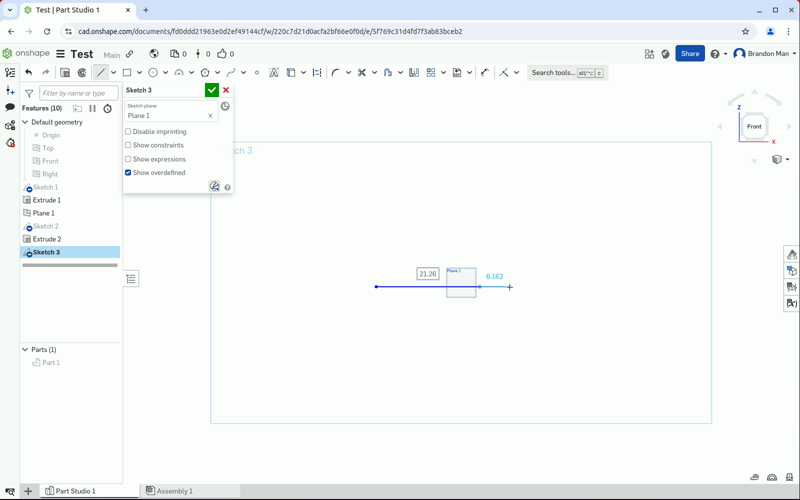
mouse_move(479, 249)
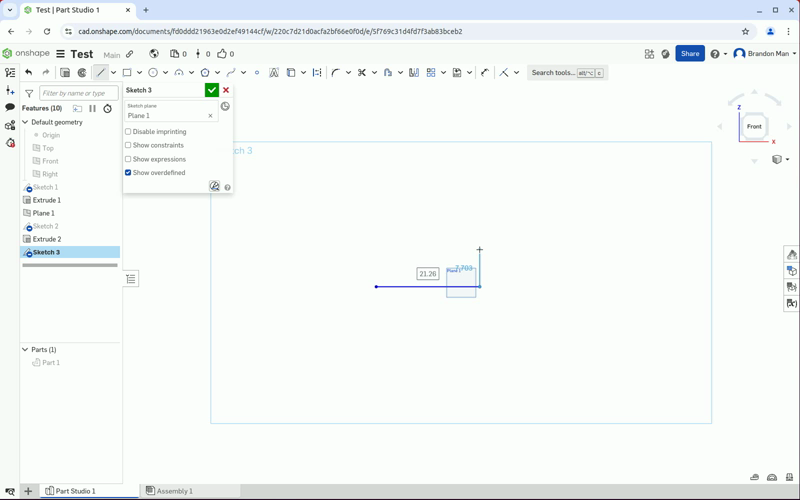
click(479, 249)
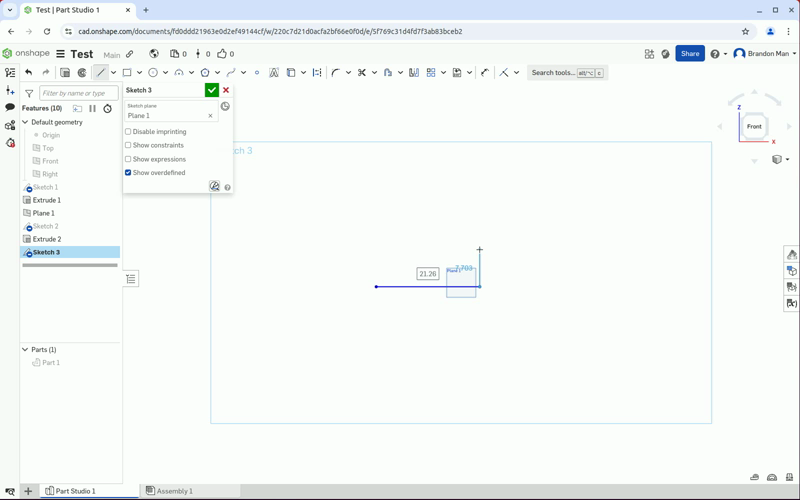
key_up(shift)
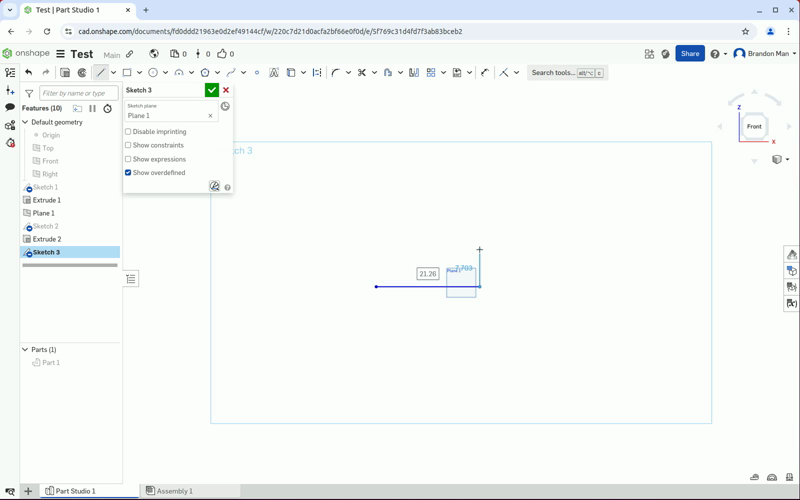
key_down(shift)
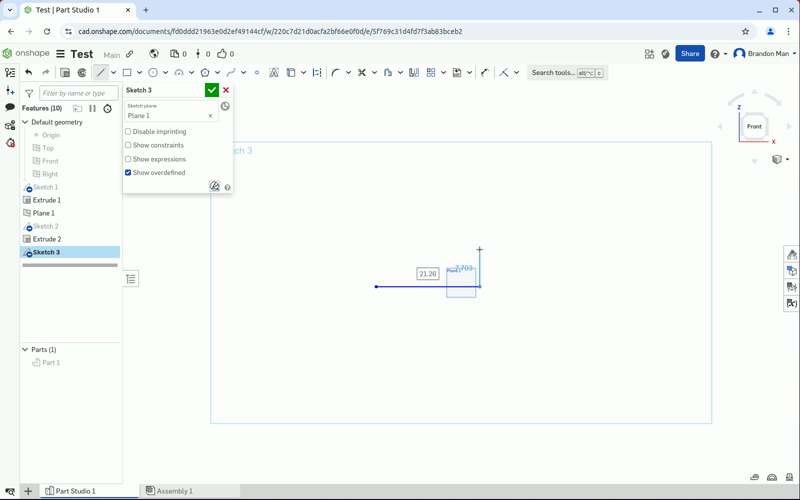
mouse_move(376, 249)
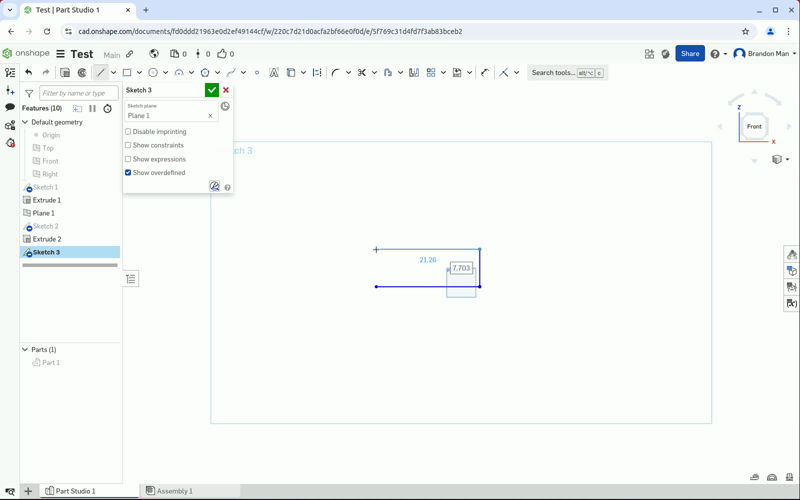
click(376, 249)
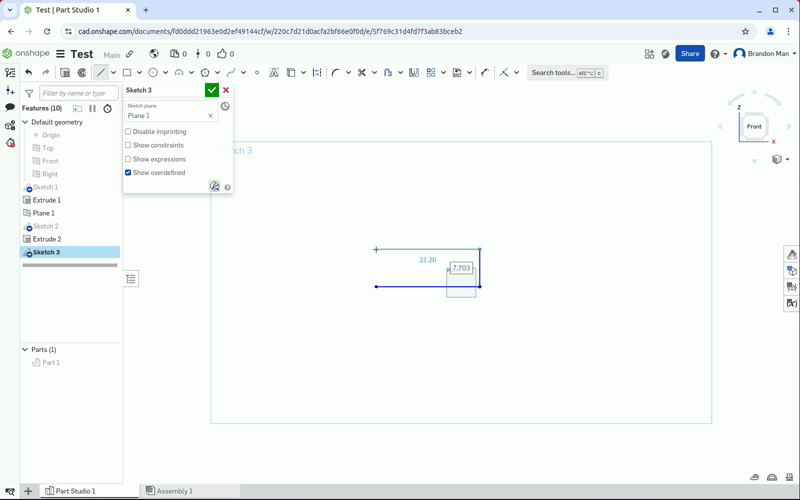
key_up(shift)
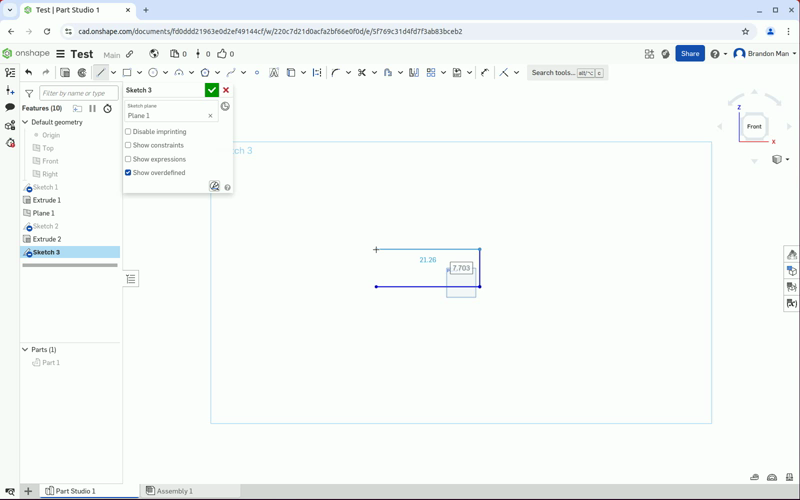
mouse_move(406, 249)
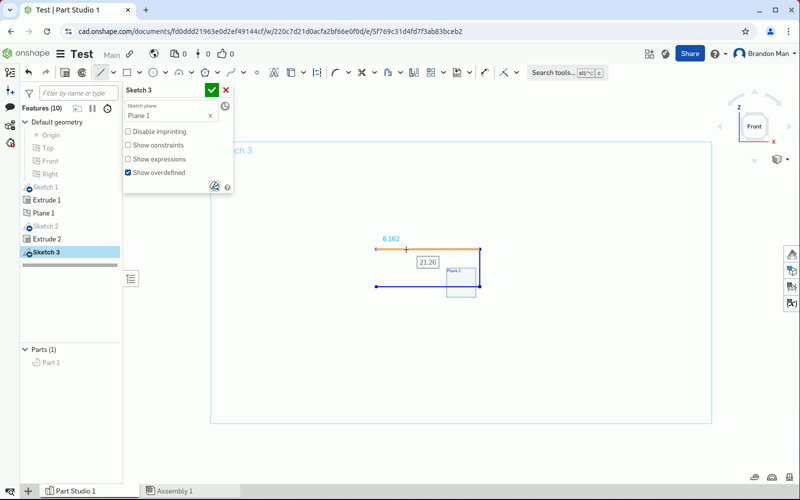
key_down(shift)
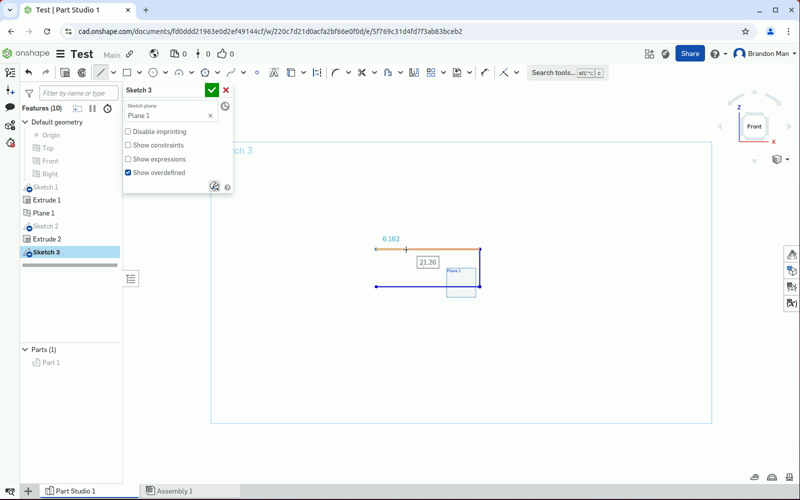
mouse_move(376, 286)
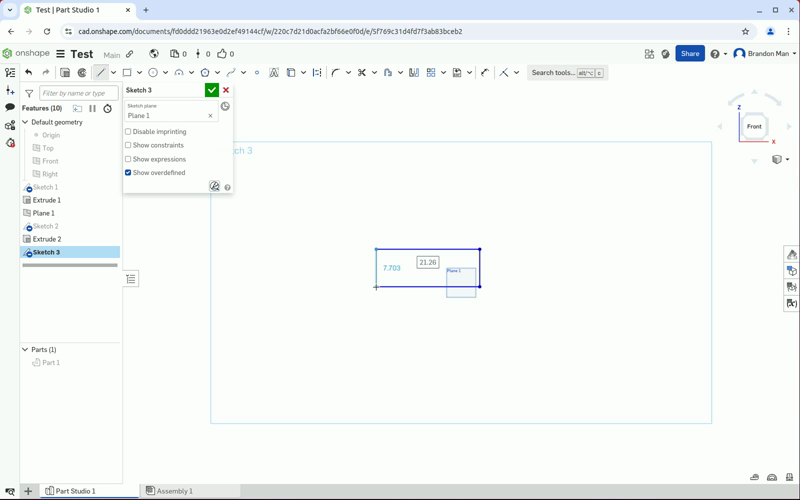
key_up(shift)
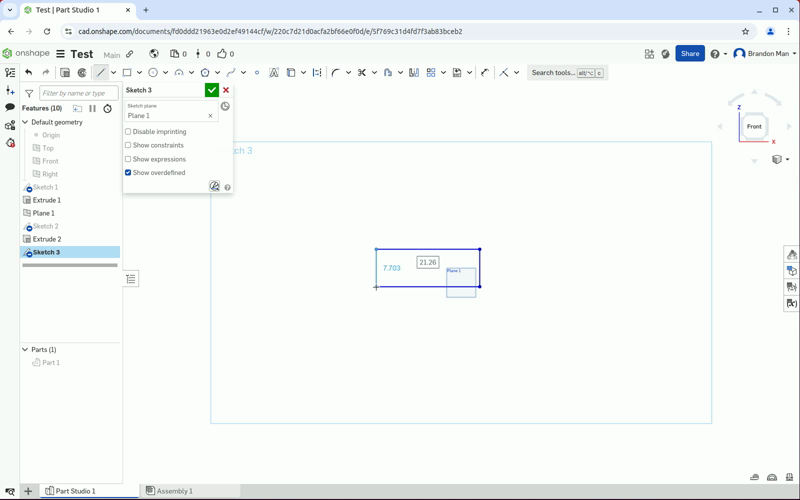
click(376, 286)
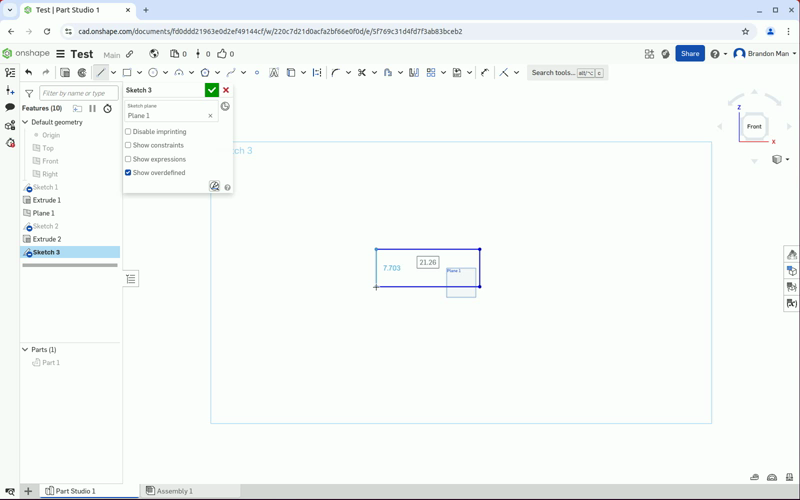
key(esc)
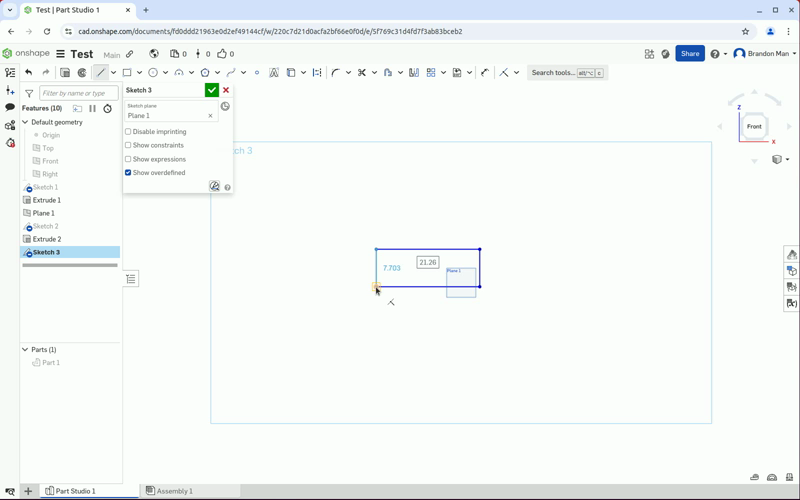
mouse_move(447, 266)
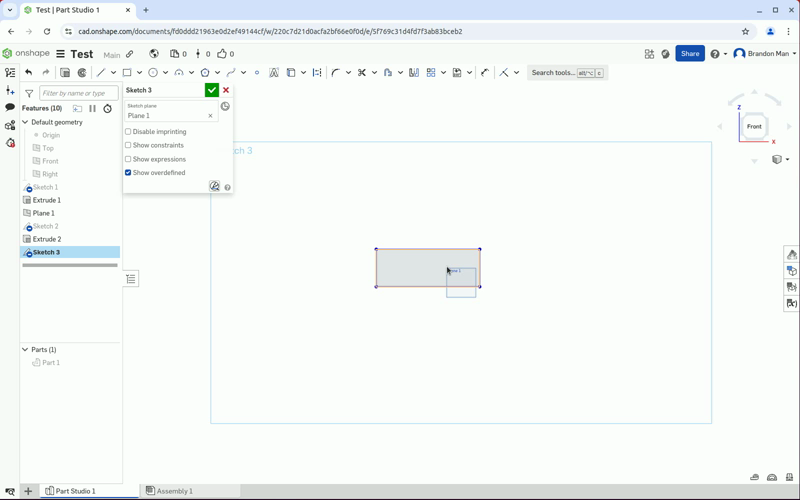
click(447, 266)
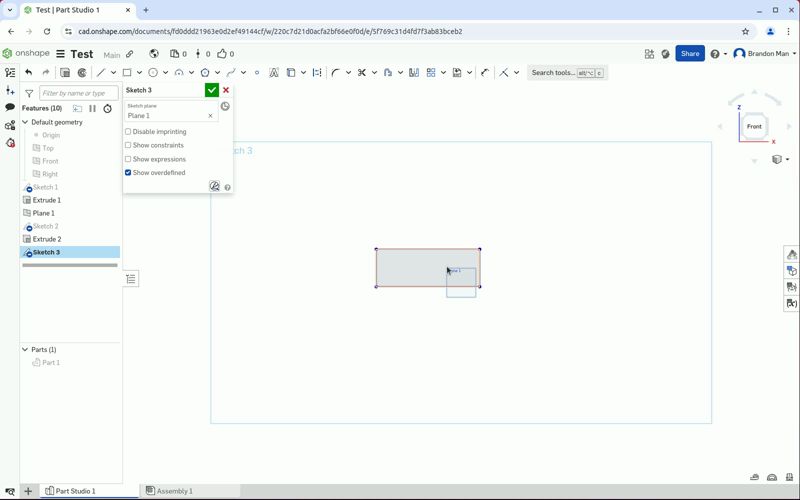
mouse_move(73, 352)
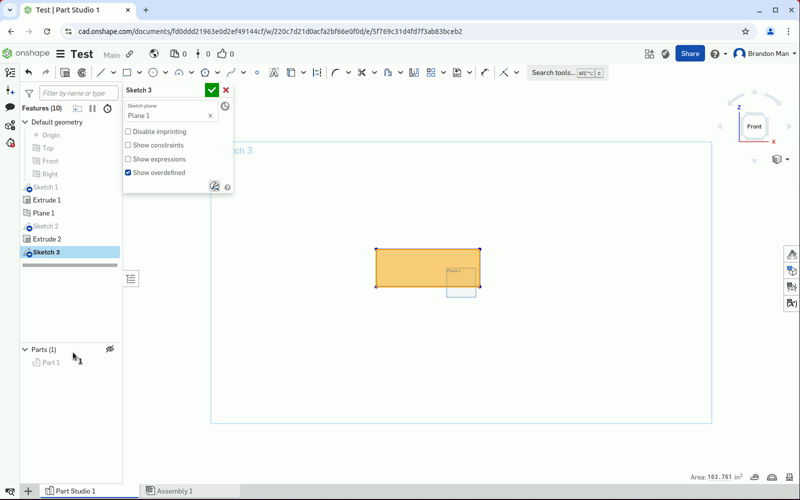
key(shift+y)
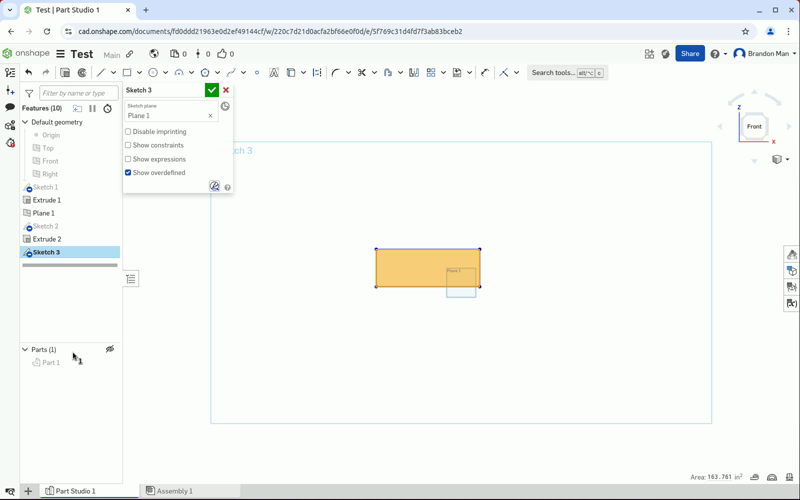
key(shift+e)
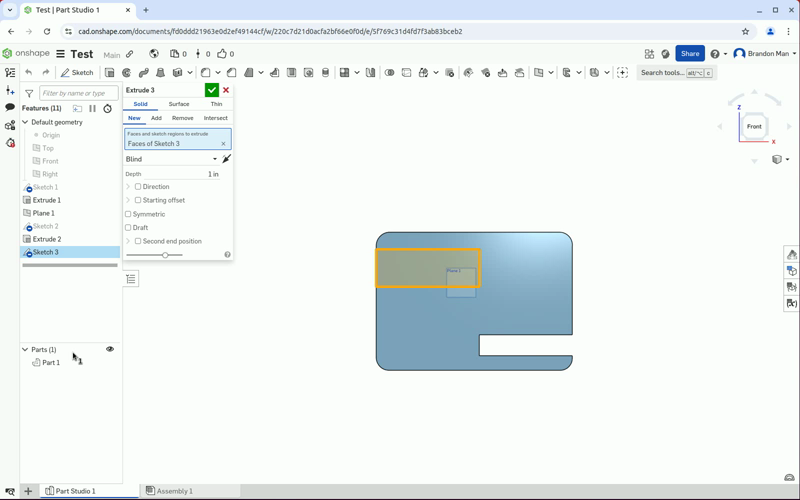
mouse_move(143, 106)
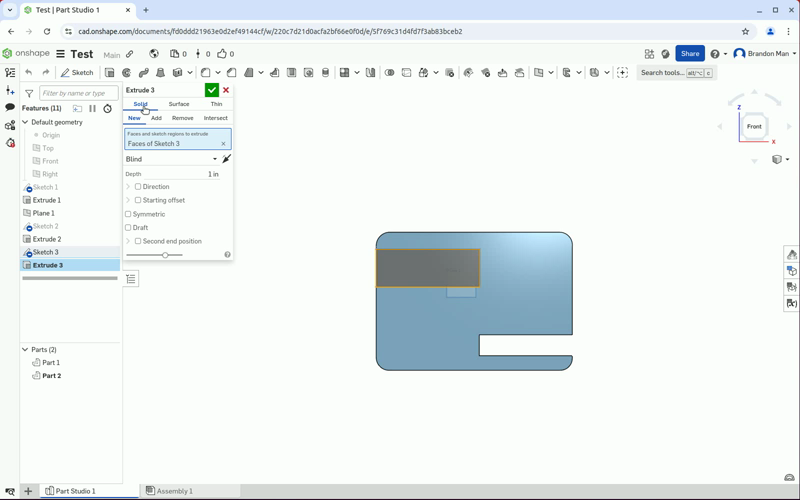
click(143, 106)
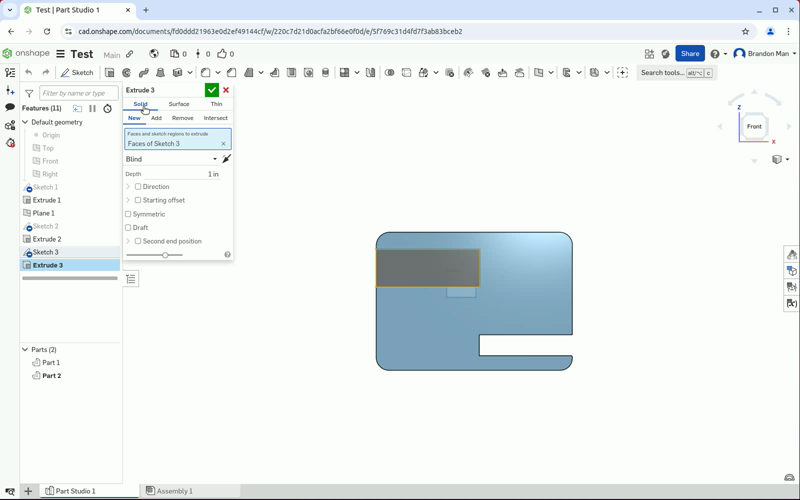
mouse_move(186, 120)
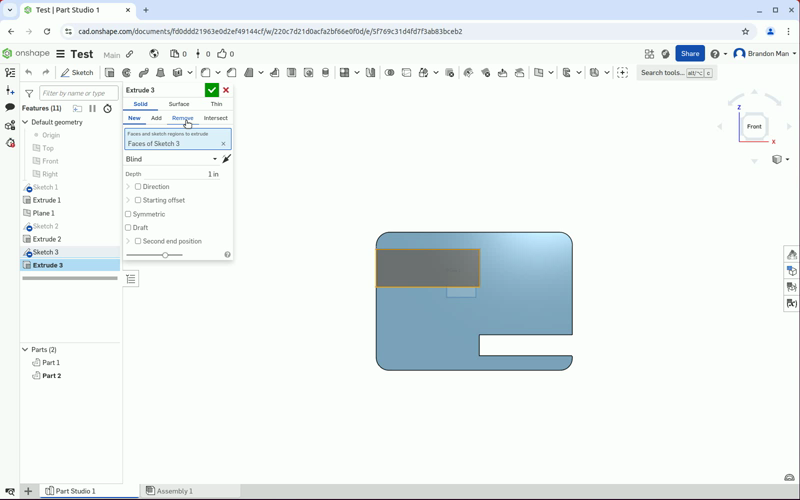
click(186, 120)
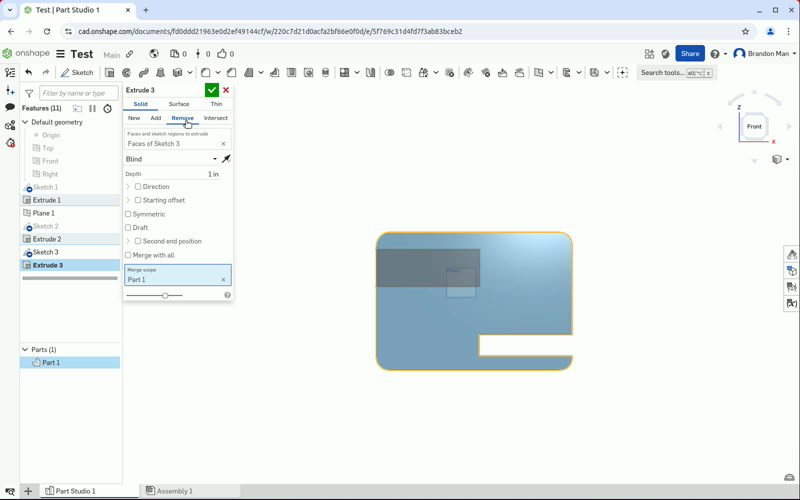
key(tab, 4)
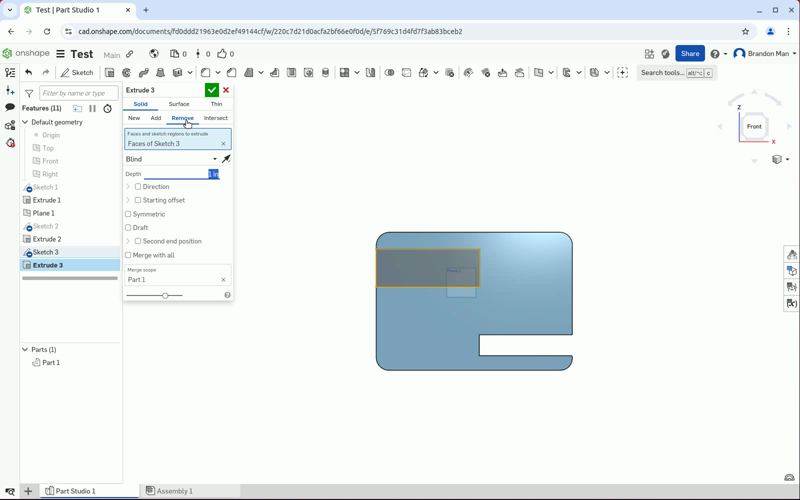
text(3.37)
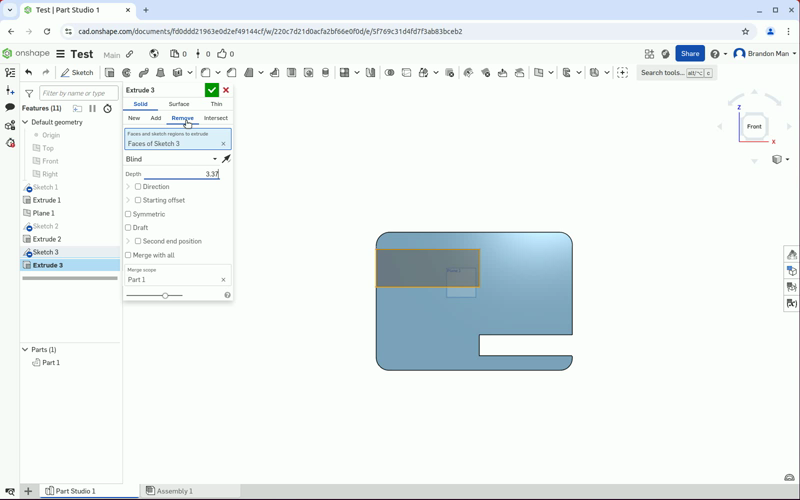
key(tab, 6)
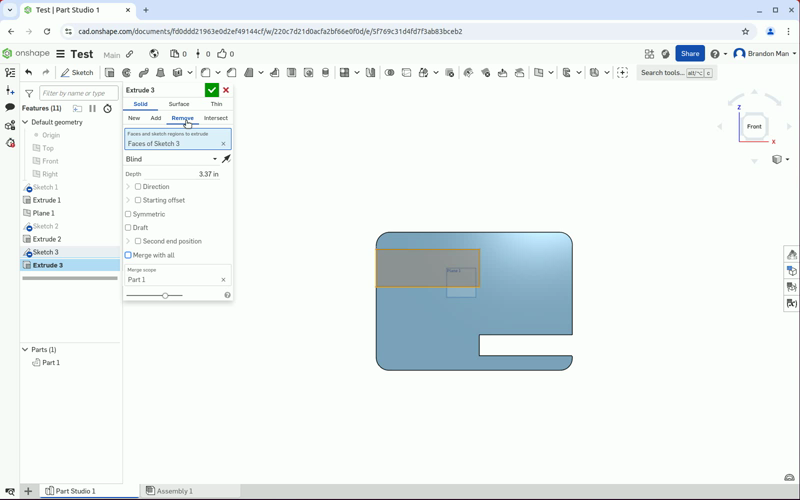
key(space)
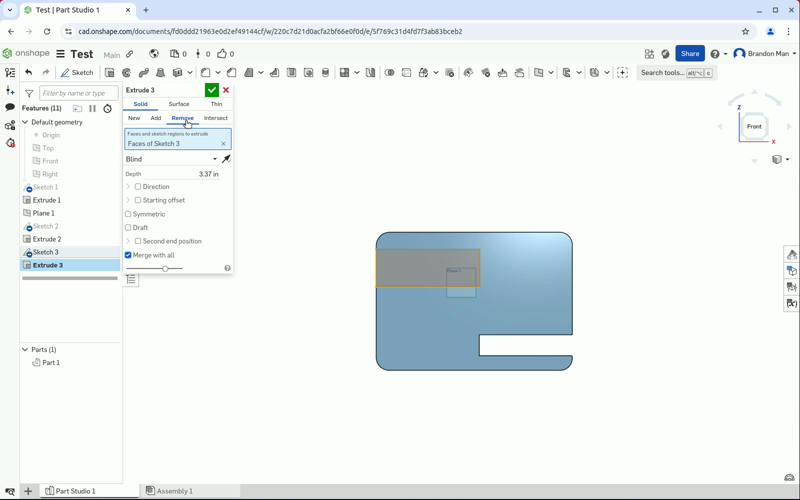
key(enter)
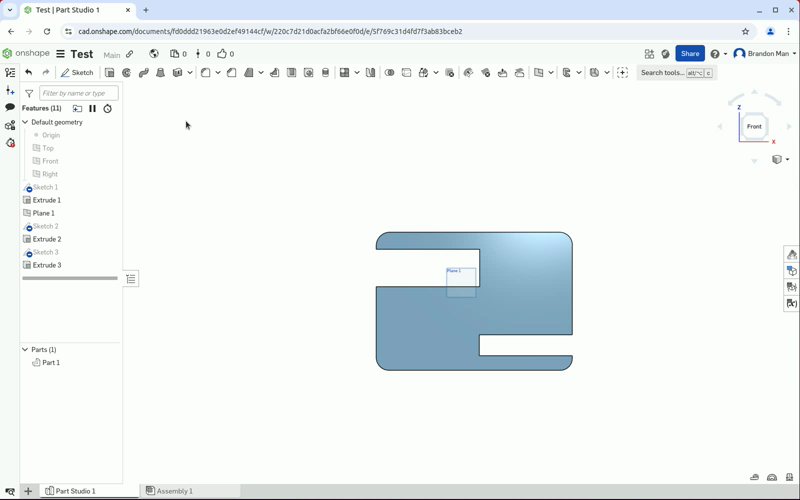
key(shift+h)
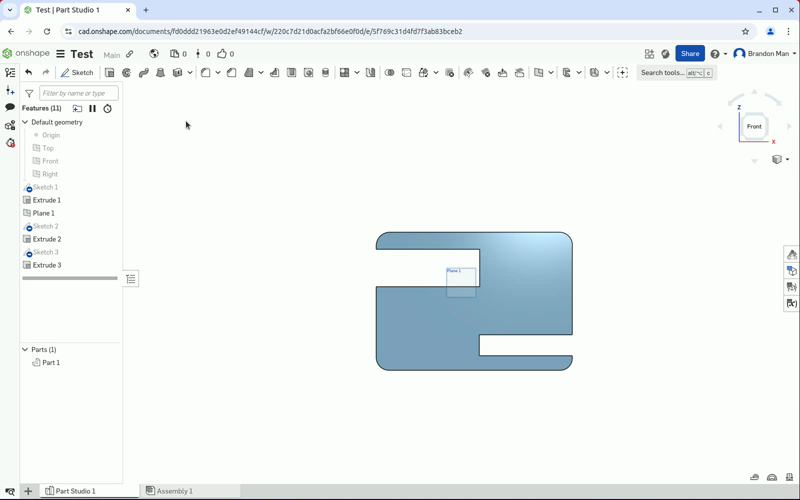
key(shift+h)
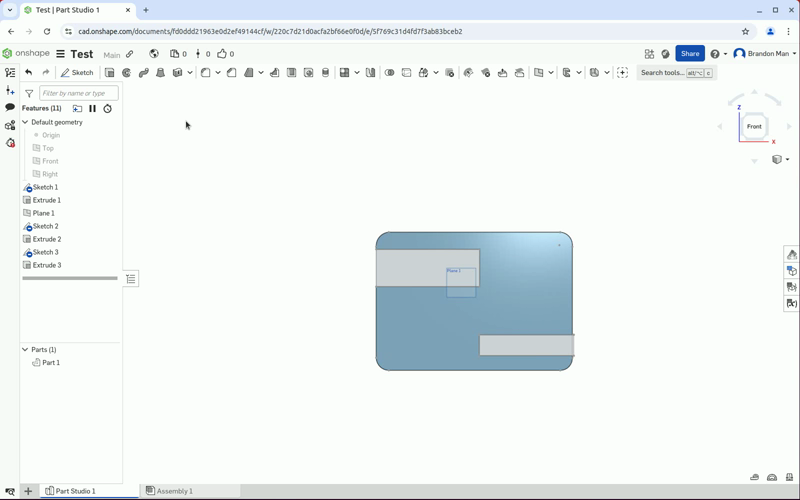
key(shift+7)
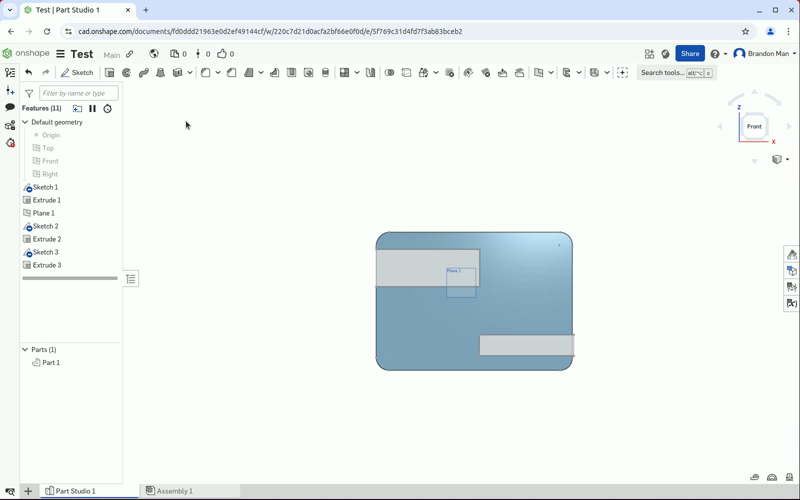
key(left, 2)
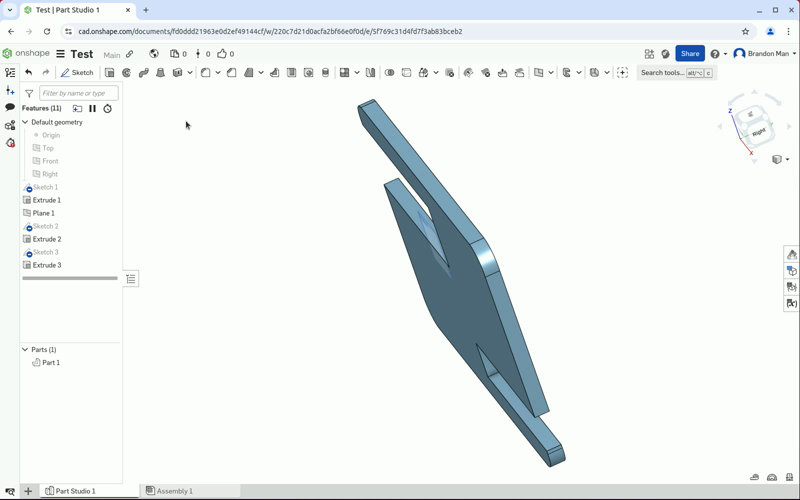
key(down, 2)
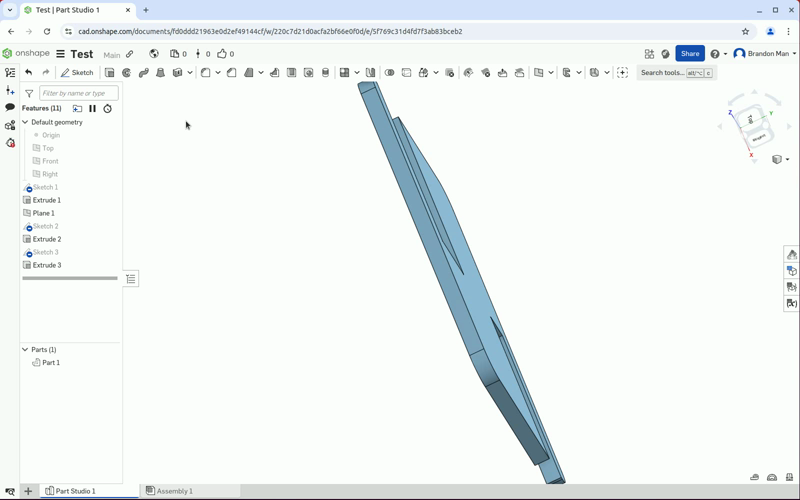
key(up, 2)
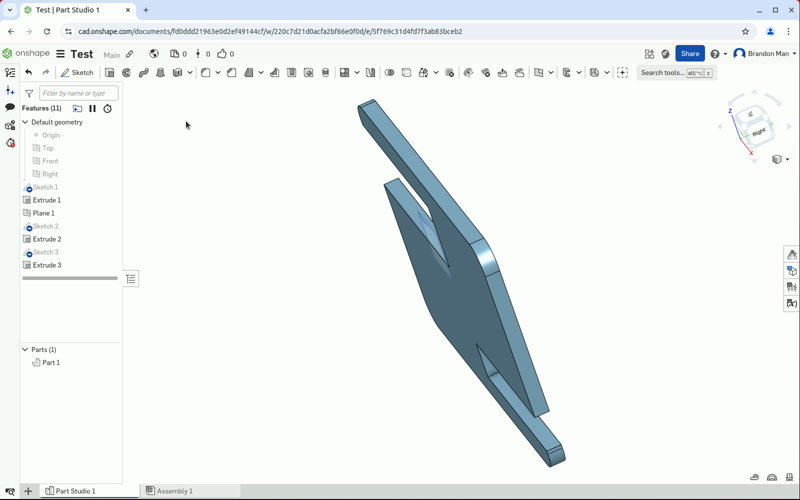
key(right, 2)
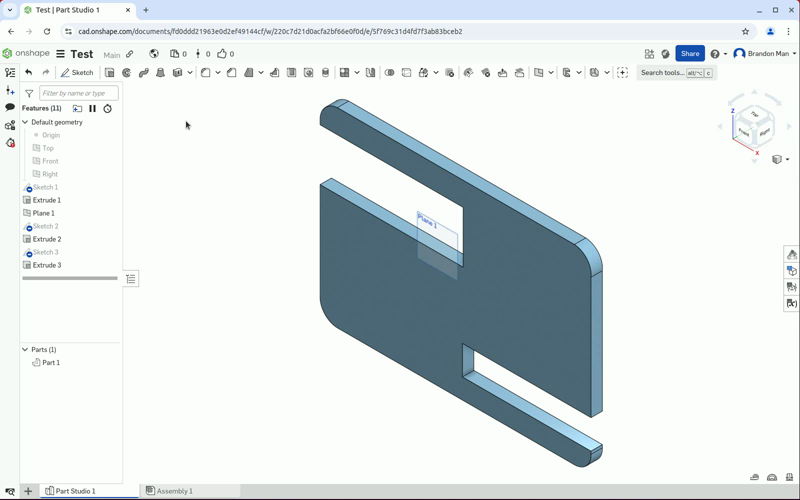
mouse_move(73, 189)
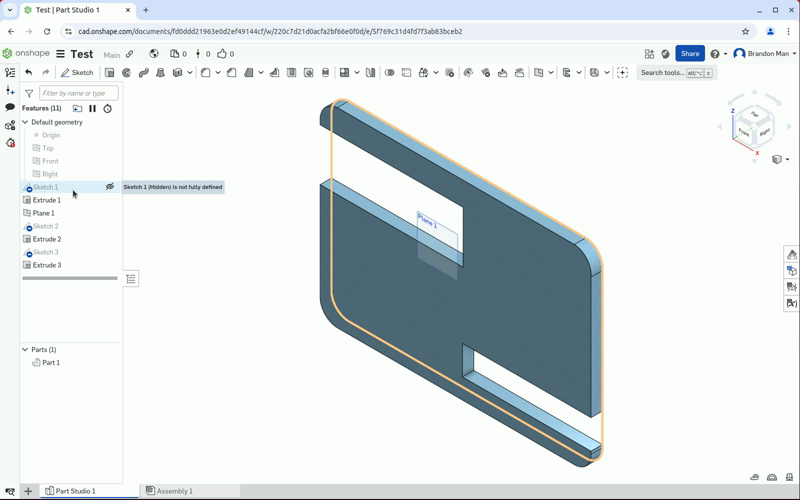
click(73, 189)